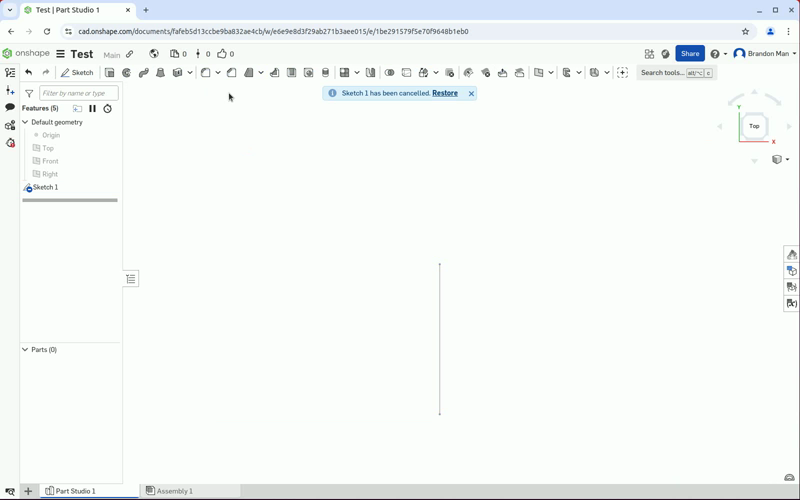
key(shift+h)
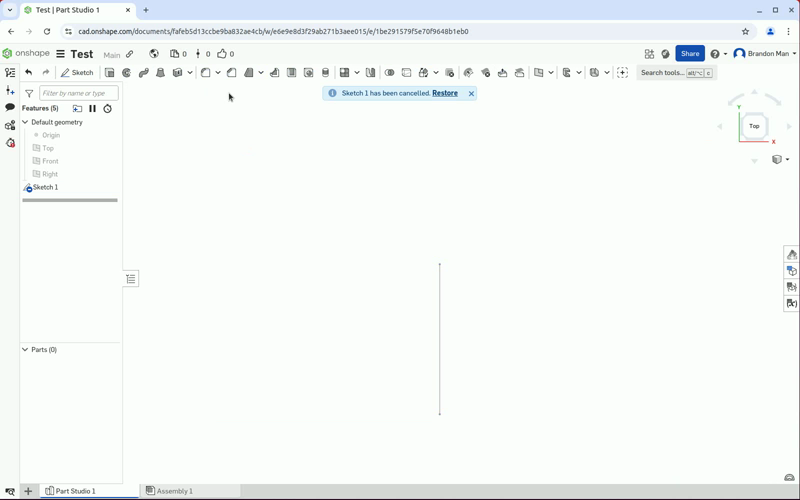
key(shift+s)
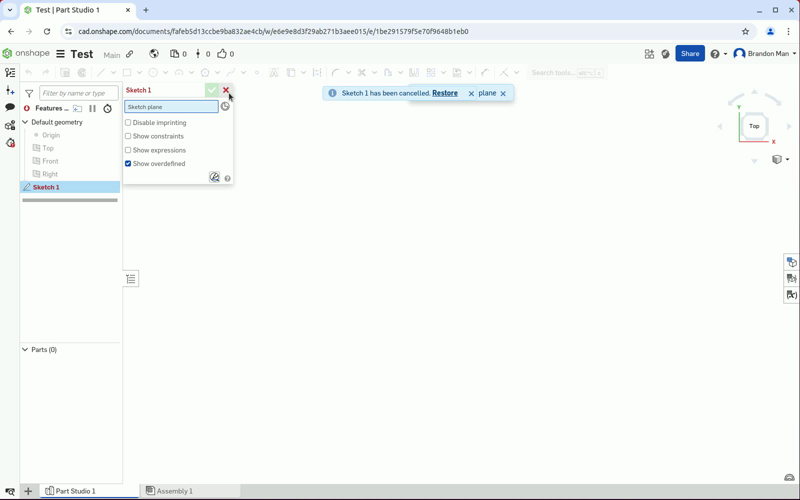
mouse_move(73, 150)
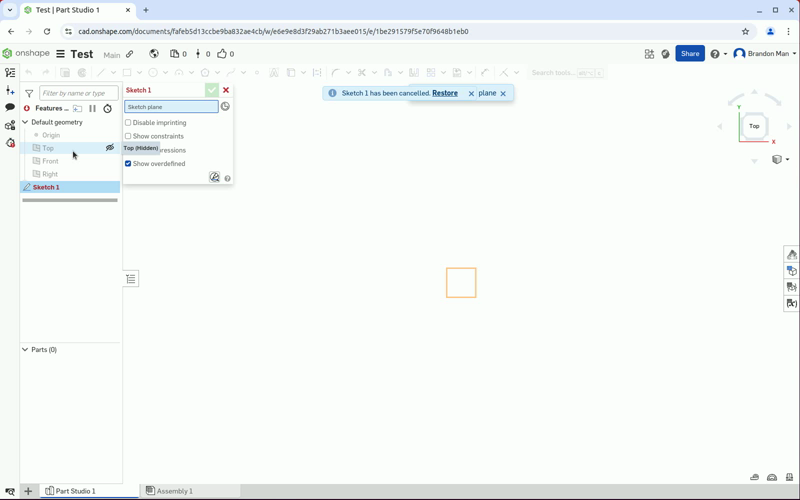
click(73, 150)
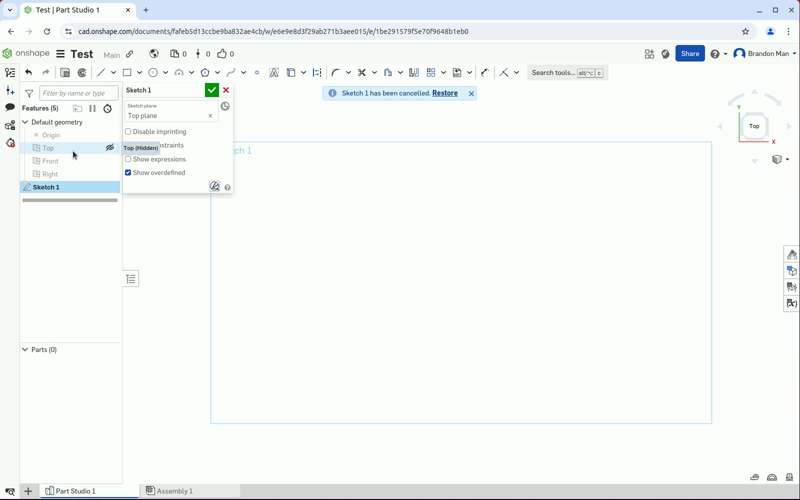
mouse_move(73, 352)
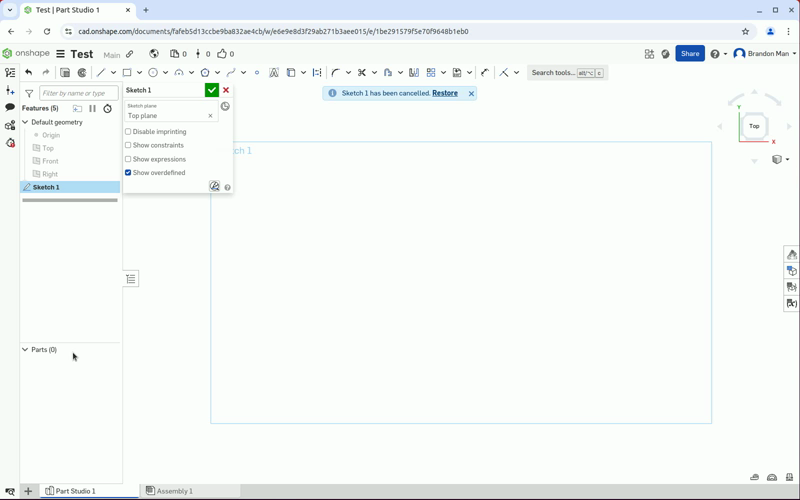
key(y)
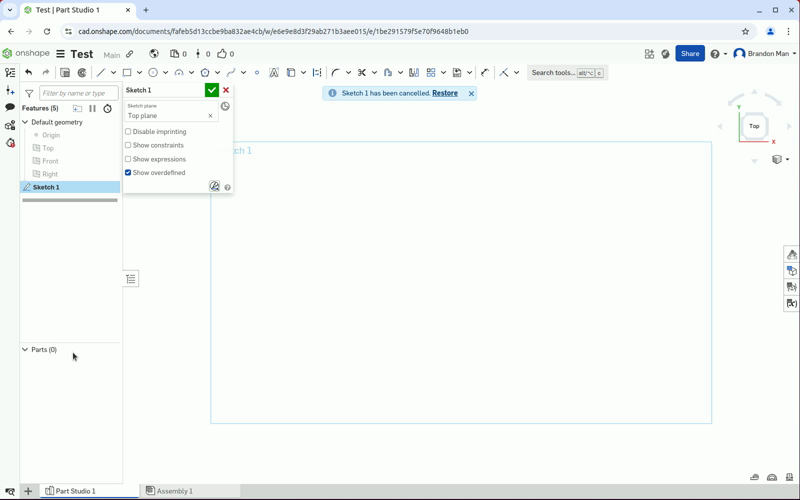
key(l)
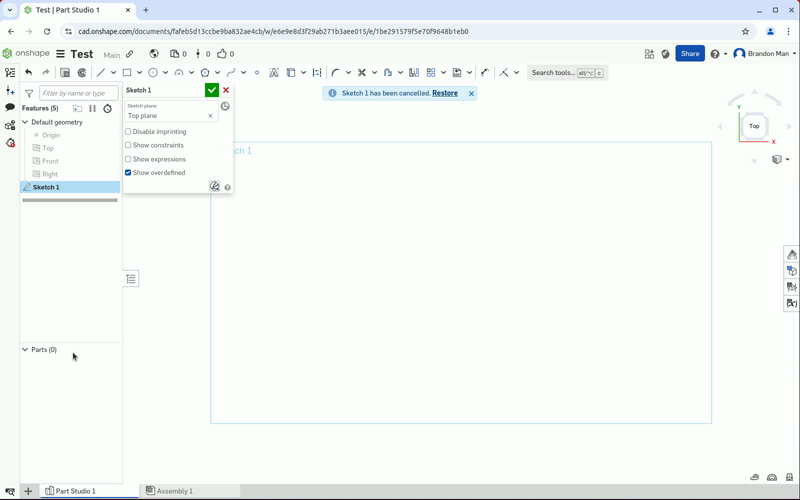
key_down(shift)
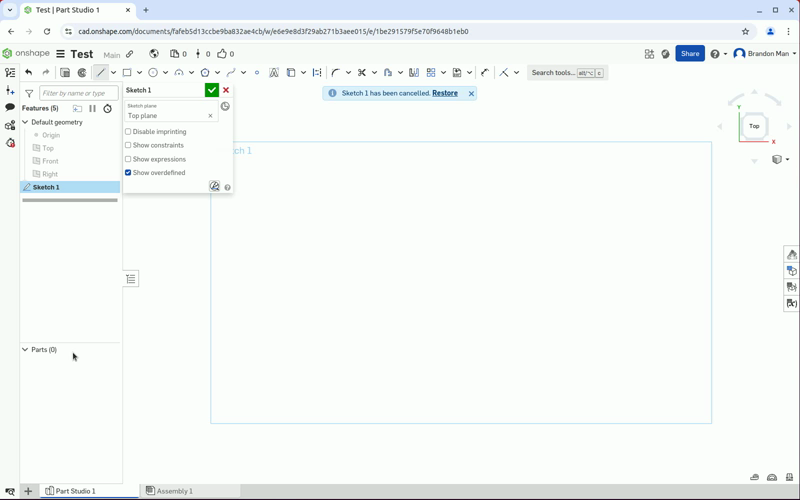
mouse_move(493, 307)
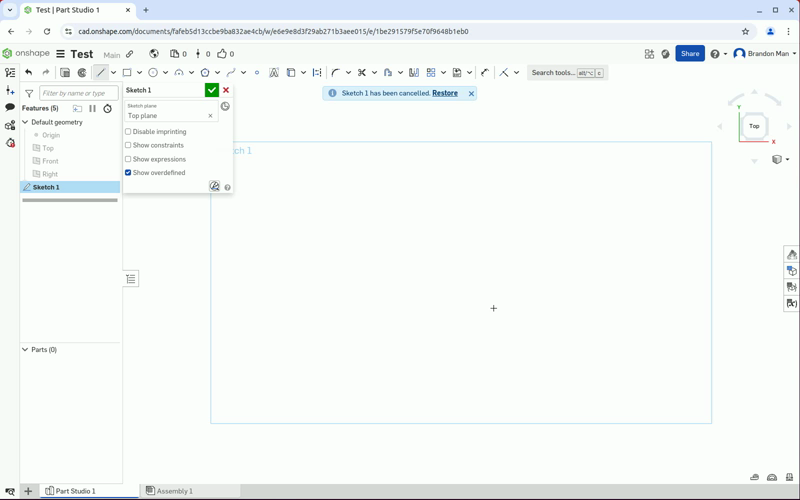
click(493, 307)
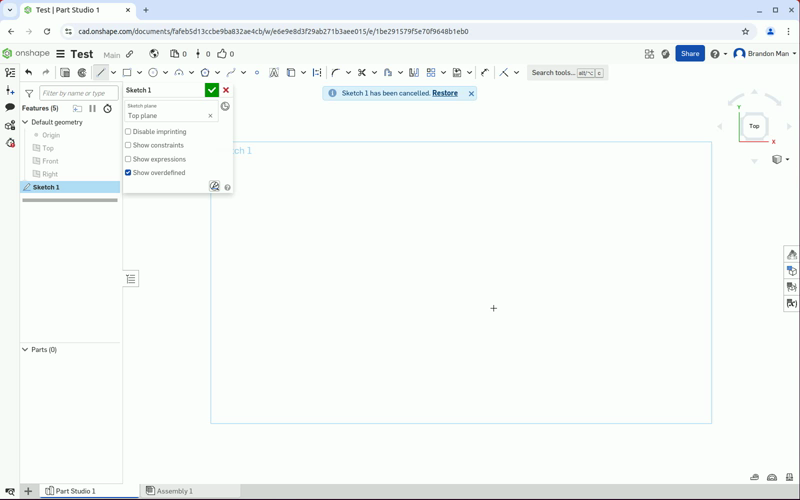
key_up(shift)
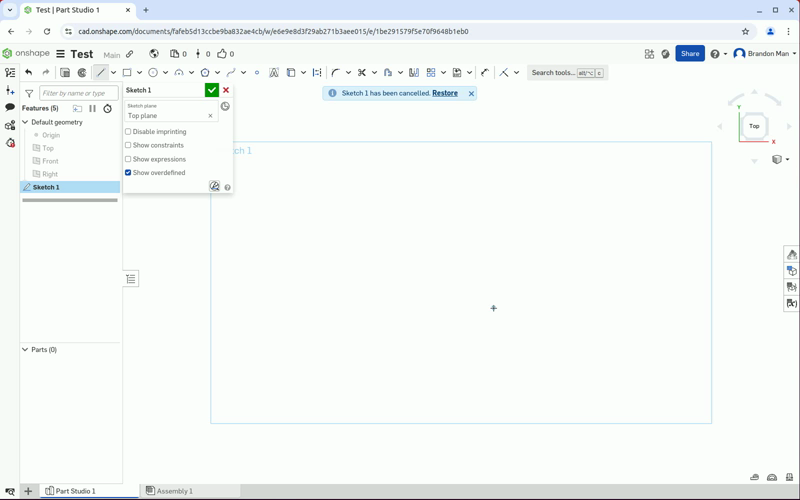
key_down(shift)
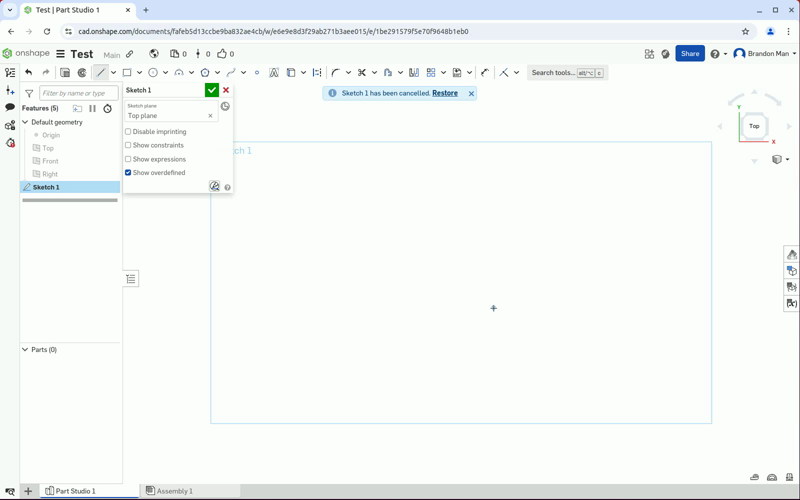
mouse_move(523, 307)
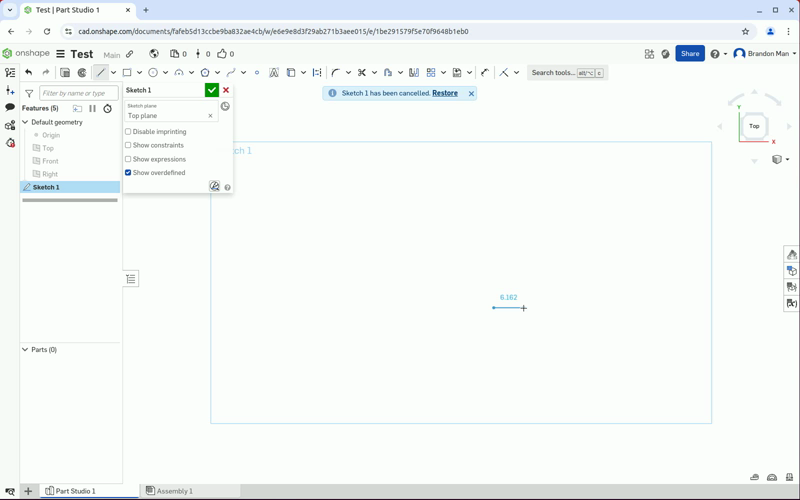
mouse_move(536, 307)
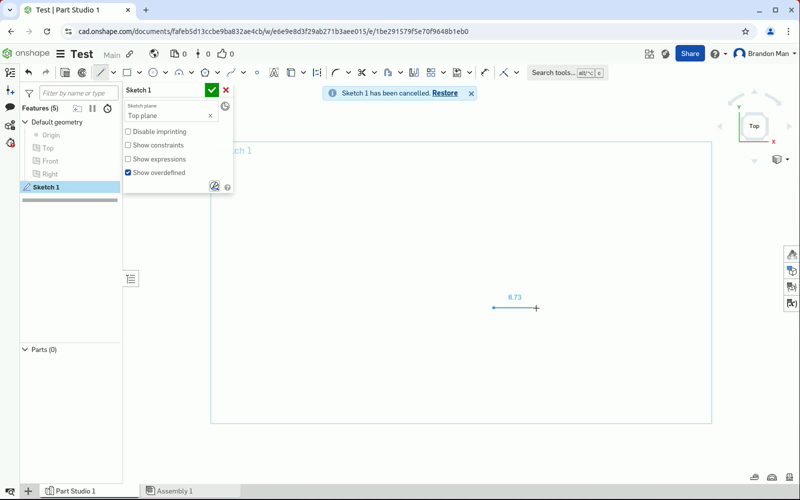
click(536, 307)
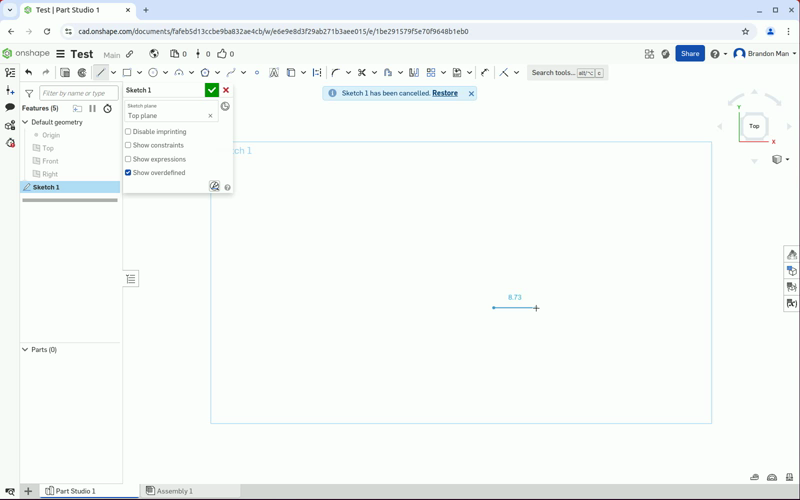
key_up(shift)
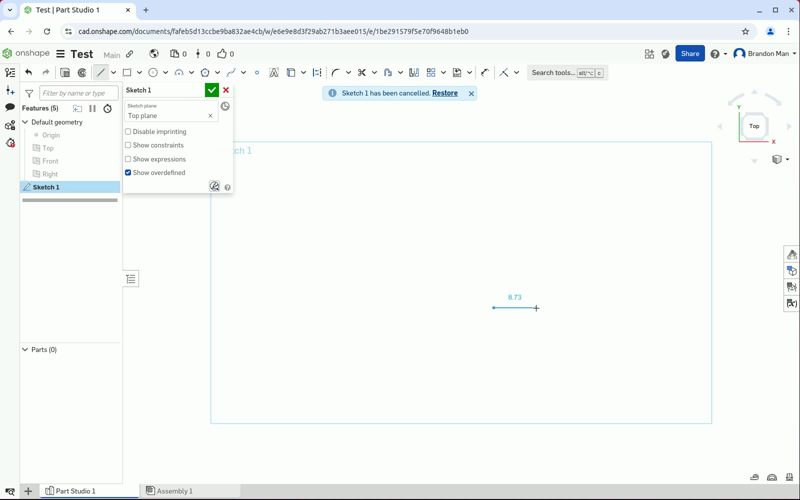
key(esc)
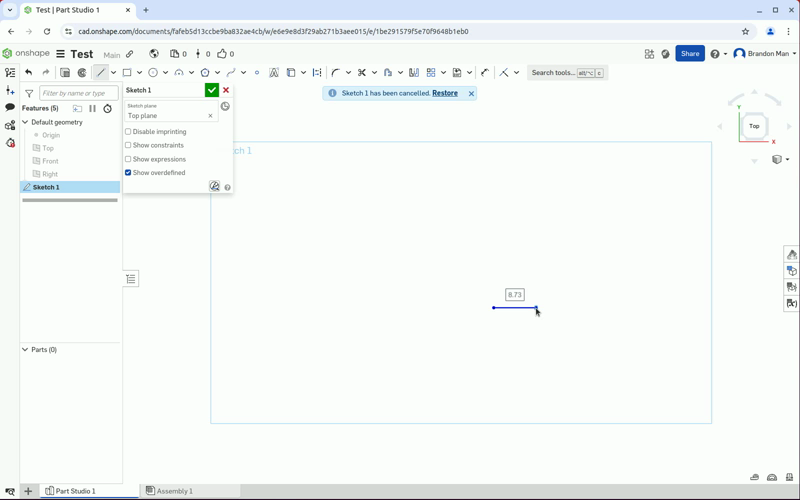
key(a)
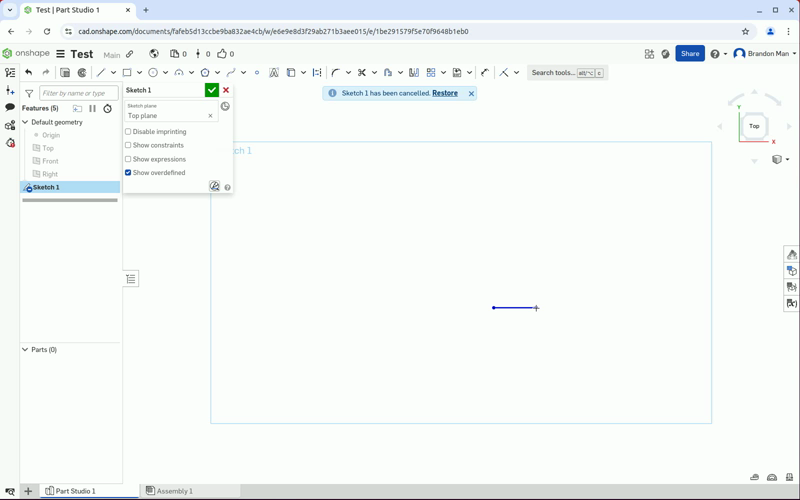
mouse_move(536, 307)
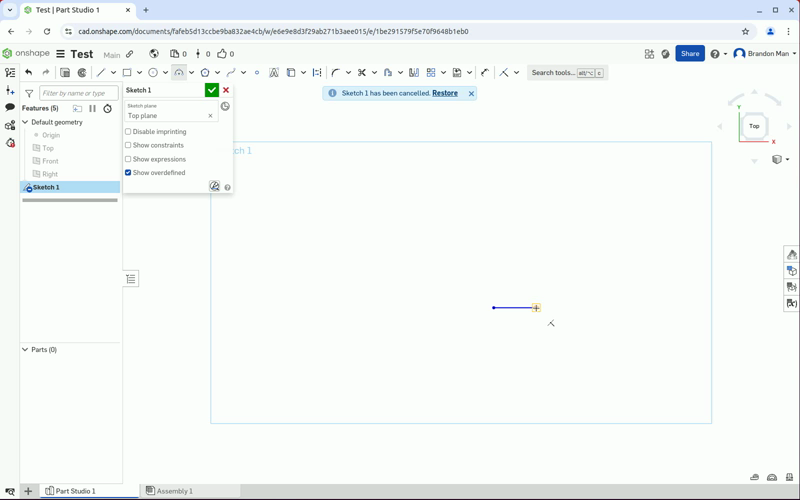
click(536, 307)
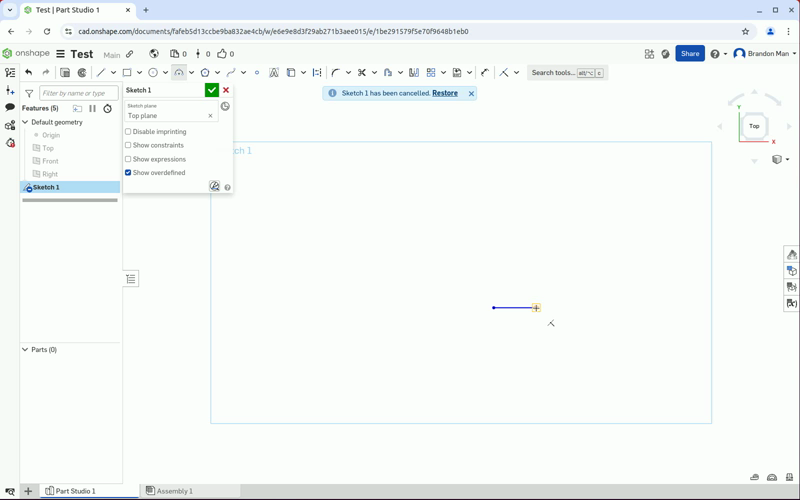
key_down(shift)
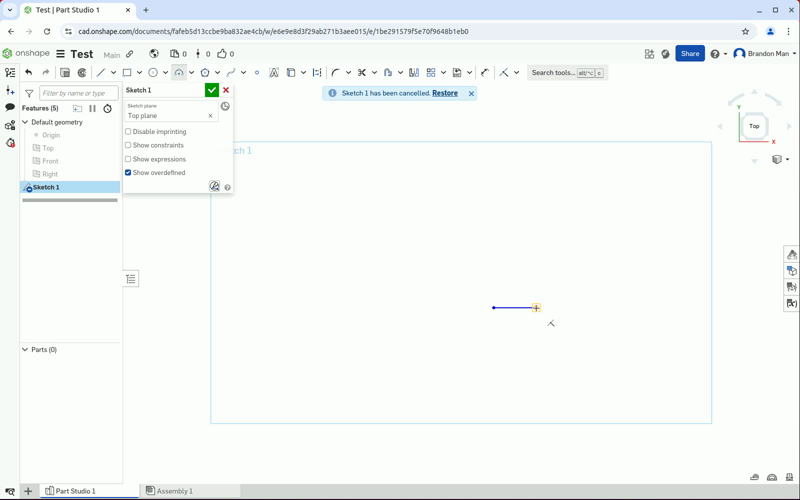
mouse_move(536, 258)
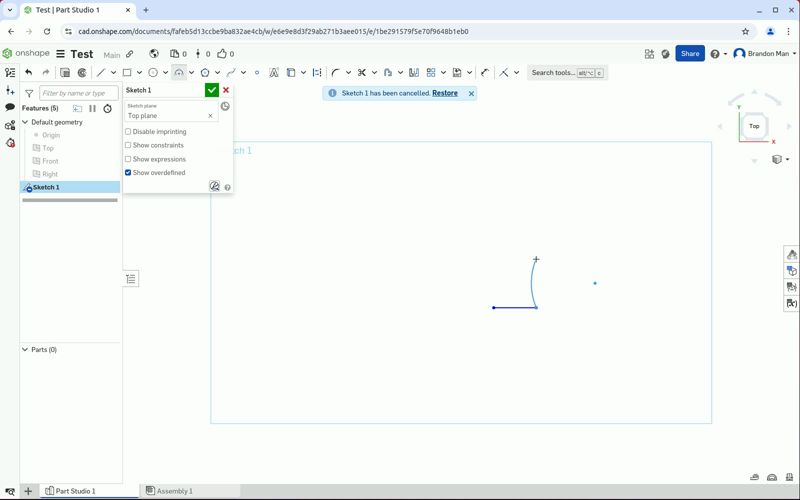
click(536, 258)
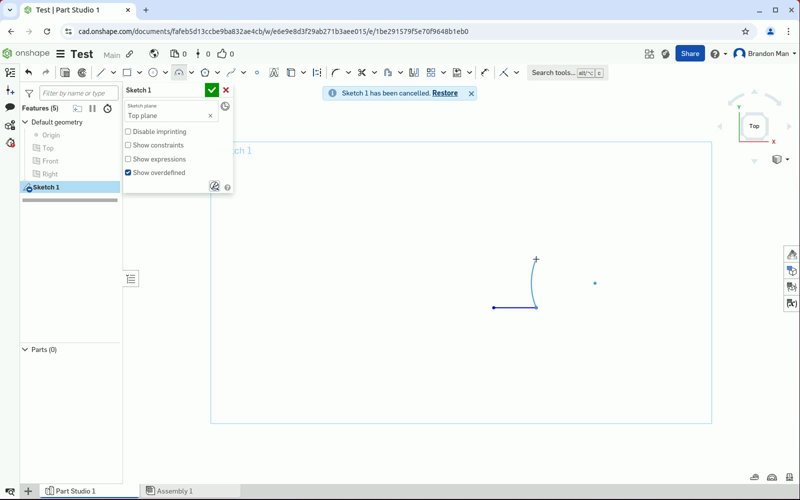
mouse_move(385, 283)
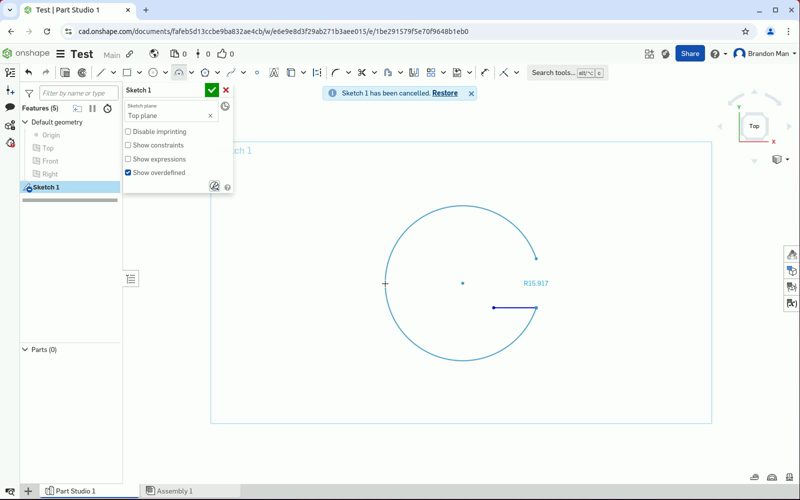
click(385, 283)
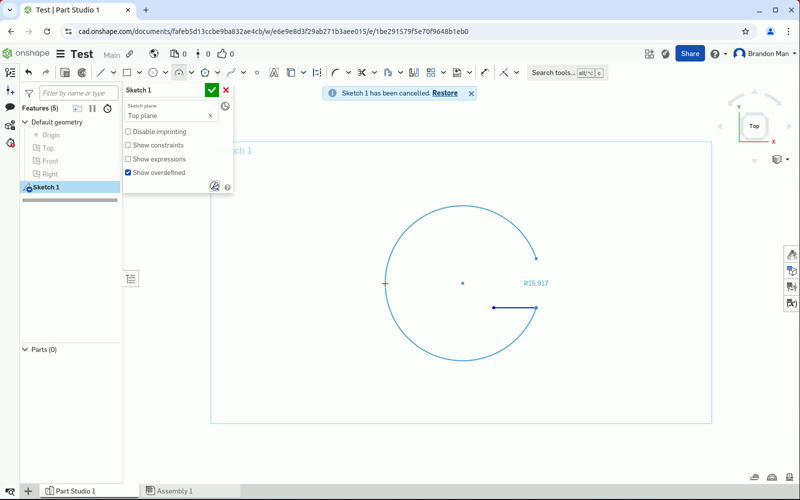
key_up(shift)
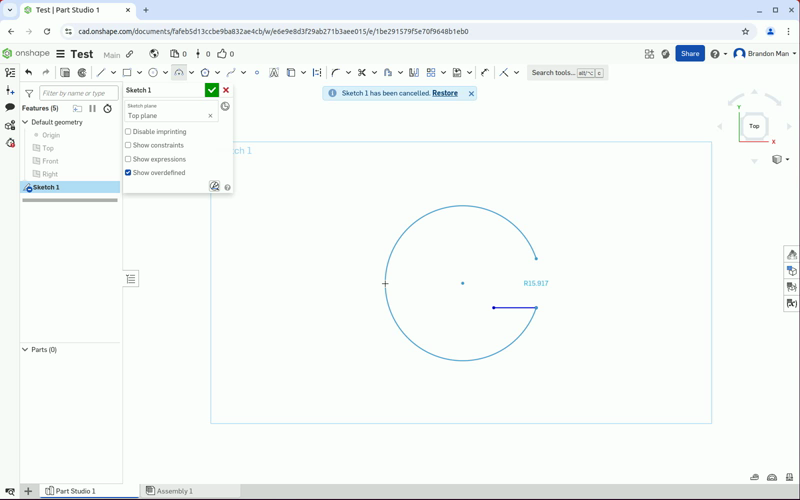
key(esc)
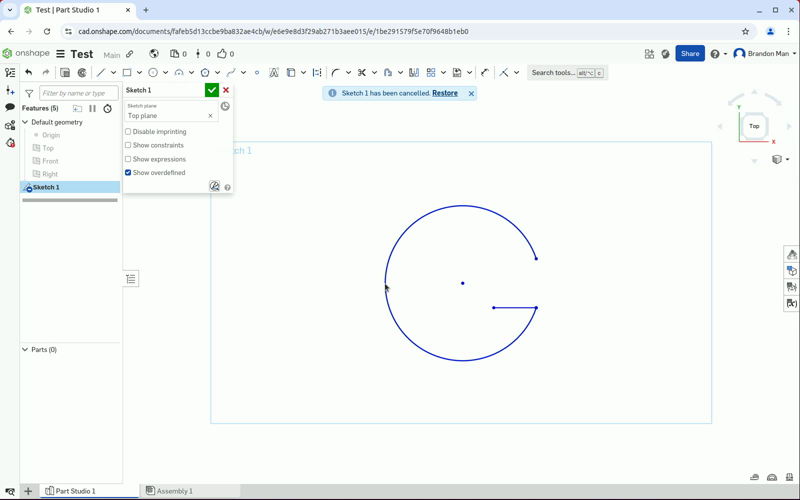
key(l)
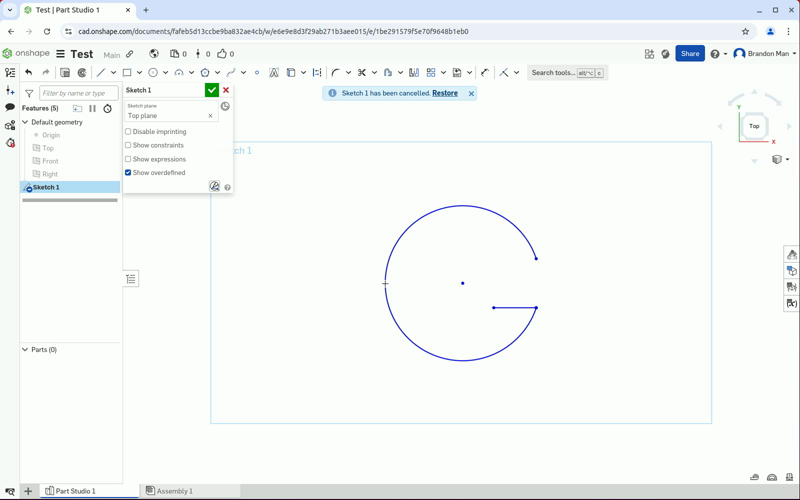
mouse_move(536, 258)
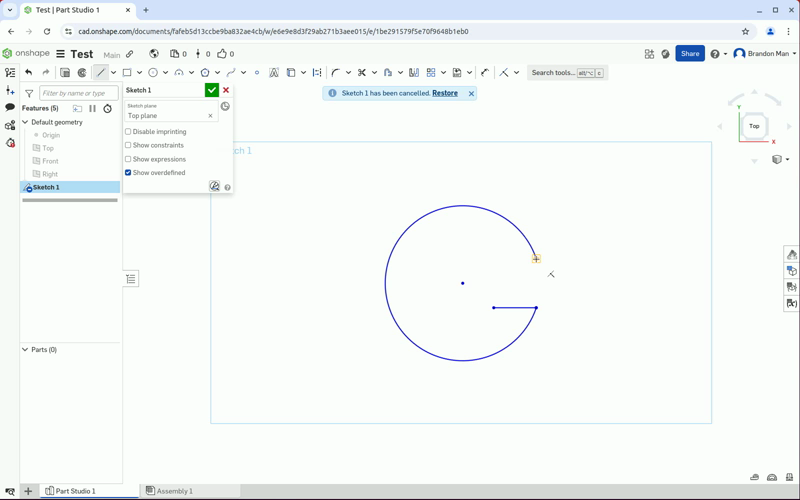
click(536, 258)
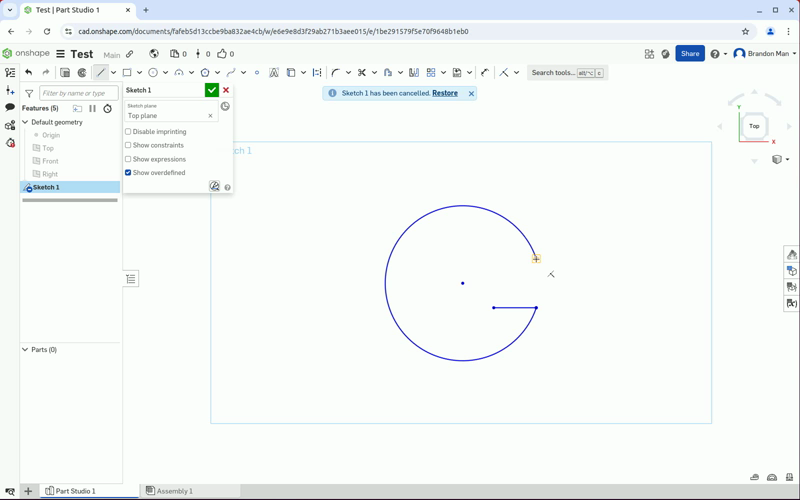
key_down(shift)
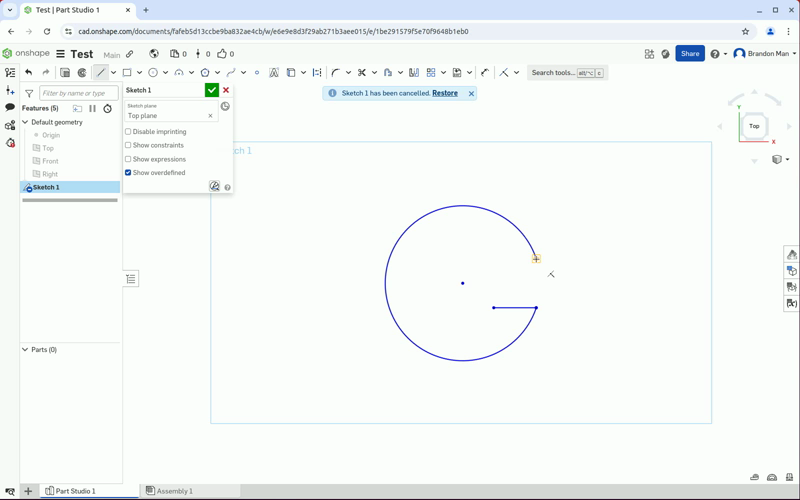
mouse_move(566, 258)
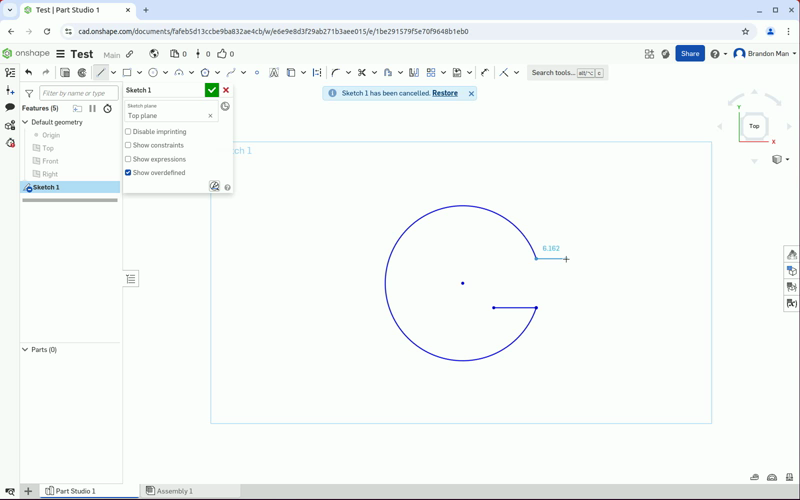
mouse_move(493, 258)
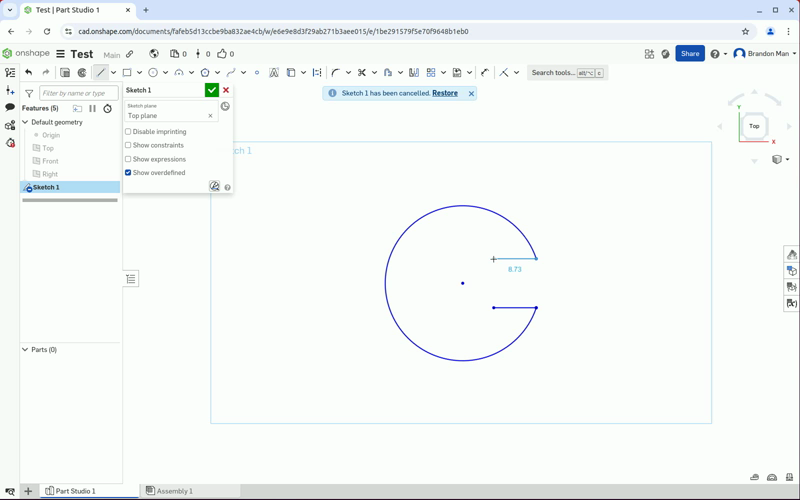
click(493, 258)
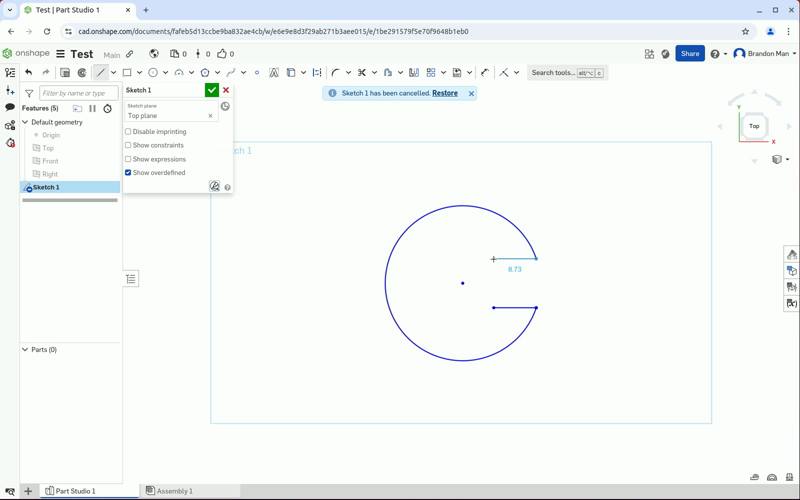
key_up(shift)
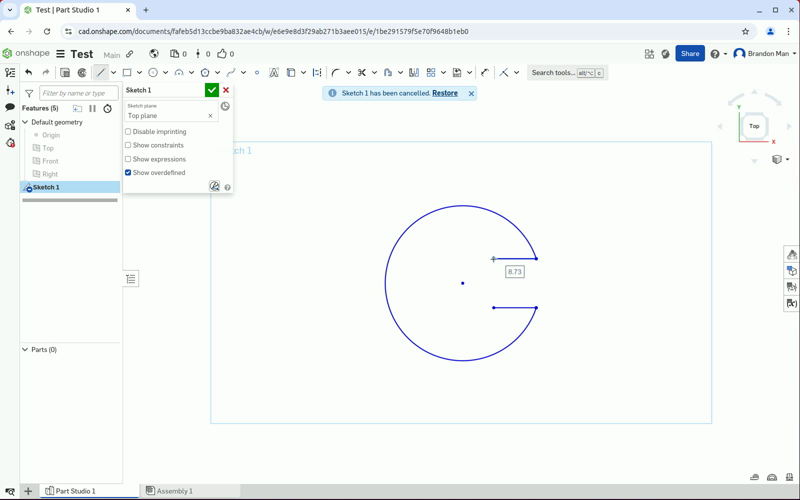
mouse_move(523, 258)
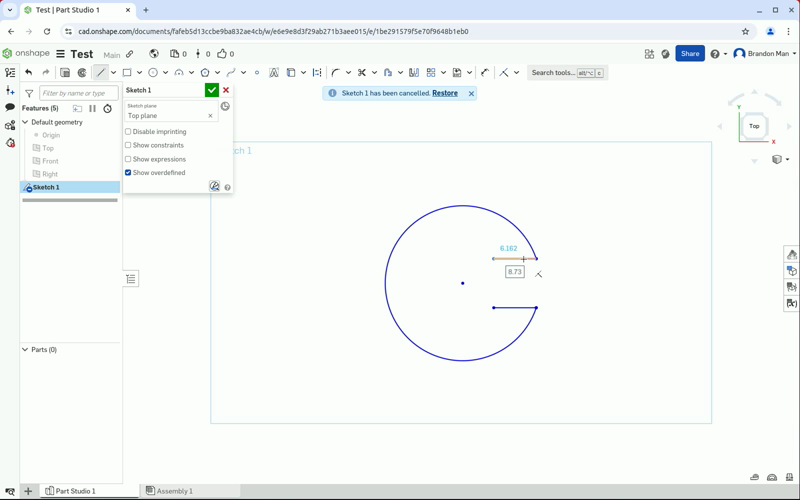
key_down(shift)
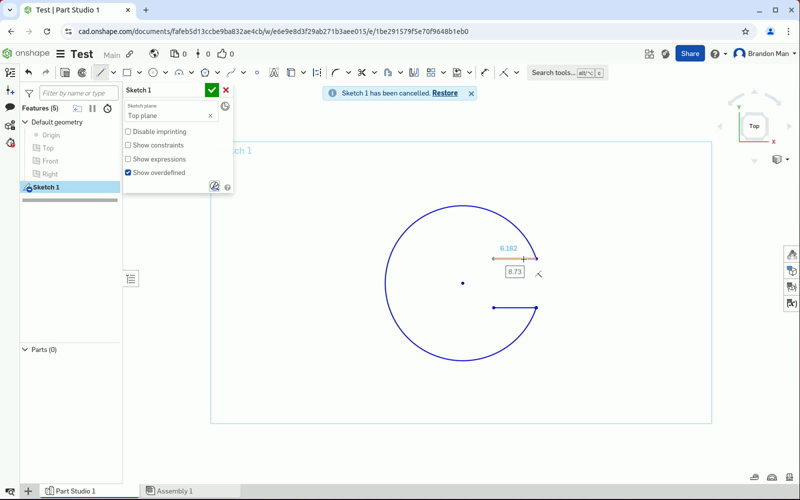
mouse_move(493, 307)
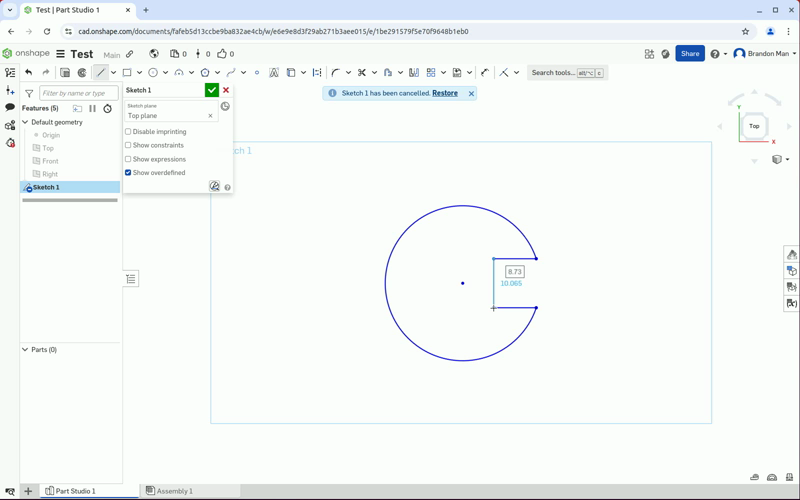
key_up(shift)
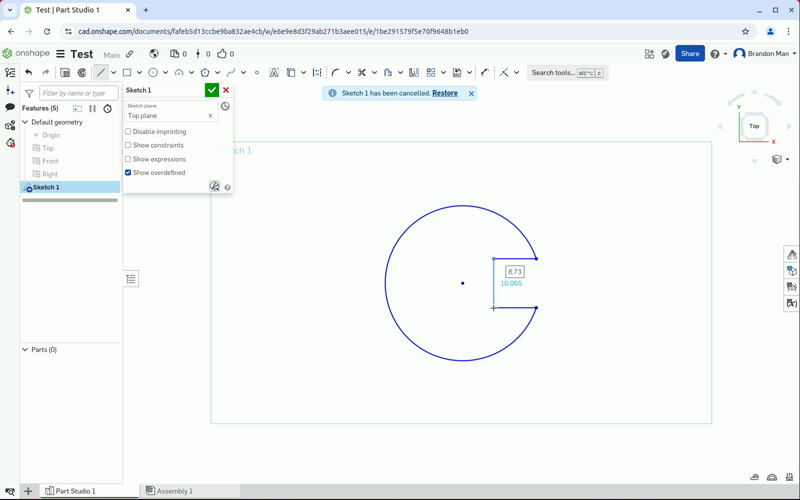
click(493, 307)
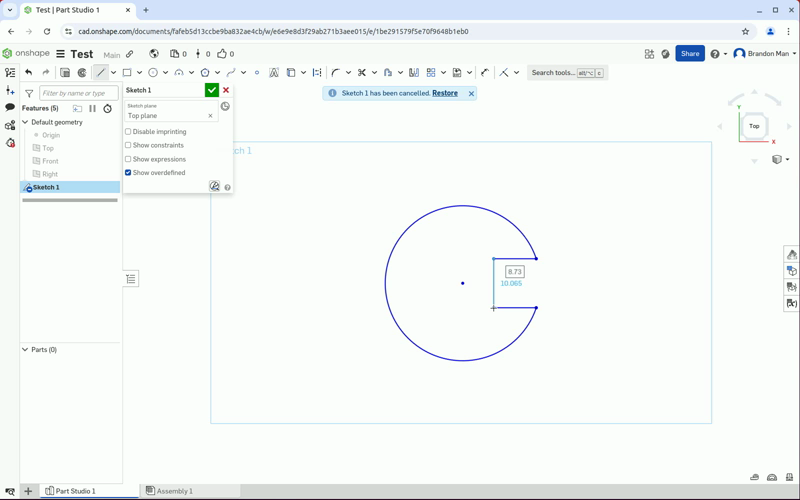
key(esc)
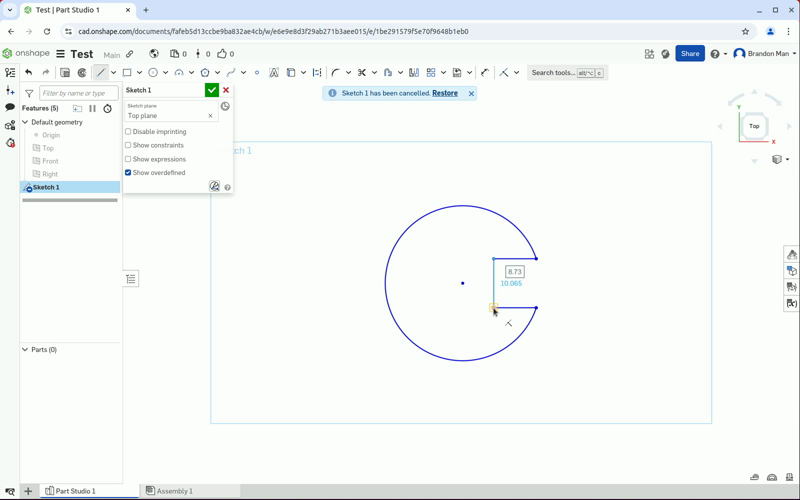
mouse_move(443, 242)
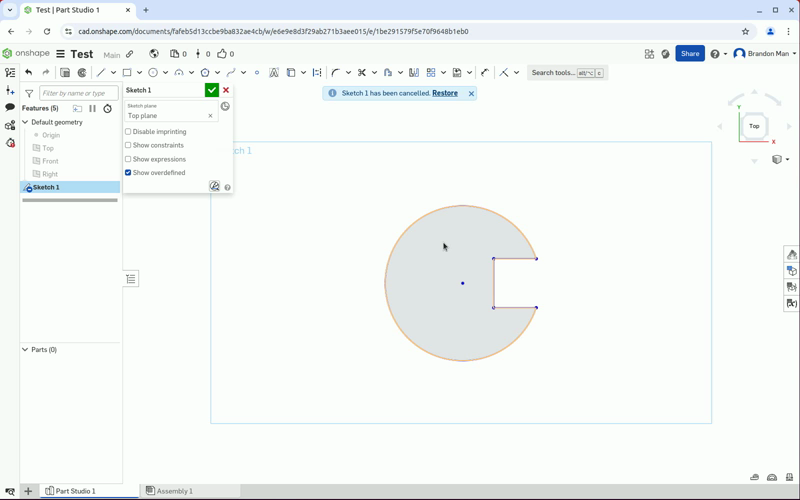
click(443, 242)
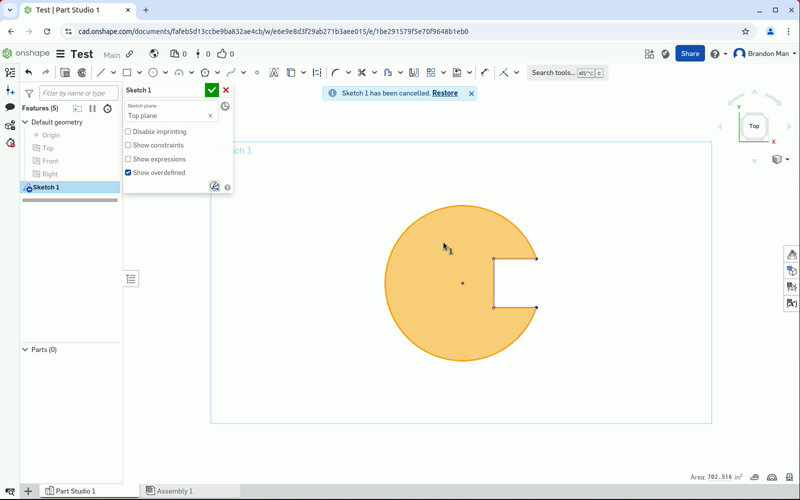
mouse_move(73, 352)
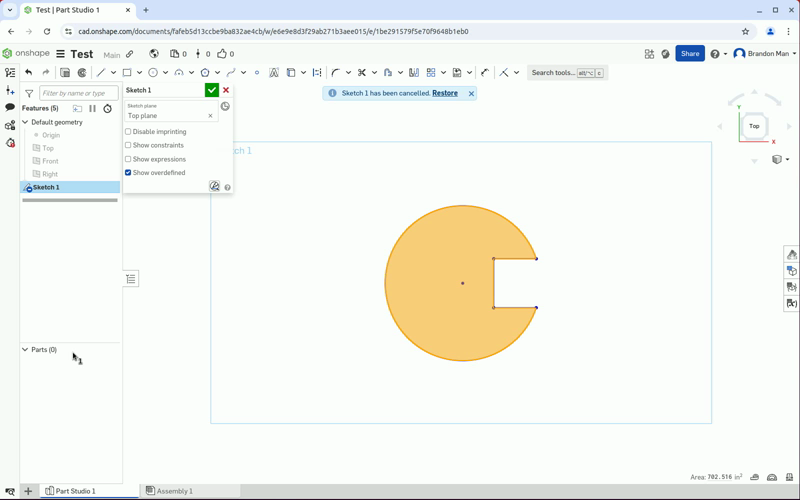
key(shift+y)
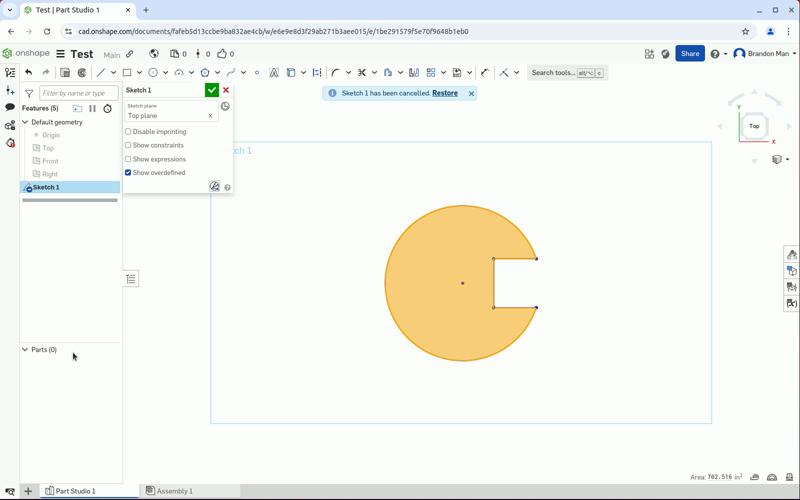
key(shift+e)
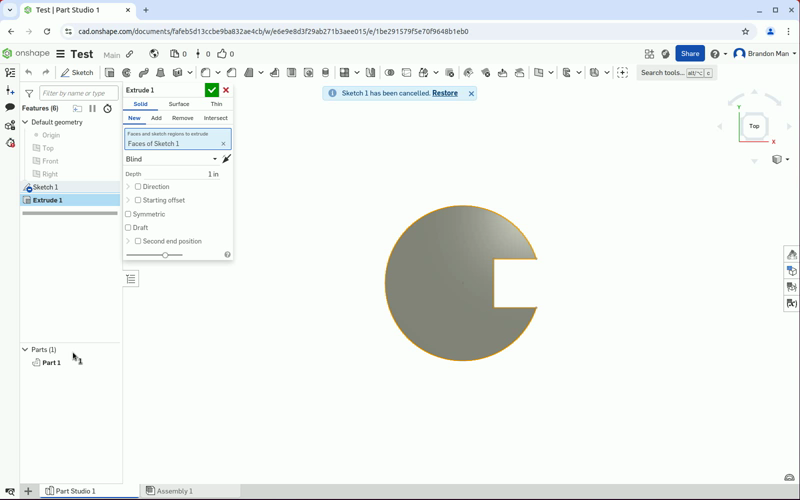
mouse_move(143, 106)
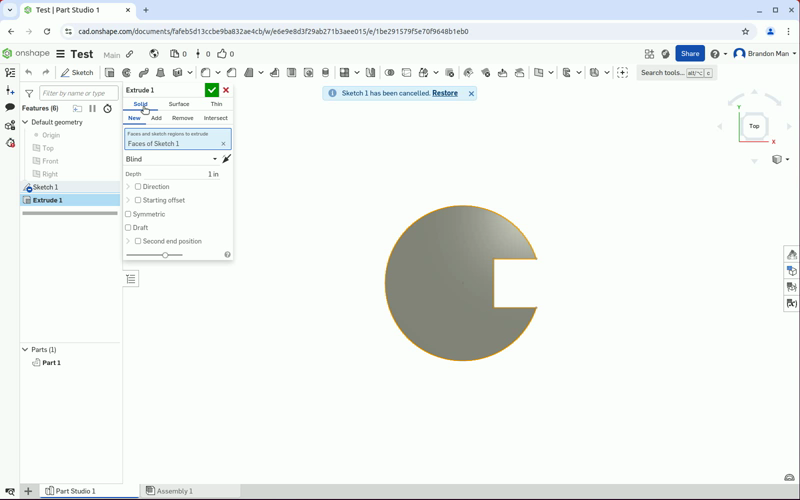
click(143, 106)
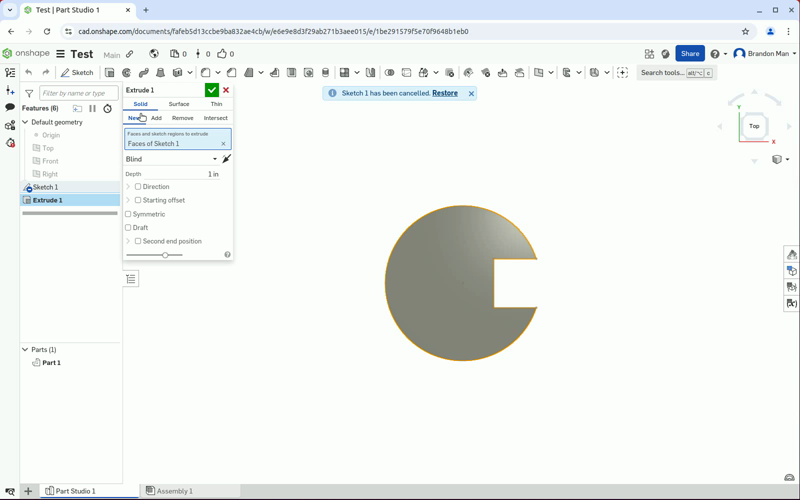
mouse_move(137, 120)
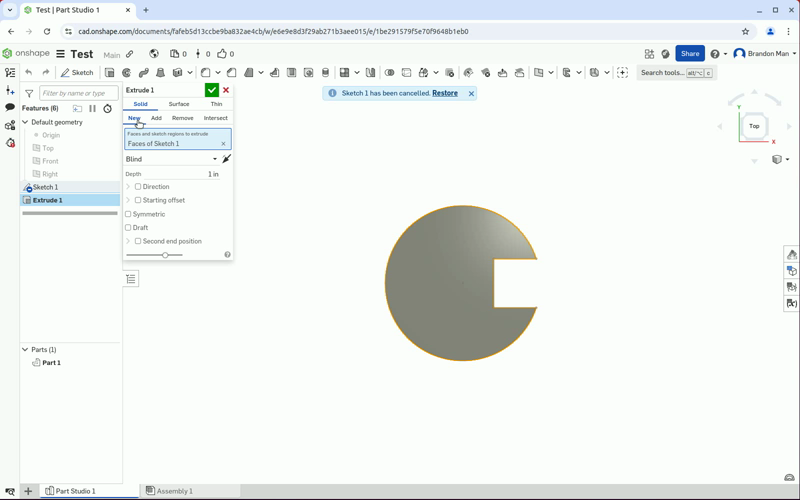
click(137, 120)
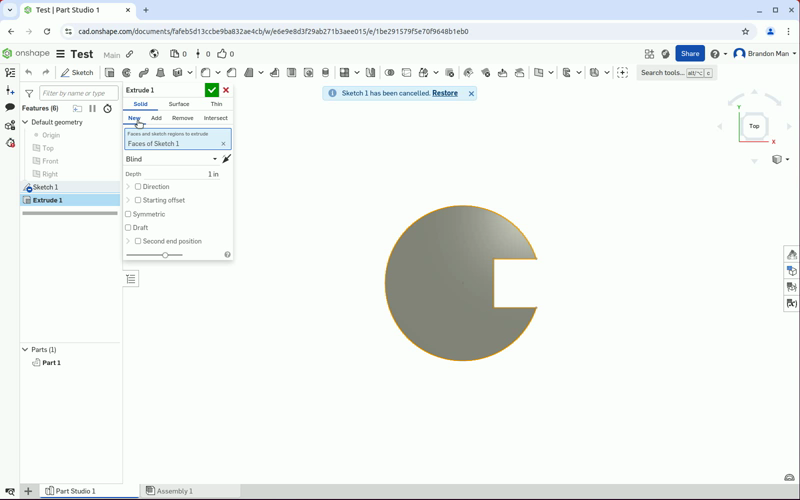
key(tab, 4)
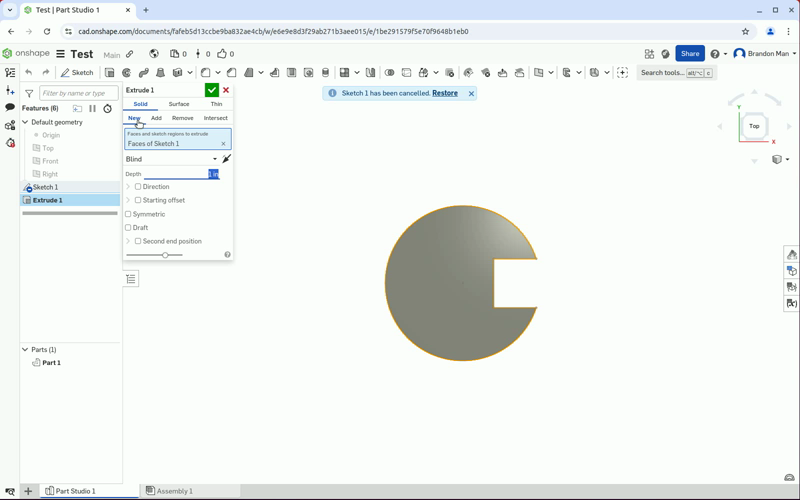
text(13.239)
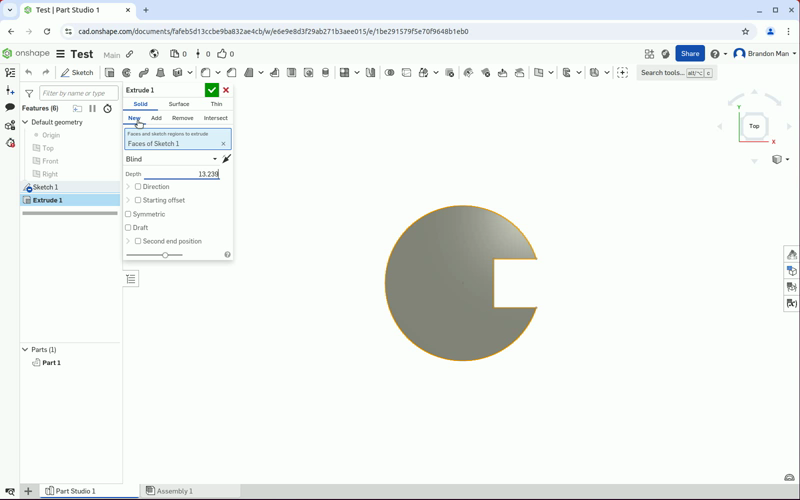
key(enter)
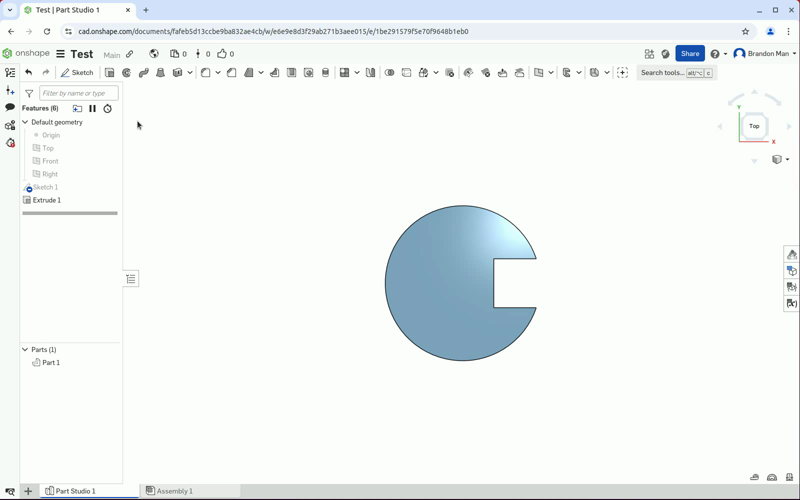
key(shift+h)
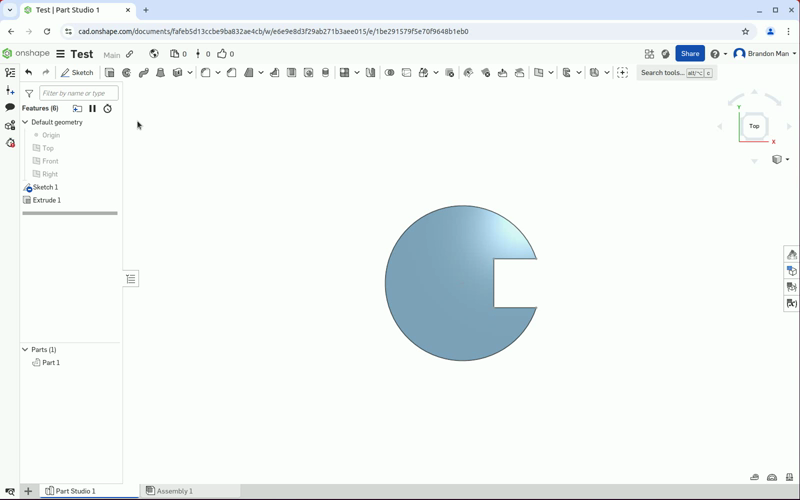
key(shift+h)
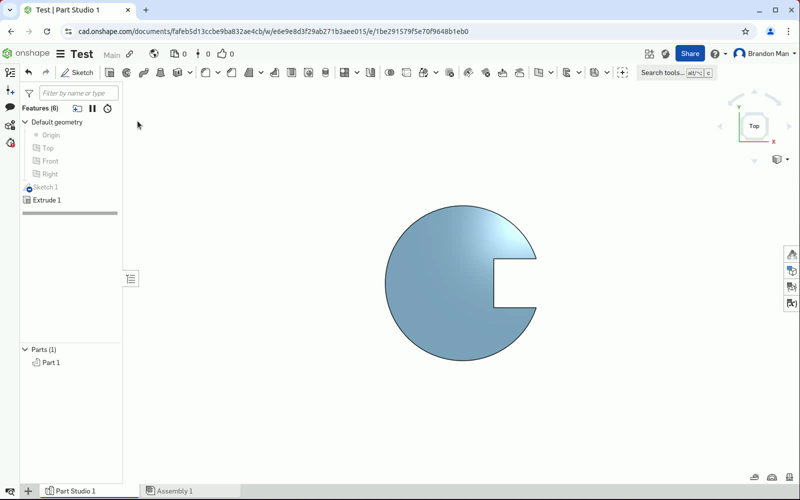
mouse_move(73, 189)
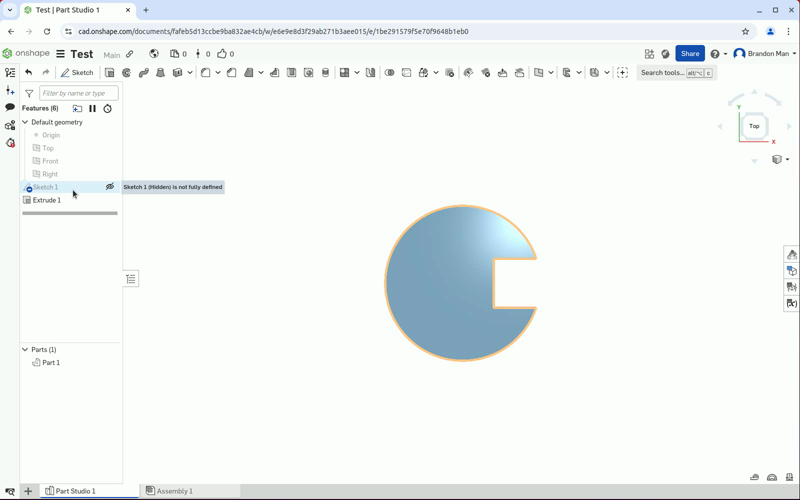
click(73, 189)
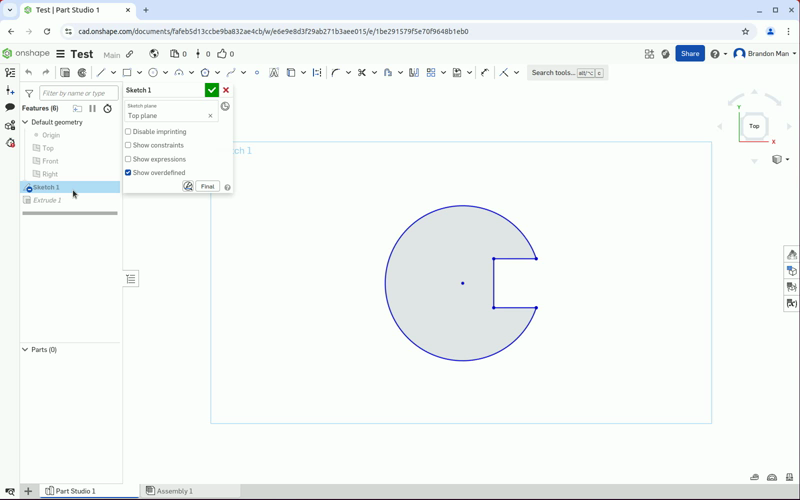
mouse_move(229, 92)
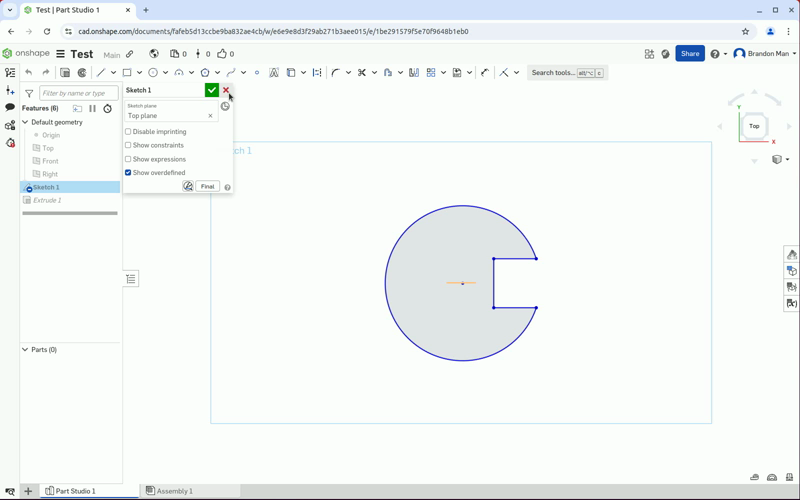
click(229, 92)
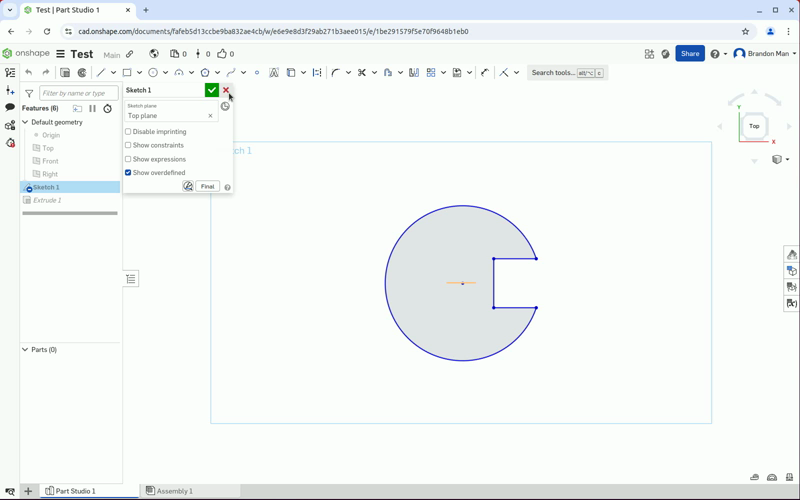
key(shift+s)
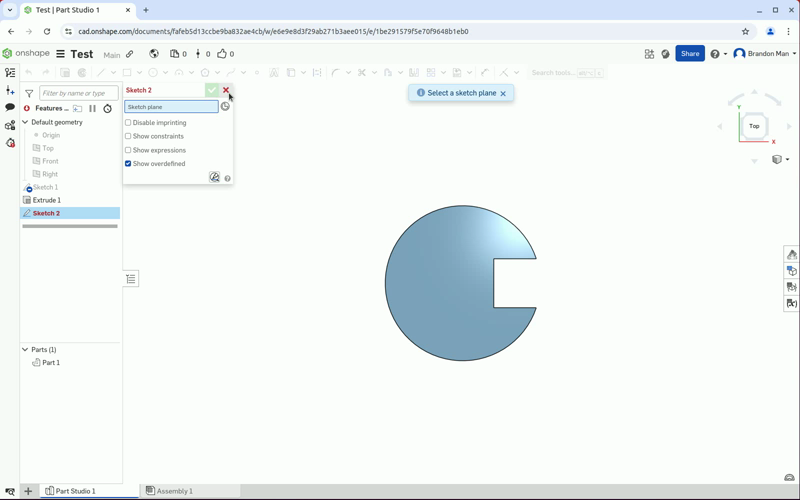
mouse_move(73, 150)
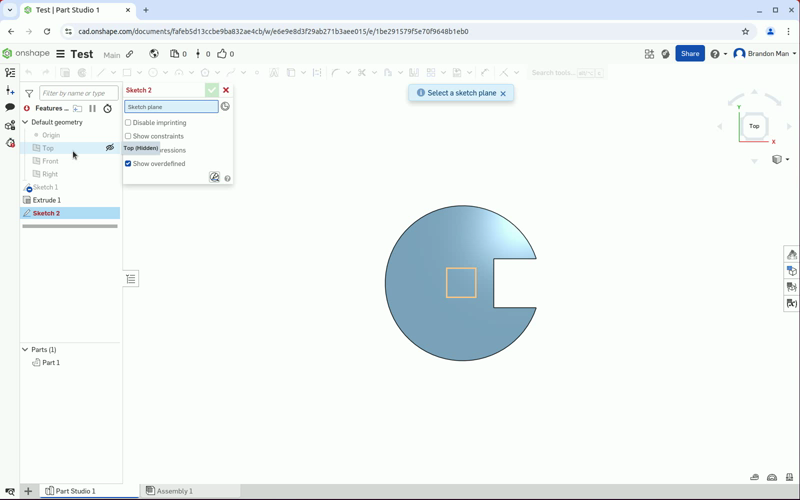
click(73, 150)
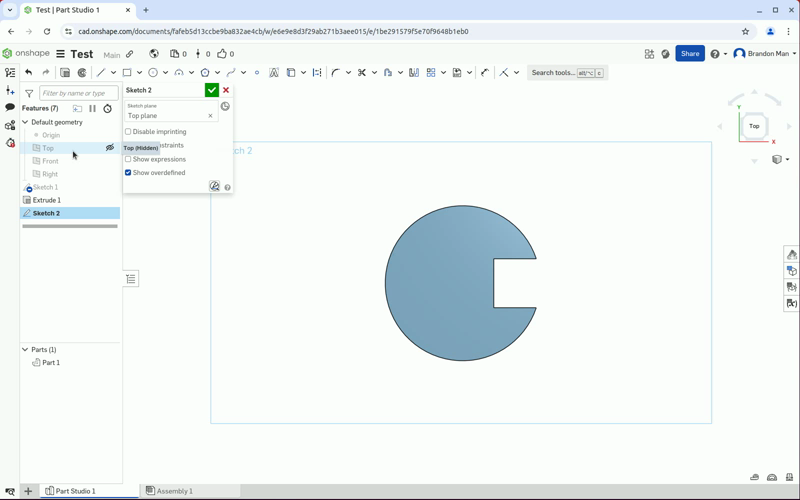
mouse_move(73, 352)
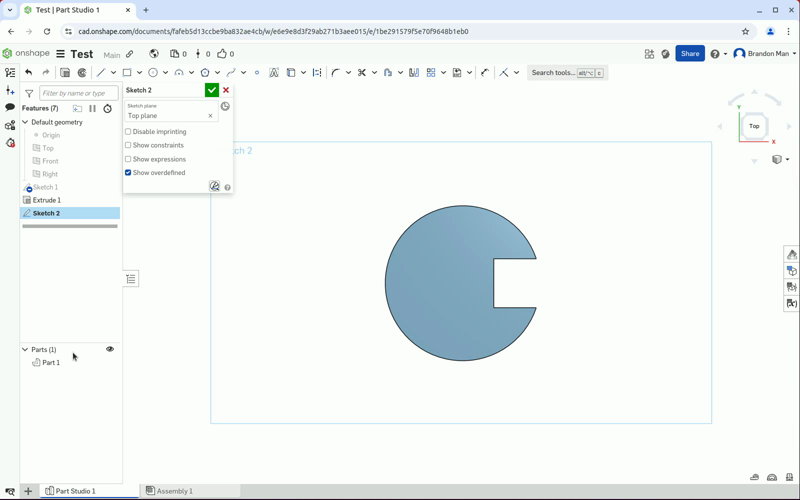
key(y)
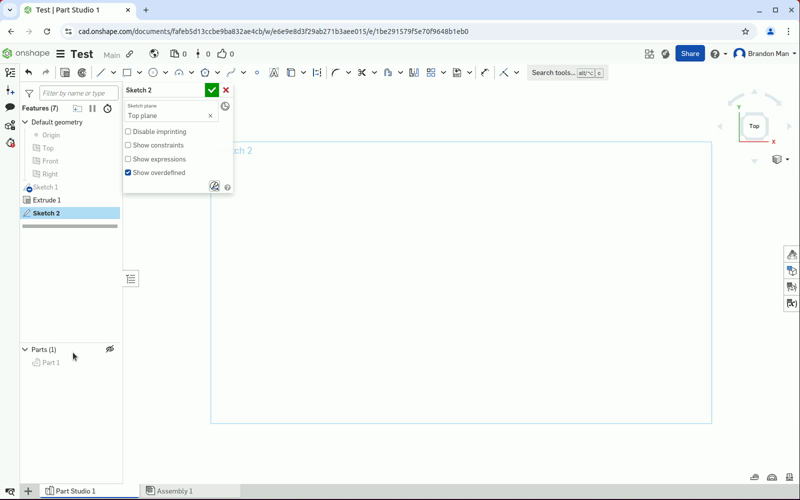
key(l)
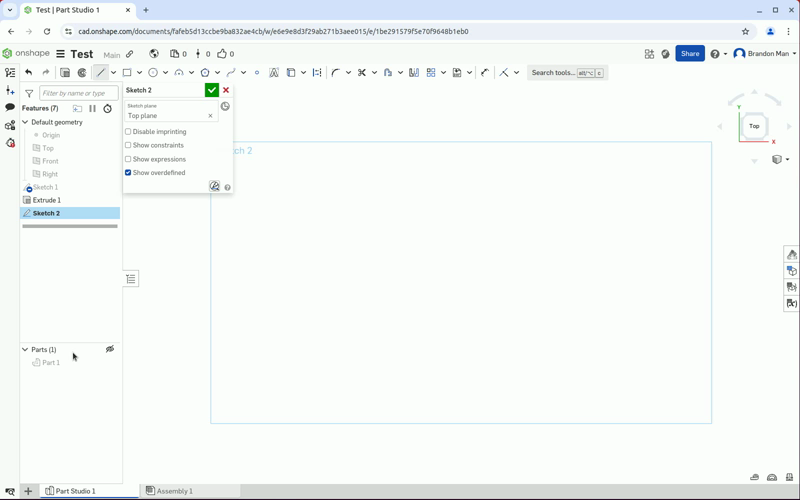
key_down(shift)
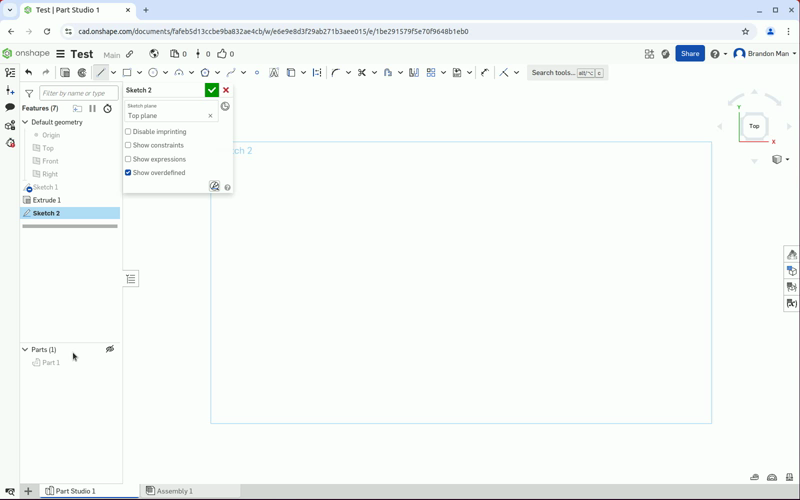
mouse_move(493, 307)
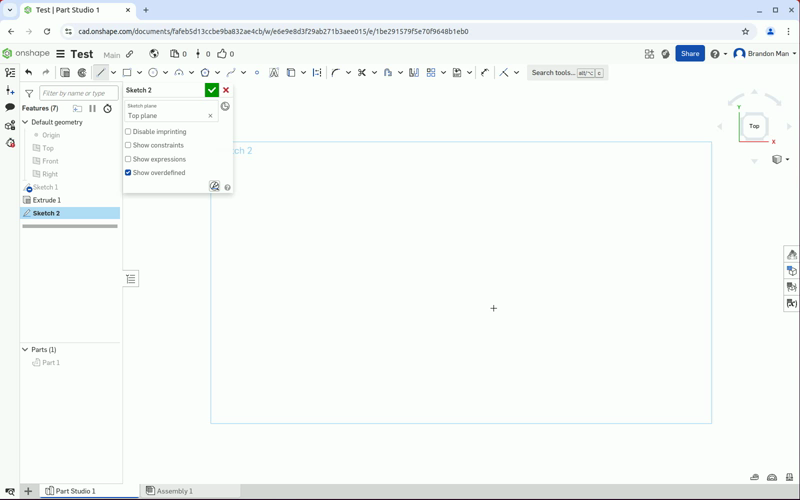
click(493, 307)
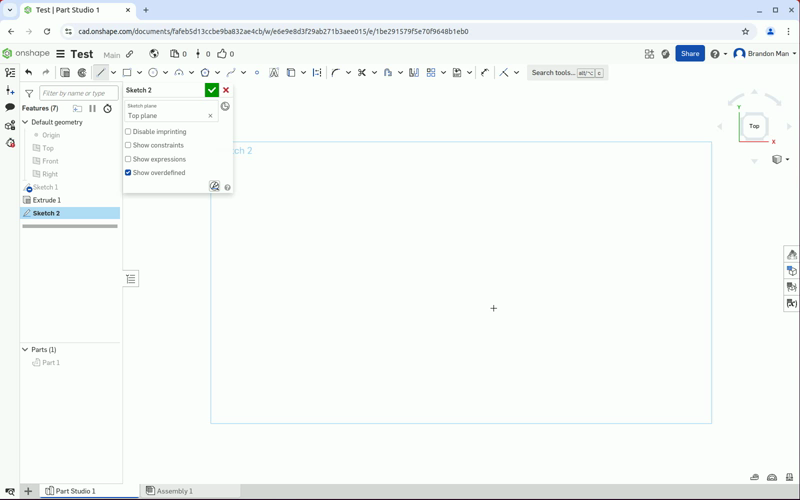
key_up(shift)
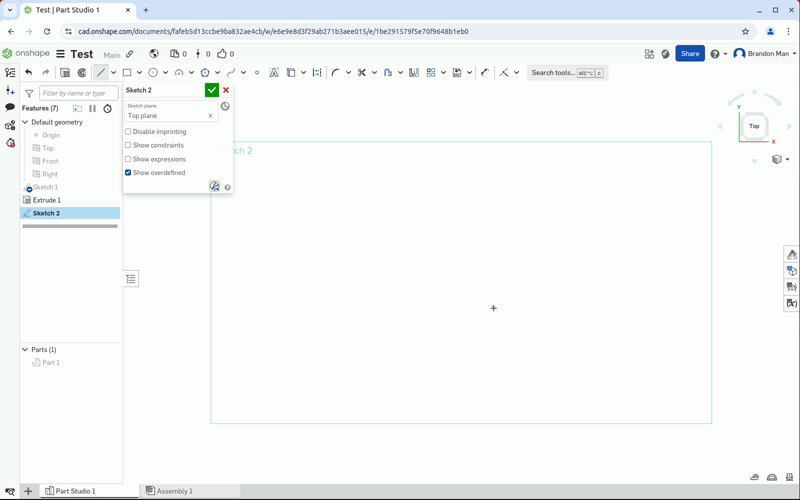
key_down(shift)
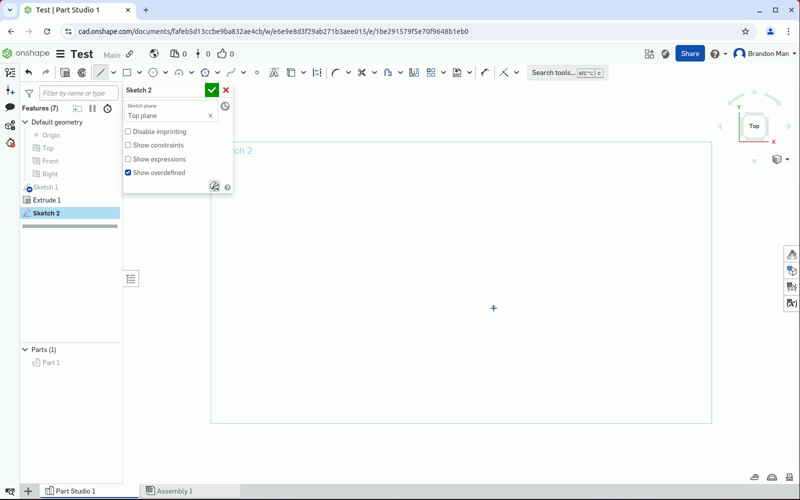
mouse_move(523, 307)
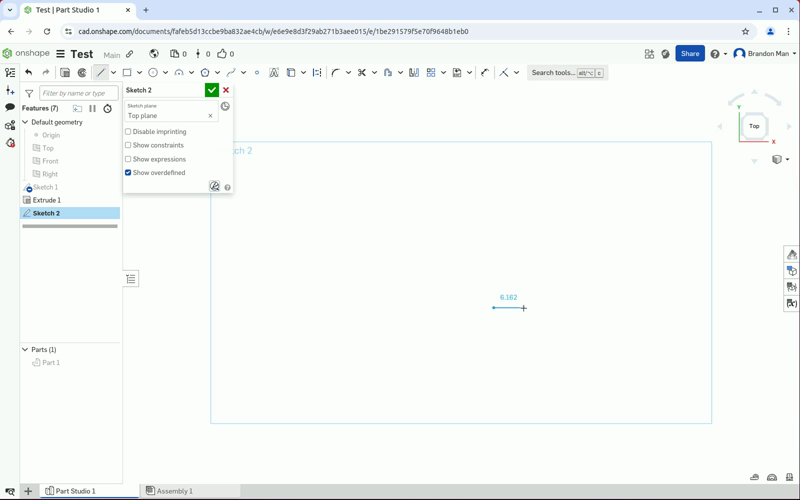
mouse_move(537, 307)
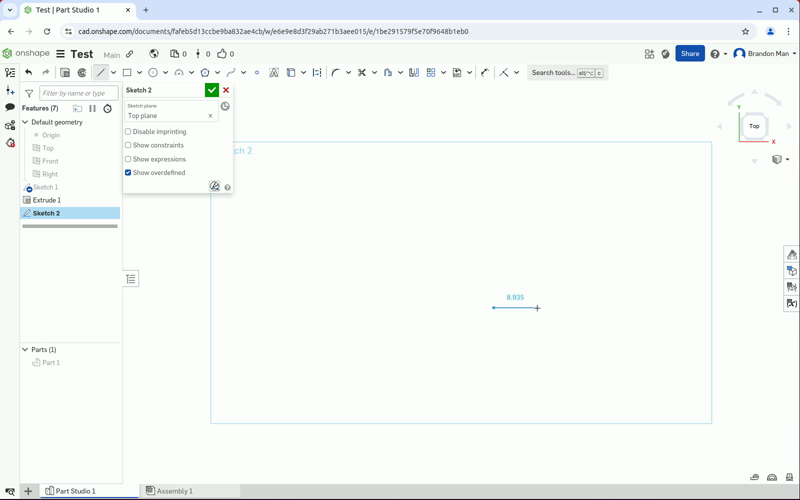
click(537, 307)
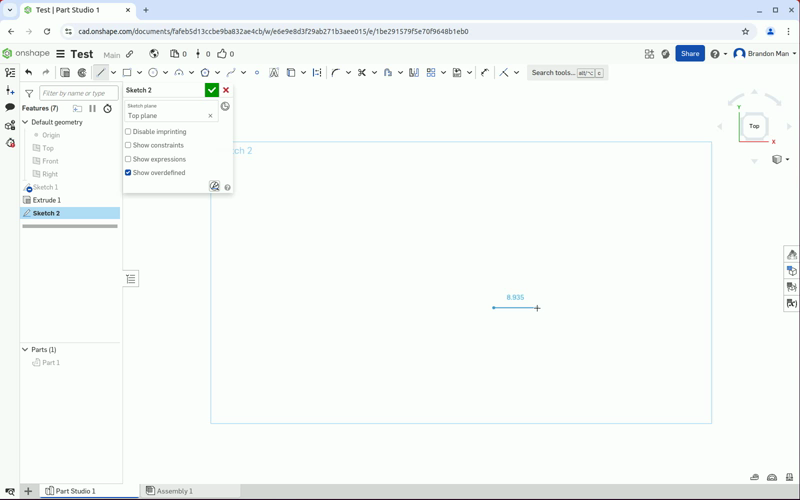
key_up(shift)
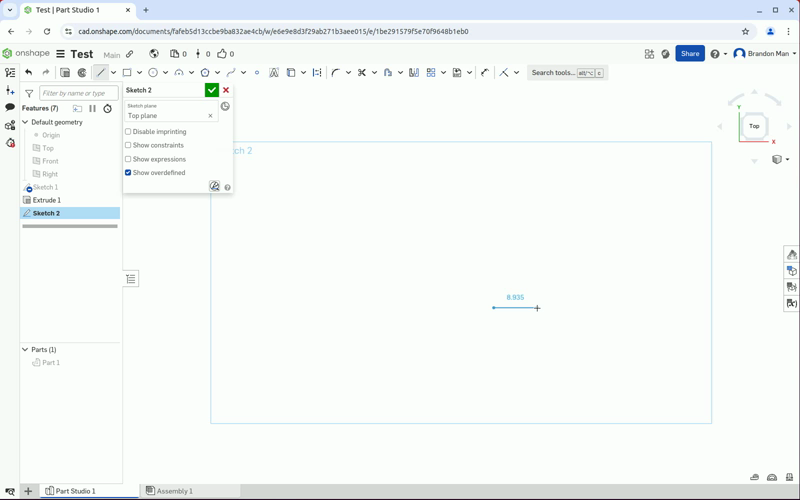
key(esc)
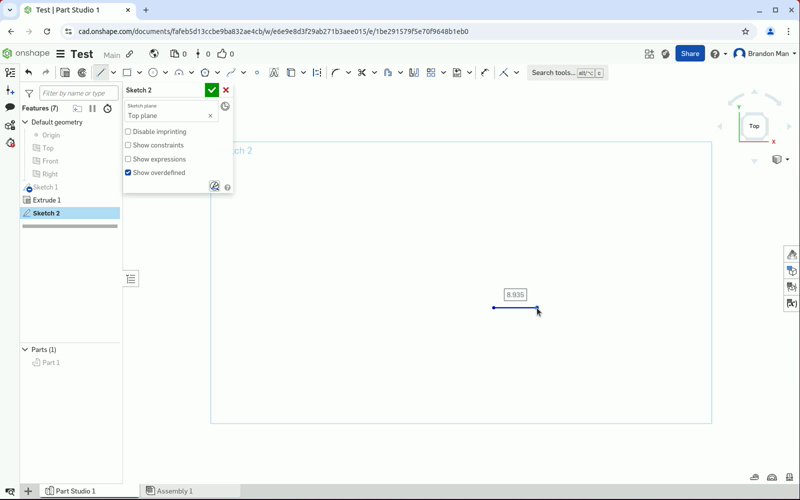
key(a)
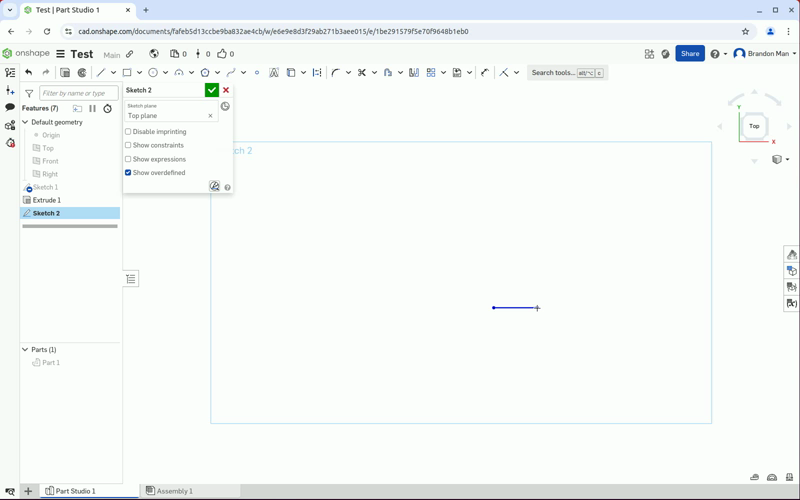
mouse_move(537, 307)
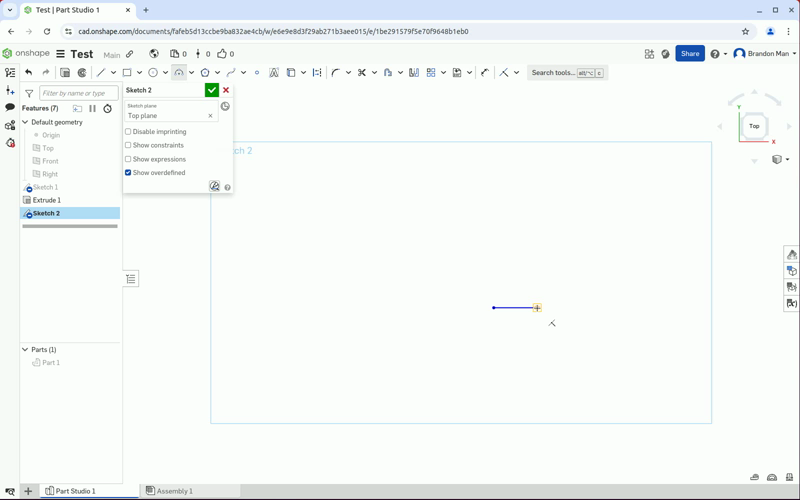
click(537, 307)
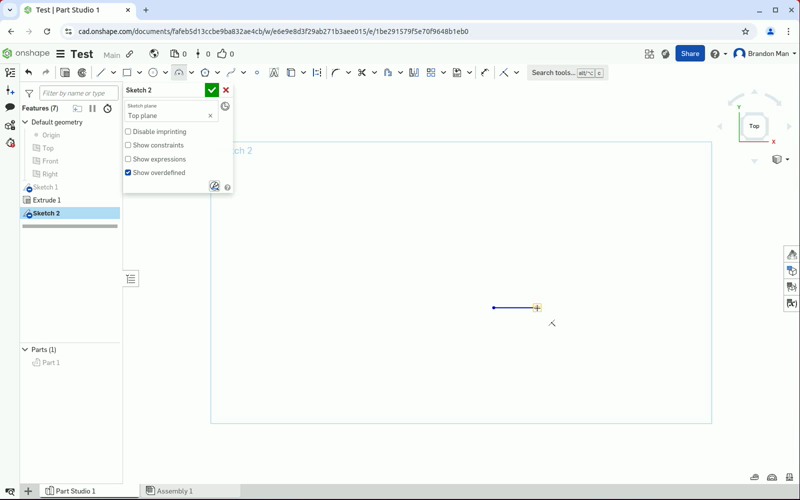
key_down(shift)
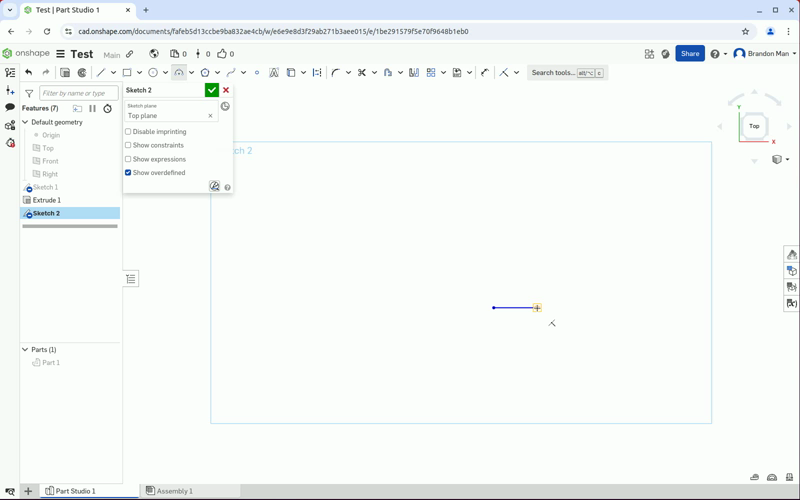
mouse_move(537, 257)
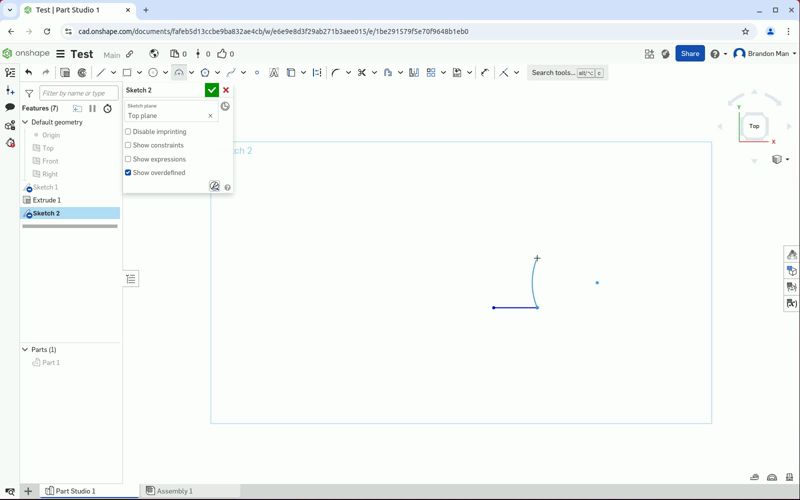
click(537, 257)
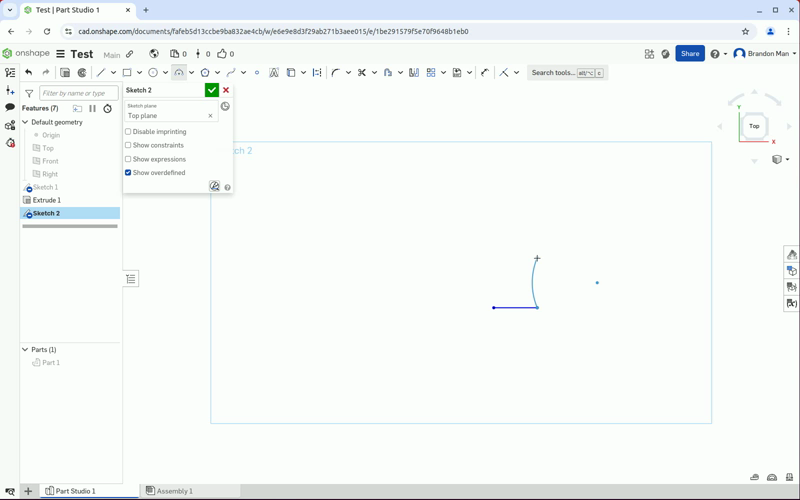
mouse_move(541, 282)
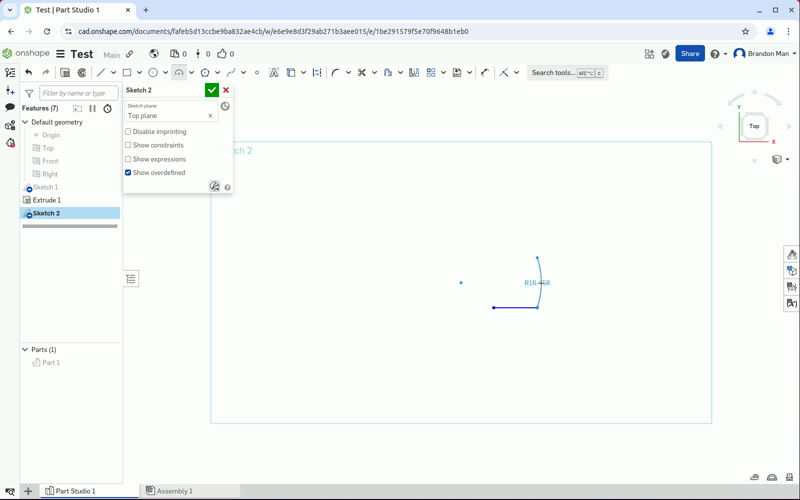
click(541, 282)
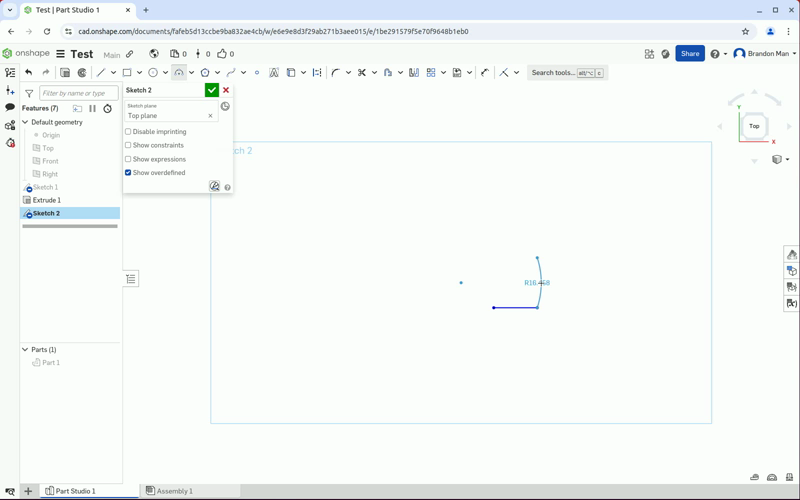
key_up(shift)
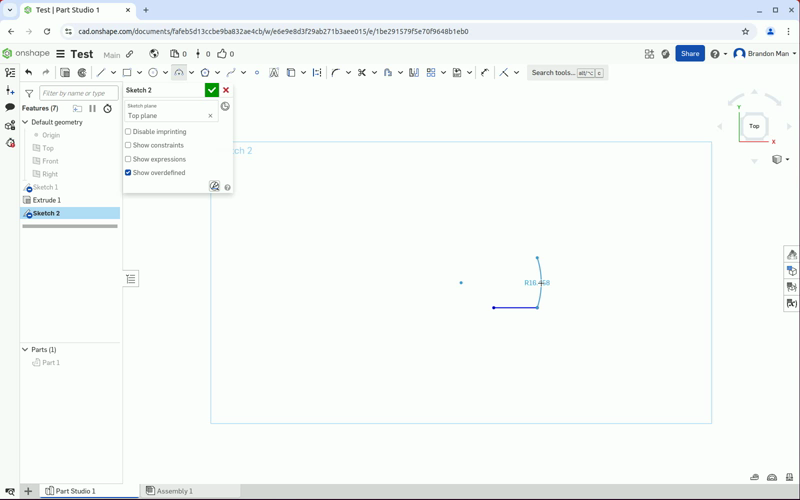
key(esc)
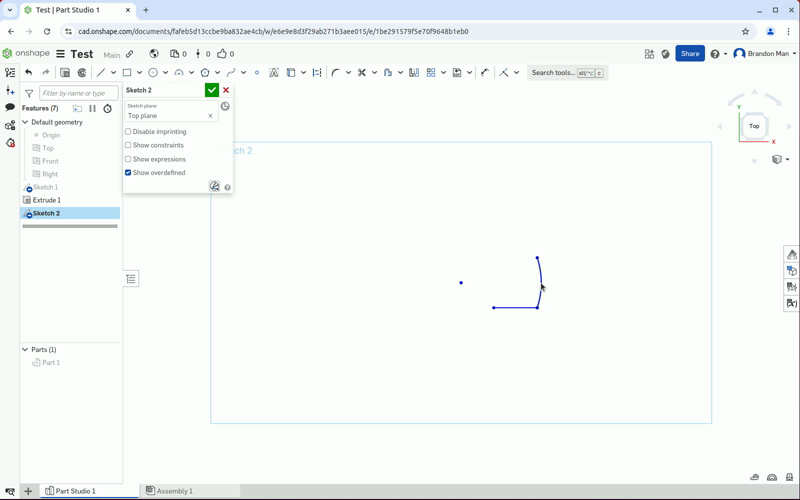
key(l)
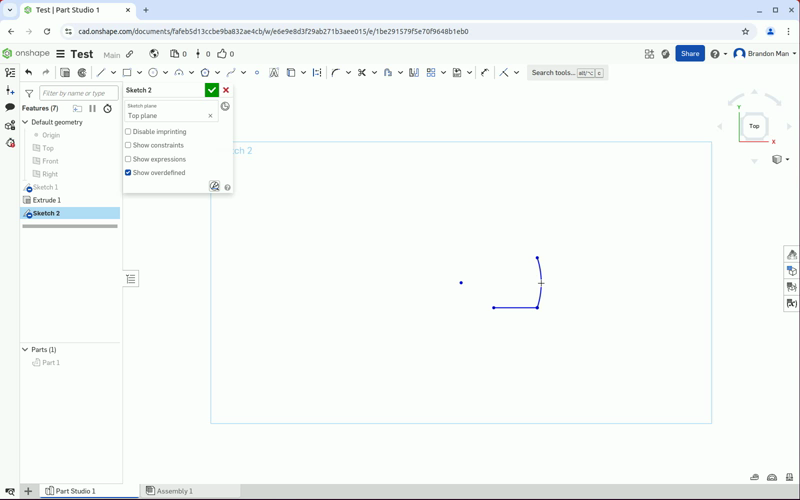
mouse_move(537, 257)
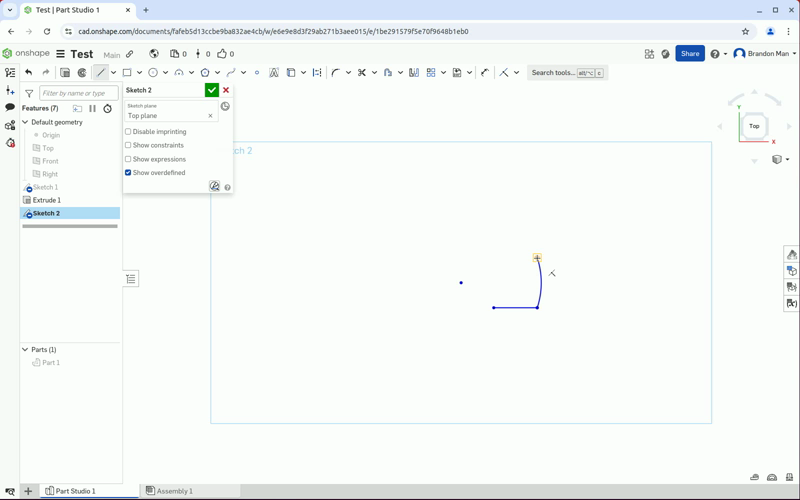
click(537, 257)
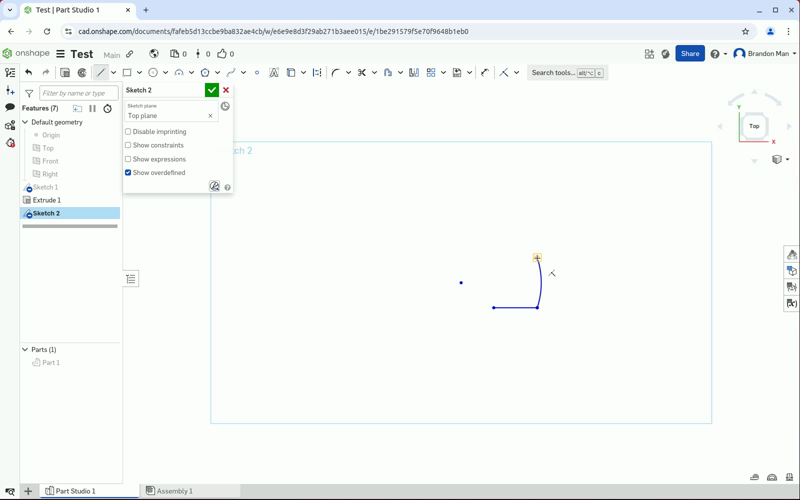
key_down(shift)
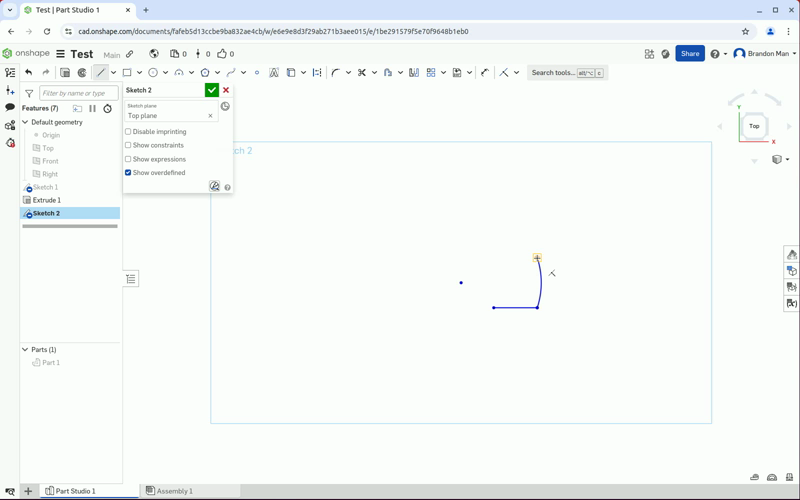
mouse_move(567, 257)
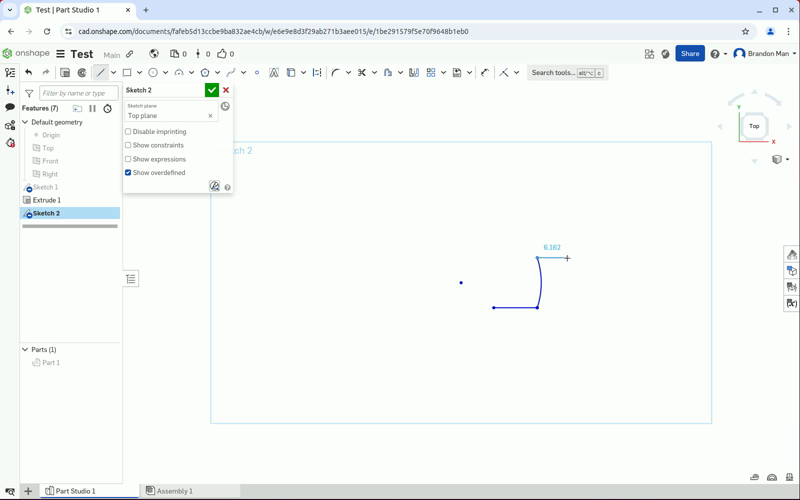
mouse_move(493, 257)
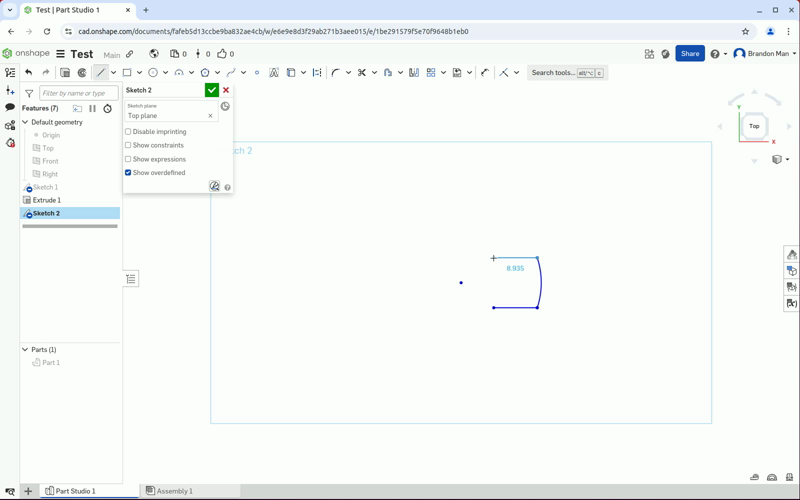
click(493, 257)
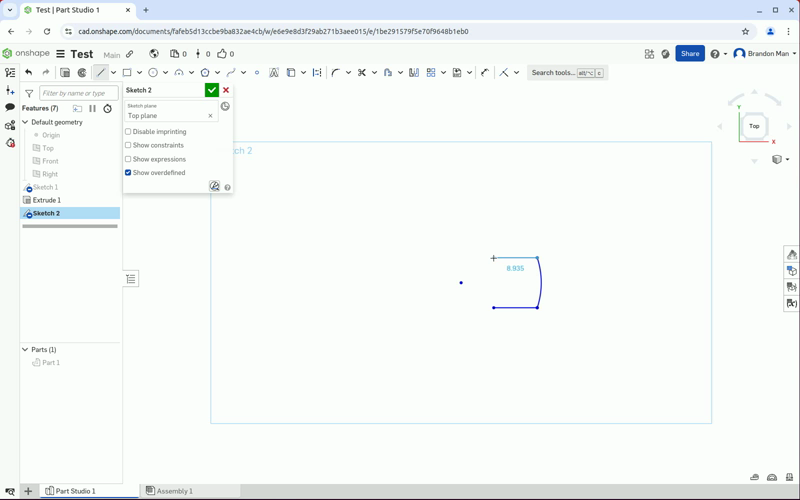
key_up(shift)
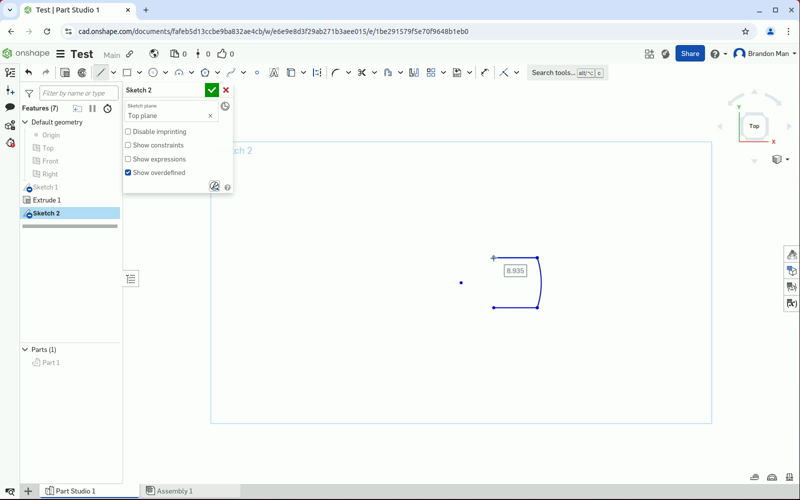
mouse_move(523, 257)
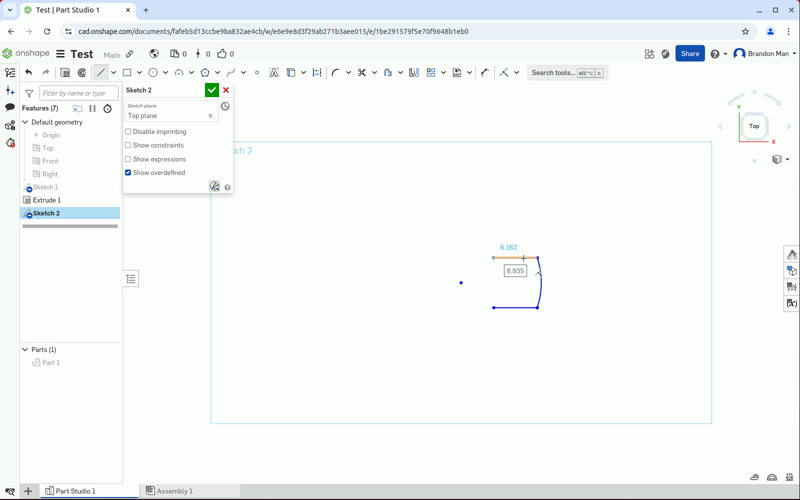
key_down(shift)
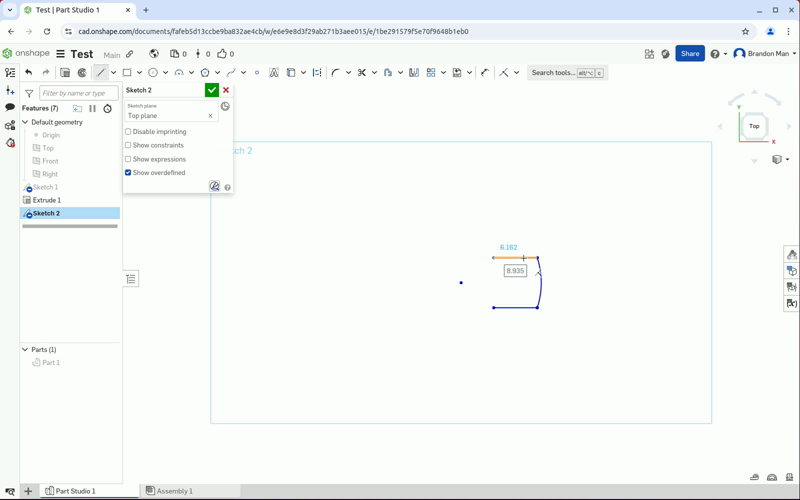
mouse_move(493, 307)
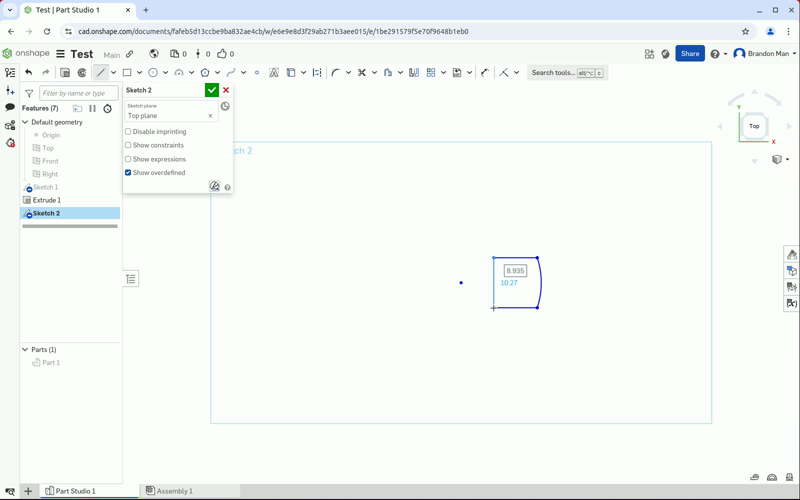
key_up(shift)
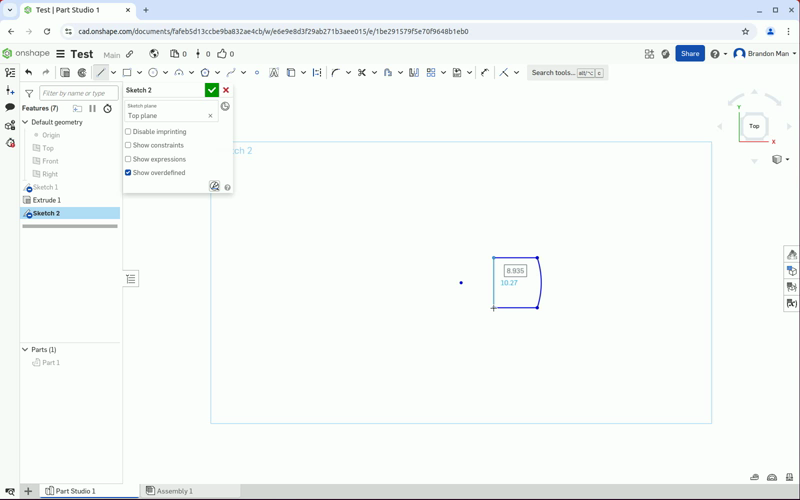
click(493, 307)
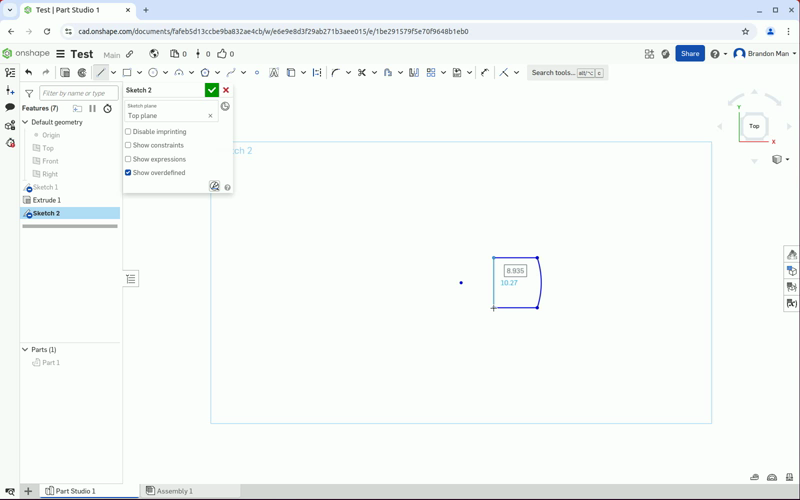
key(esc)
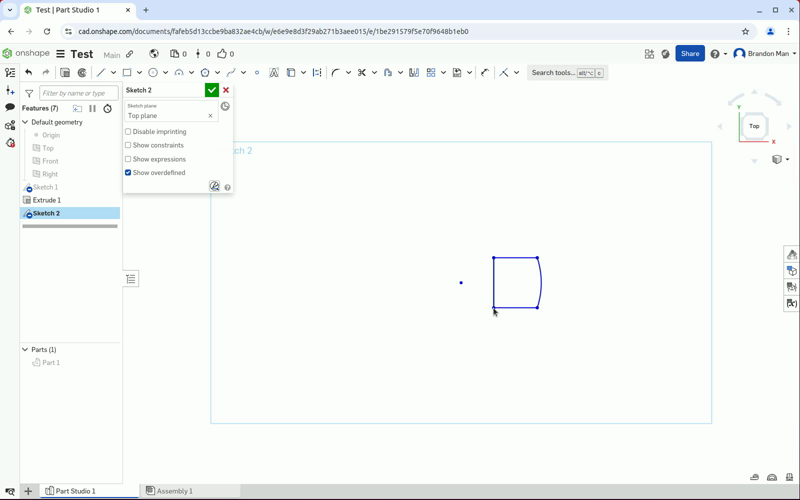
mouse_move(508, 263)
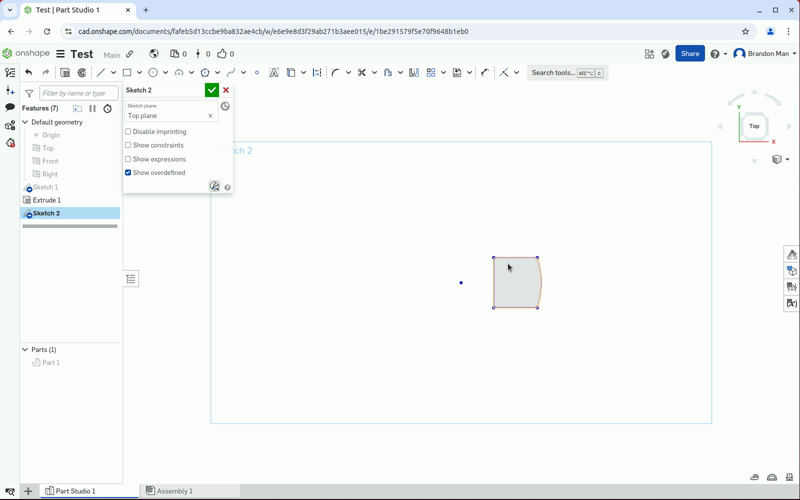
click(508, 263)
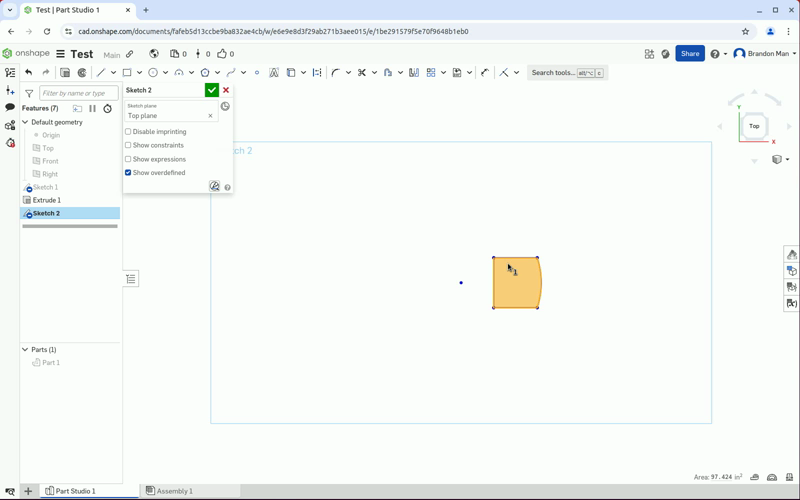
mouse_move(73, 352)
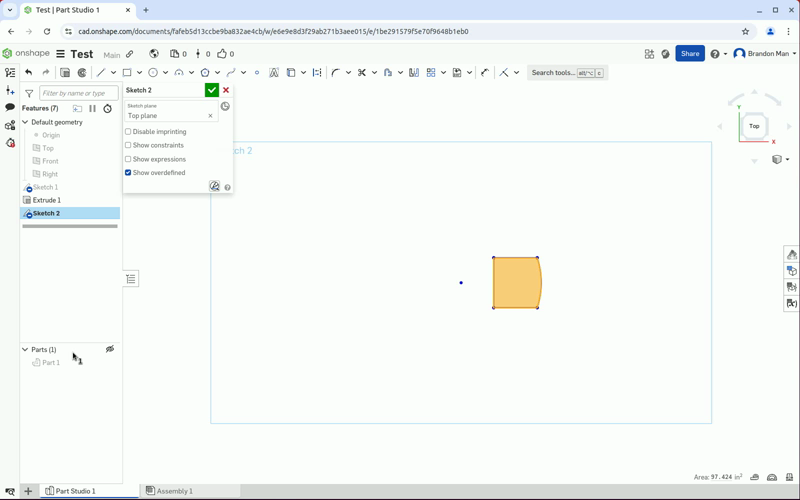
key(shift+y)
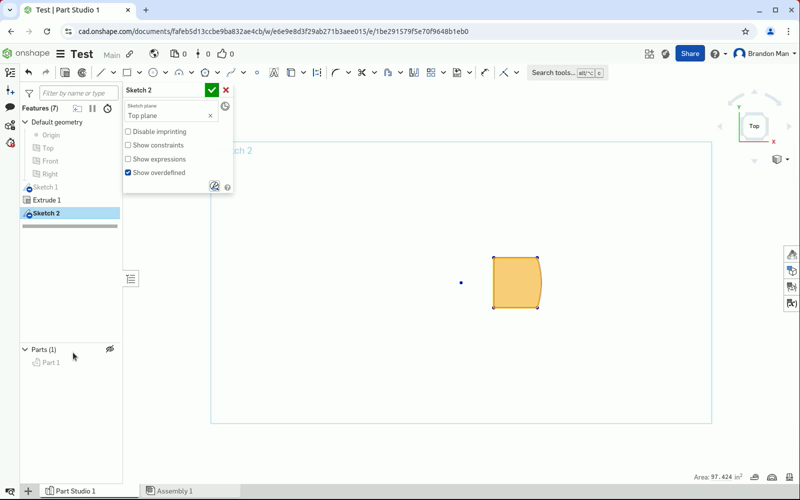
key(shift+e)
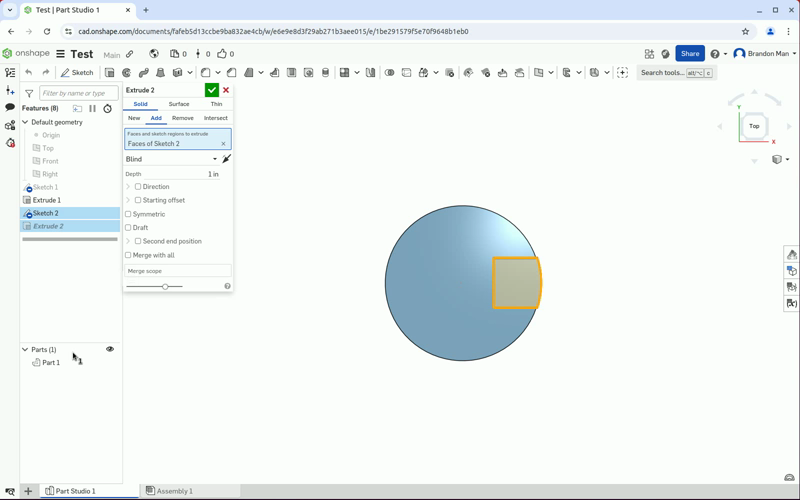
mouse_move(143, 106)
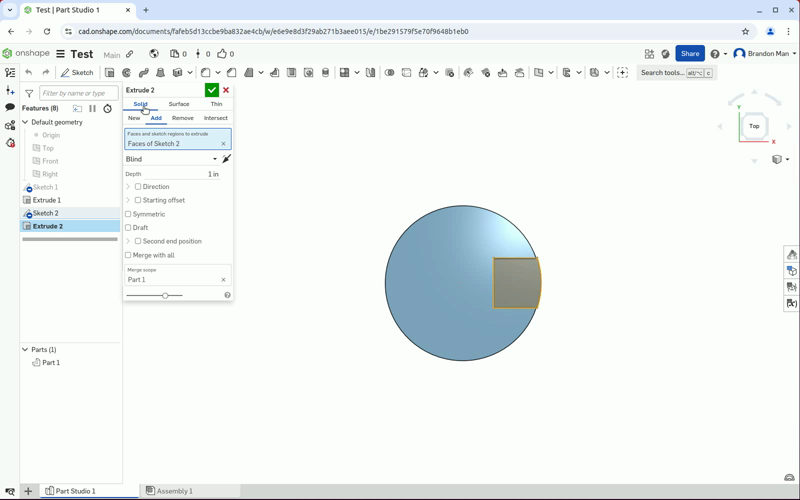
click(143, 106)
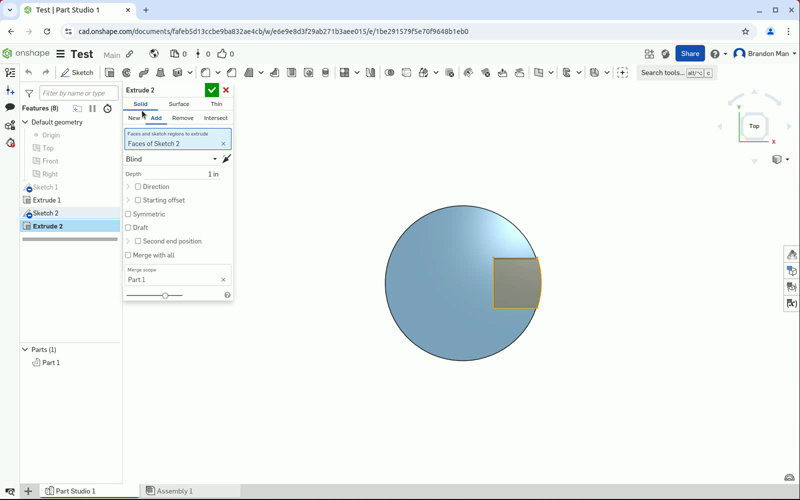
mouse_move(137, 120)
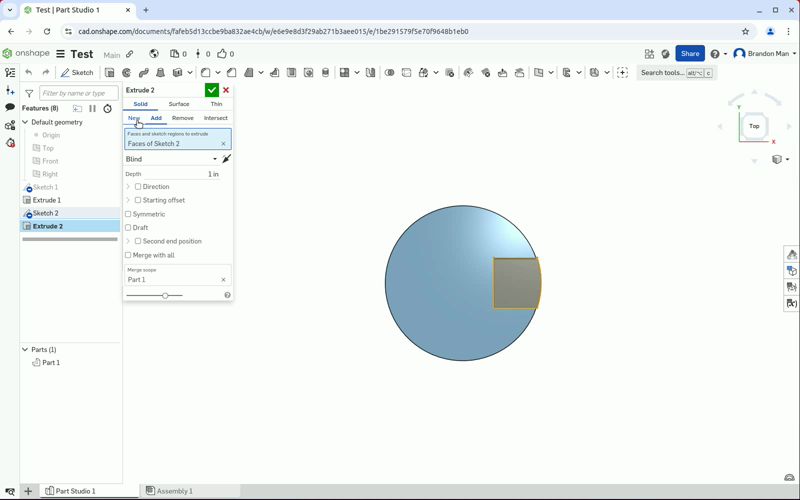
click(137, 120)
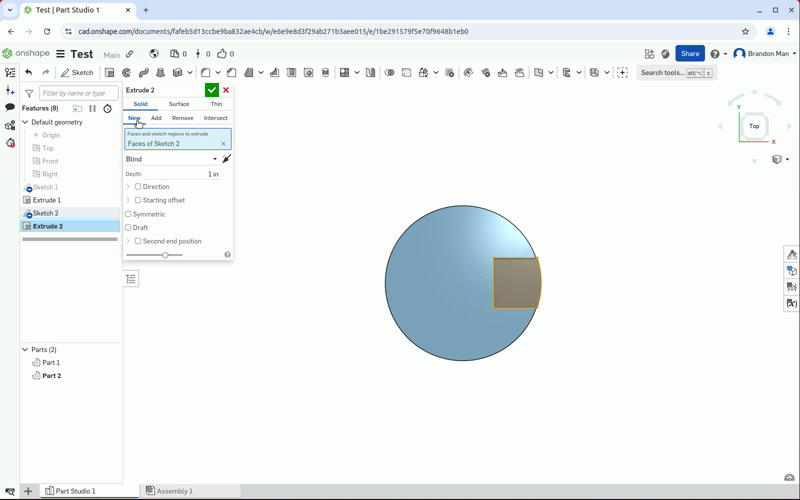
key(tab, 4)
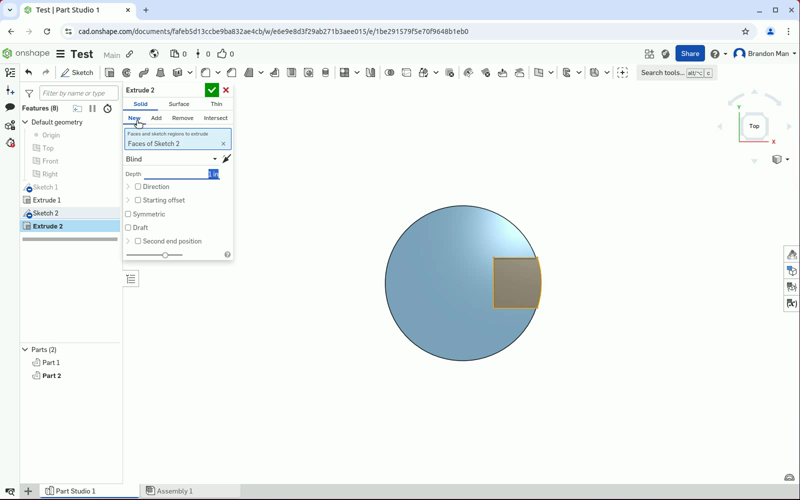
text(13.239)
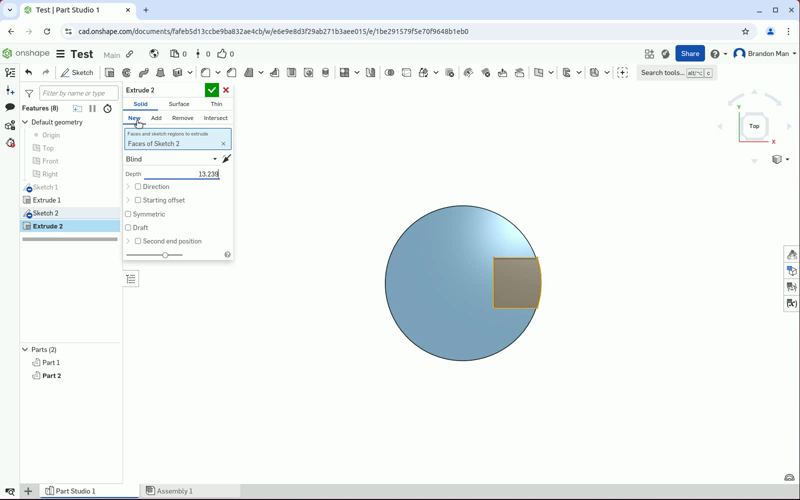
key(enter)
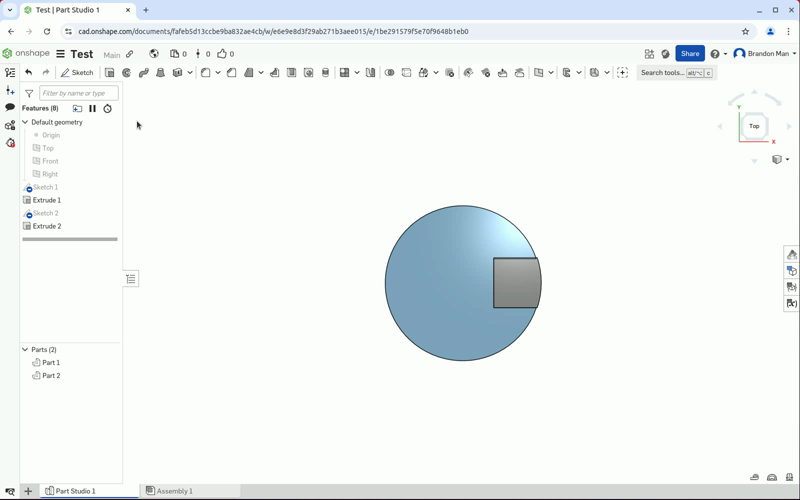
key(shift+h)
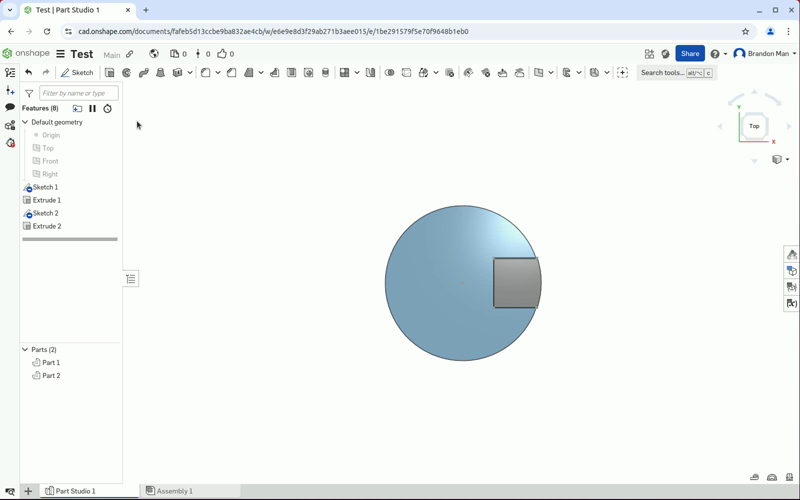
key(shift+h)
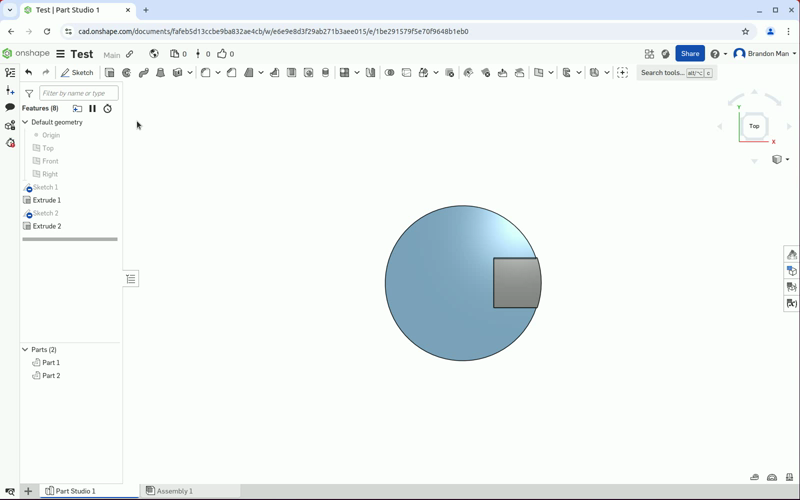
mouse_move(73, 189)
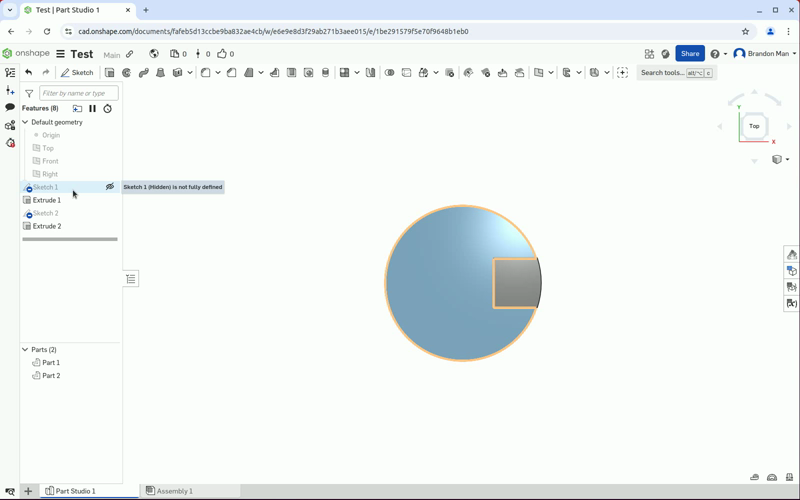
click(73, 189)
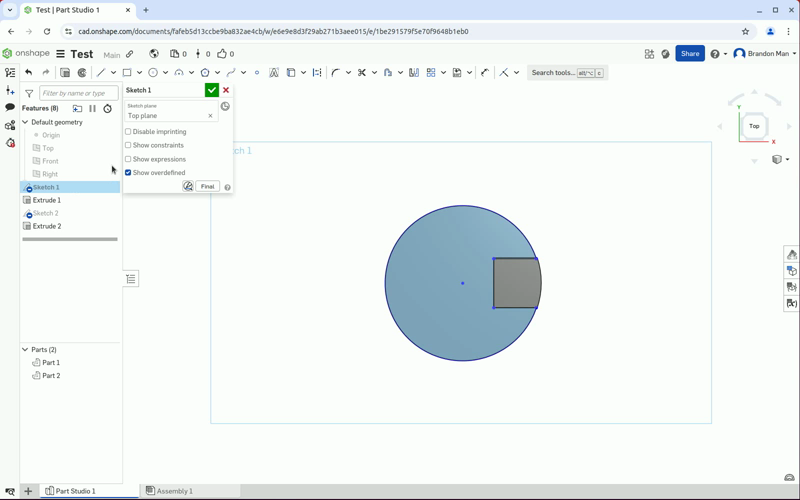
mouse_move(229, 92)
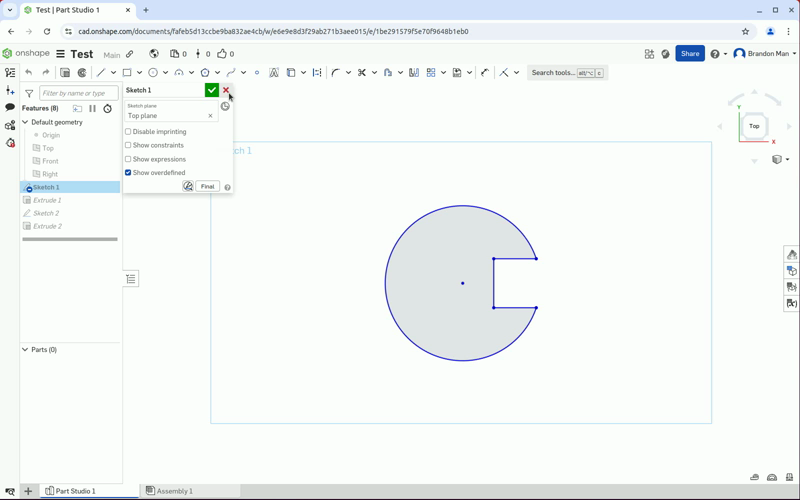
click(229, 92)
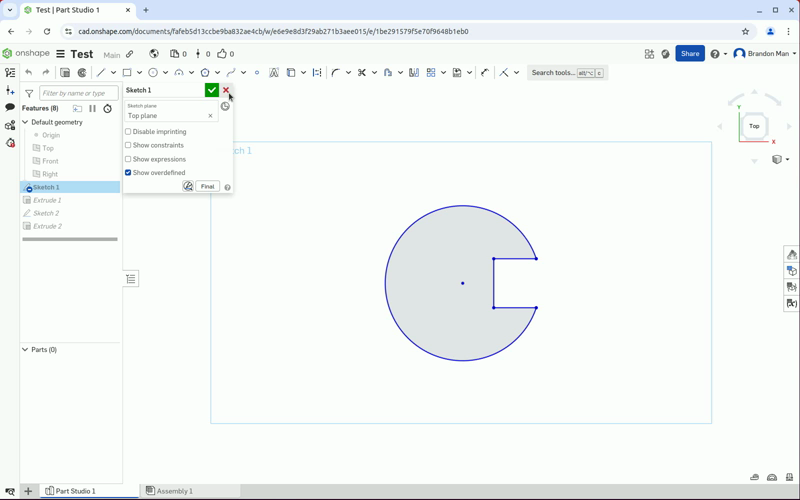
key(shift+s)
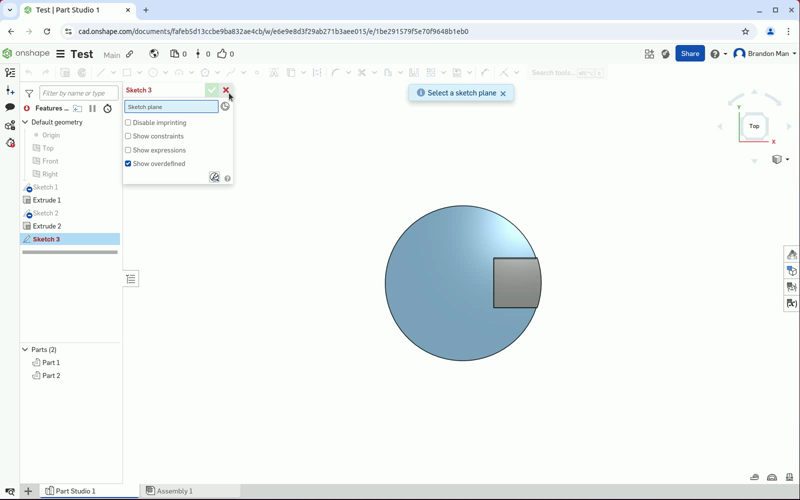
mouse_move(73, 150)
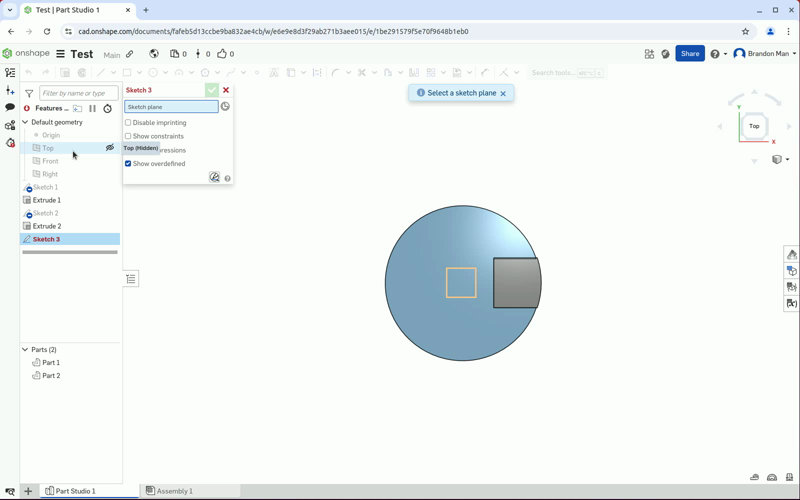
click(73, 150)
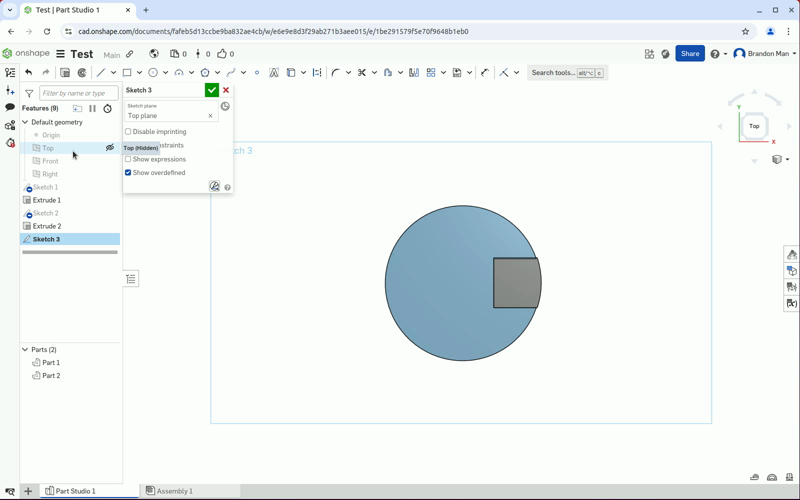
mouse_move(73, 352)
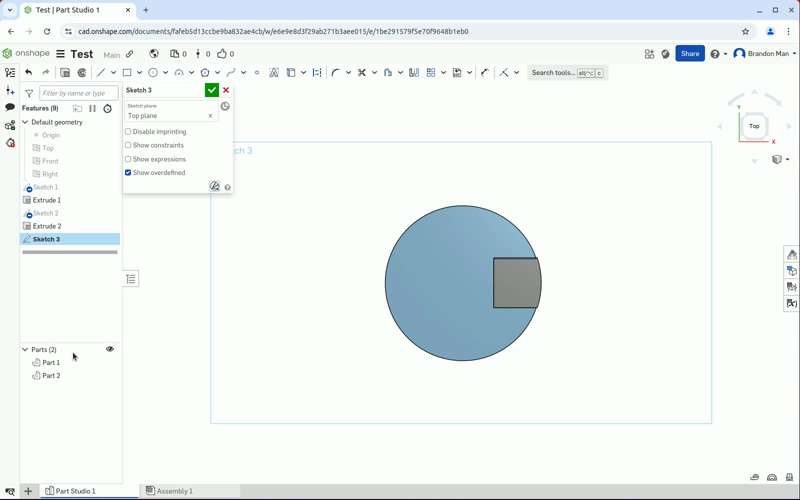
key(y)
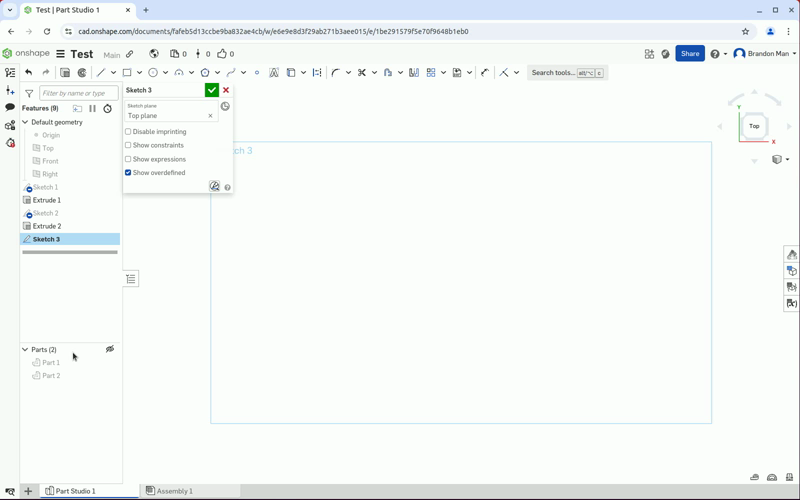
key(l)
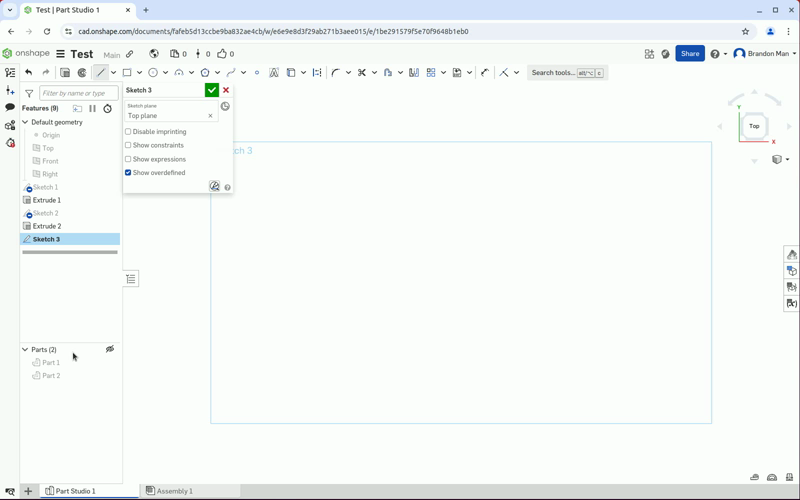
key_down(shift)
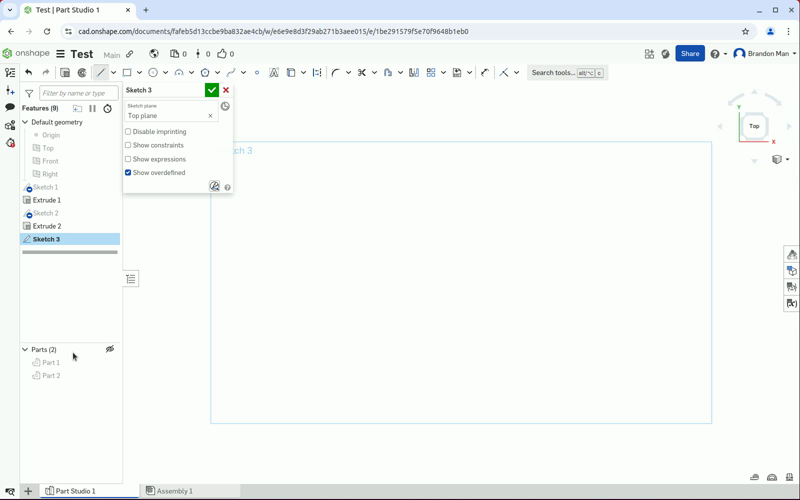
mouse_move(535, 307)
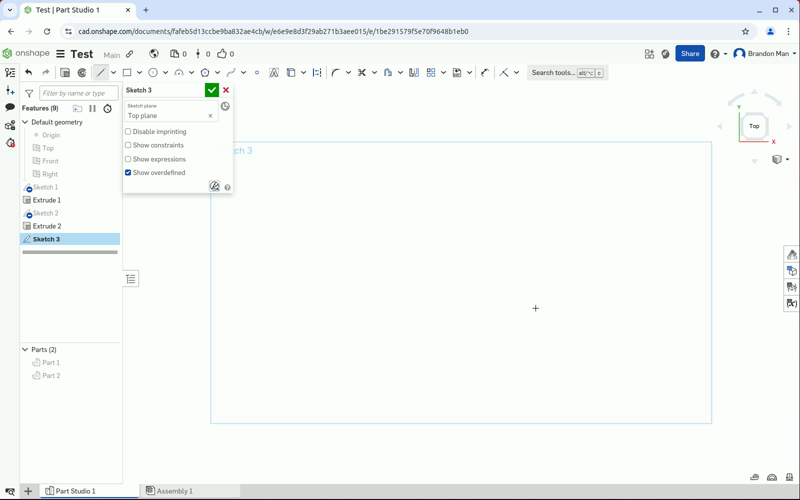
click(535, 307)
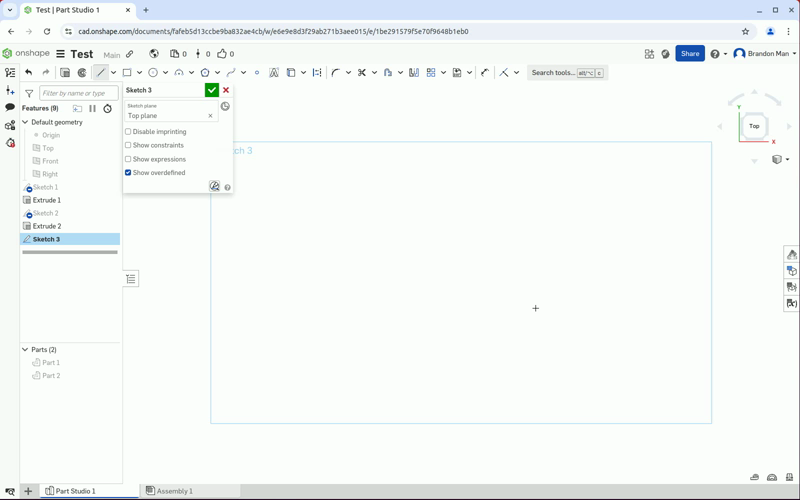
key_up(shift)
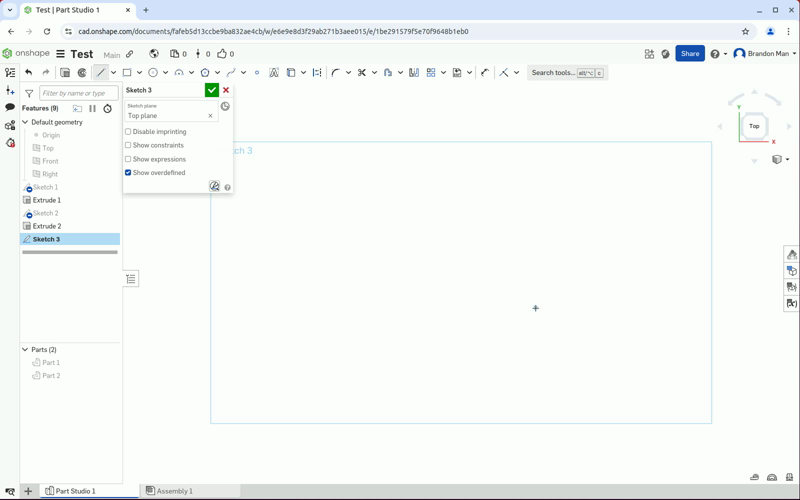
key_down(shift)
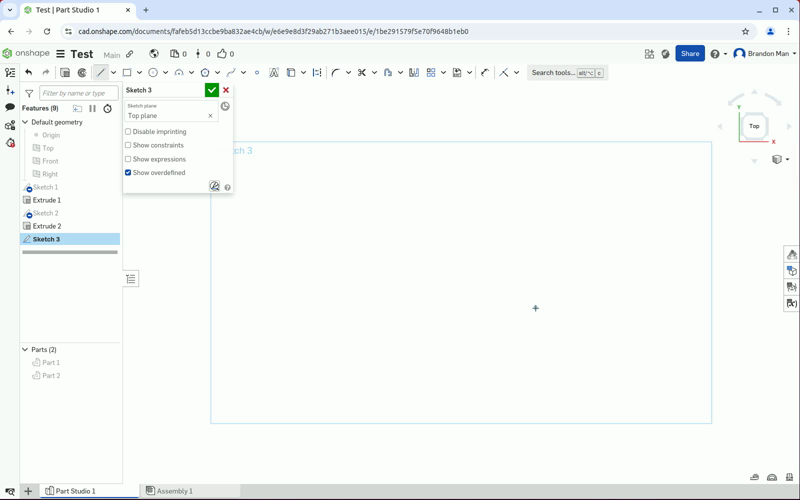
mouse_move(565, 307)
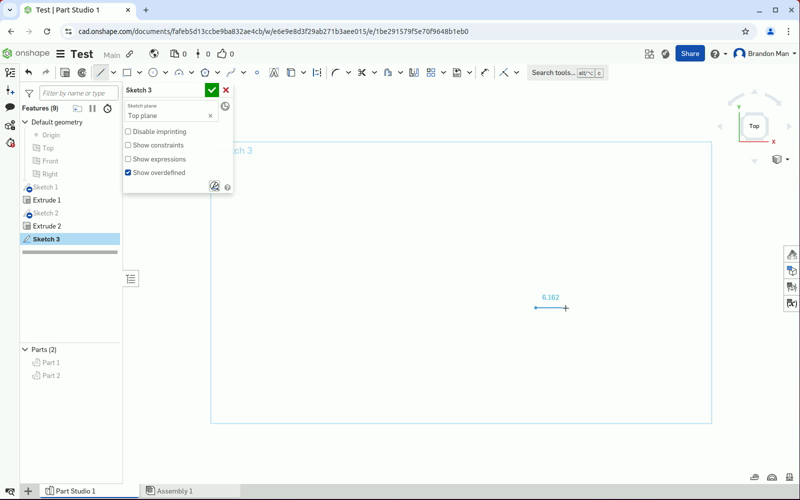
mouse_move(573, 307)
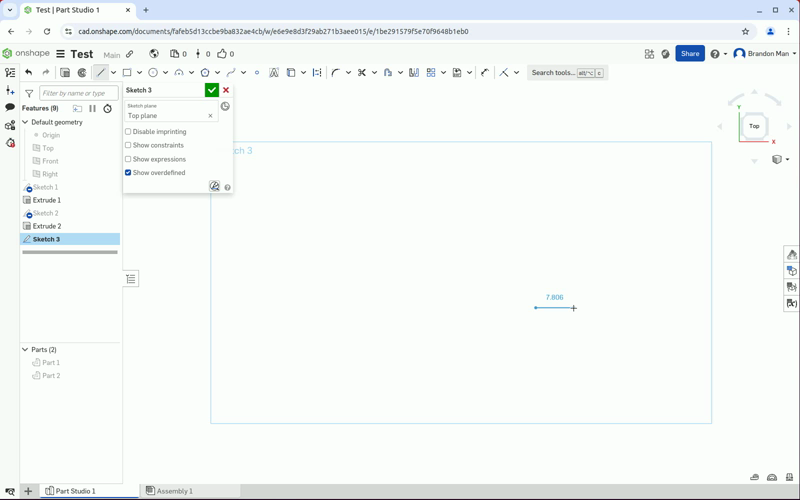
click(573, 307)
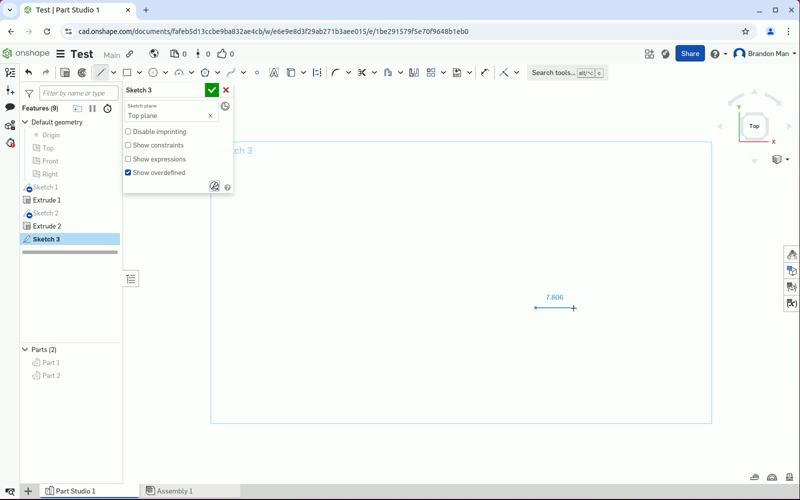
key_up(shift)
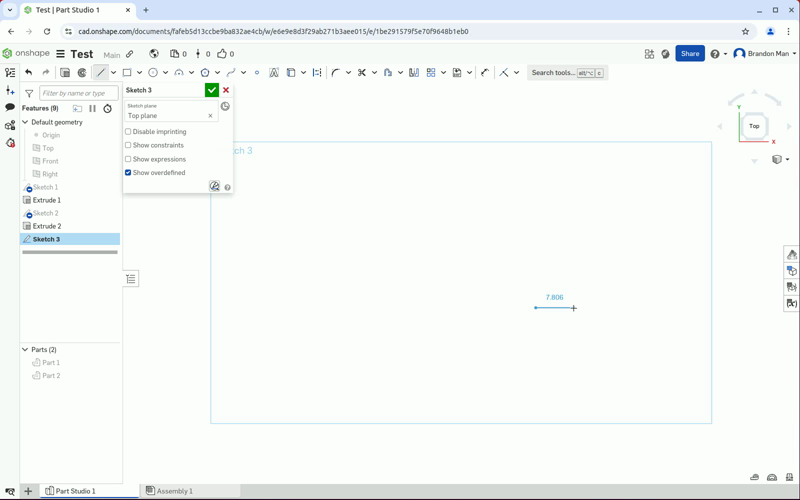
key_down(shift)
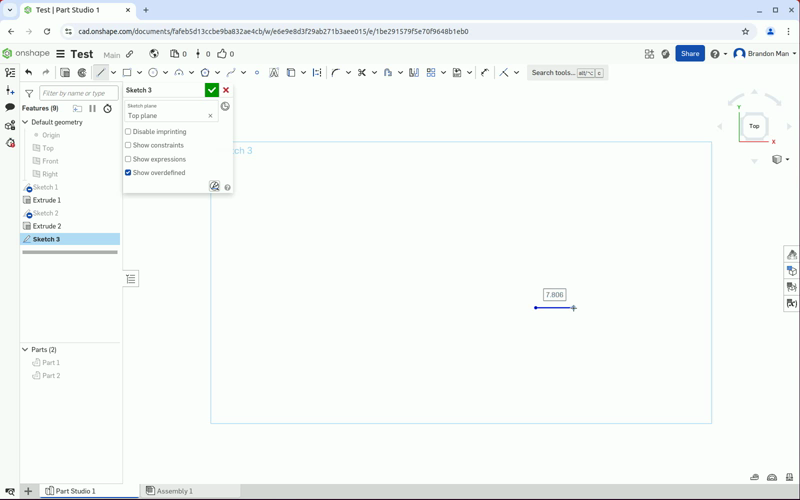
mouse_move(589, 307)
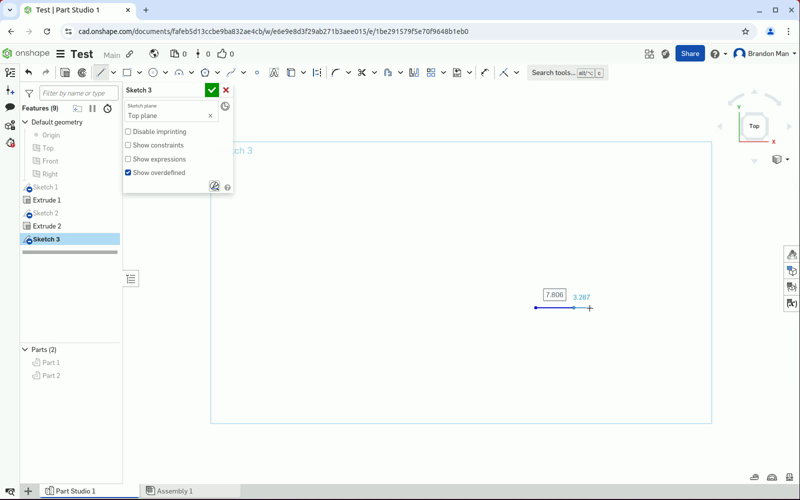
mouse_move(573, 257)
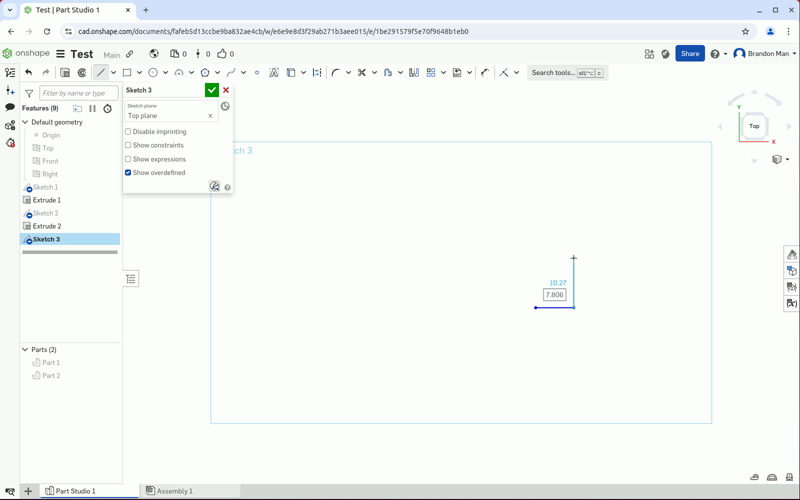
click(573, 257)
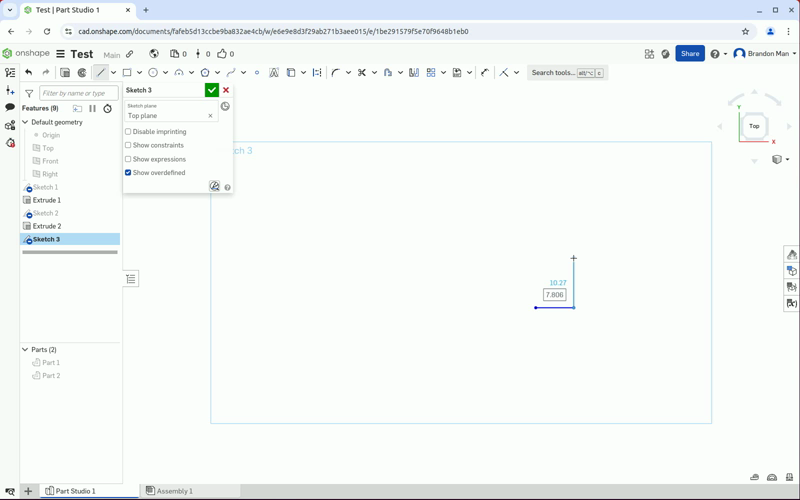
key_up(shift)
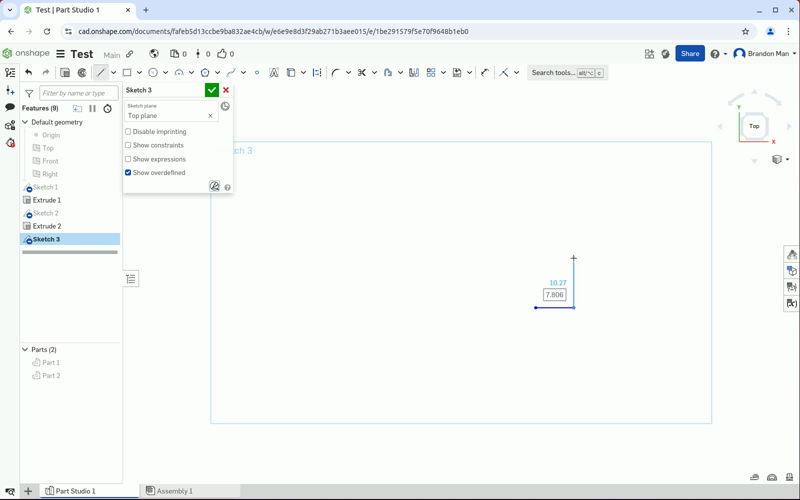
key_down(shift)
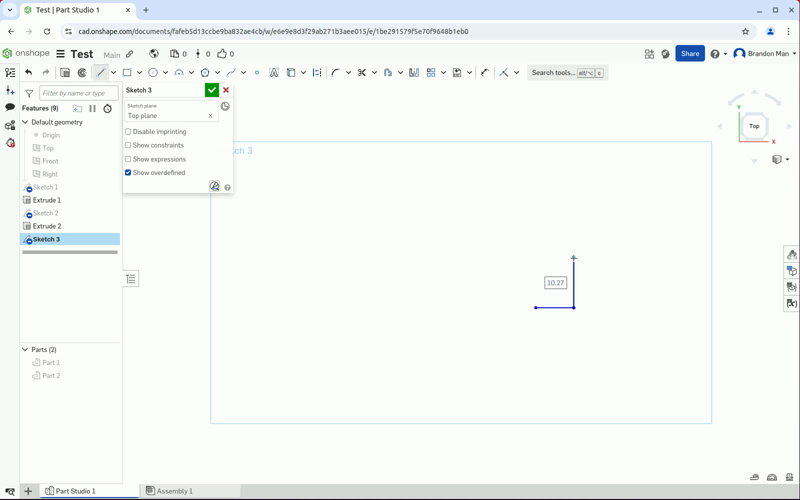
mouse_move(589, 257)
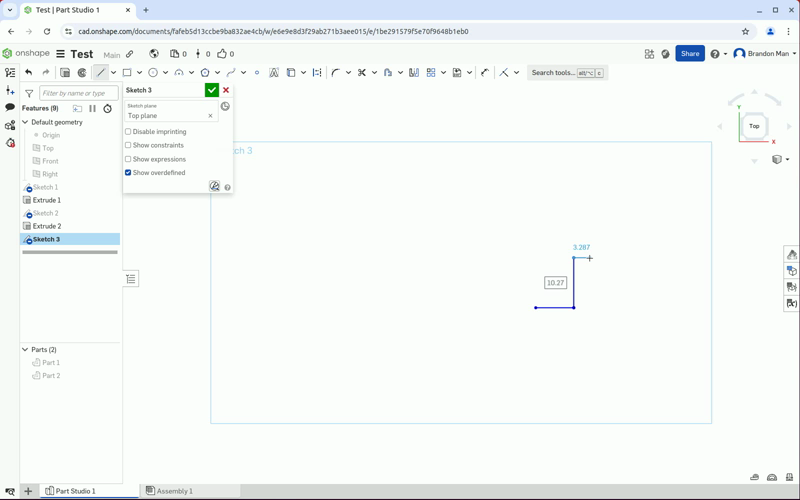
mouse_move(535, 257)
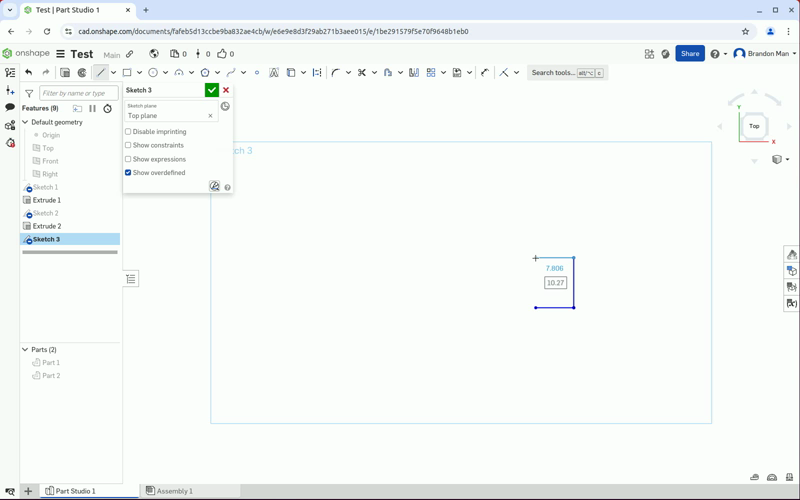
click(535, 257)
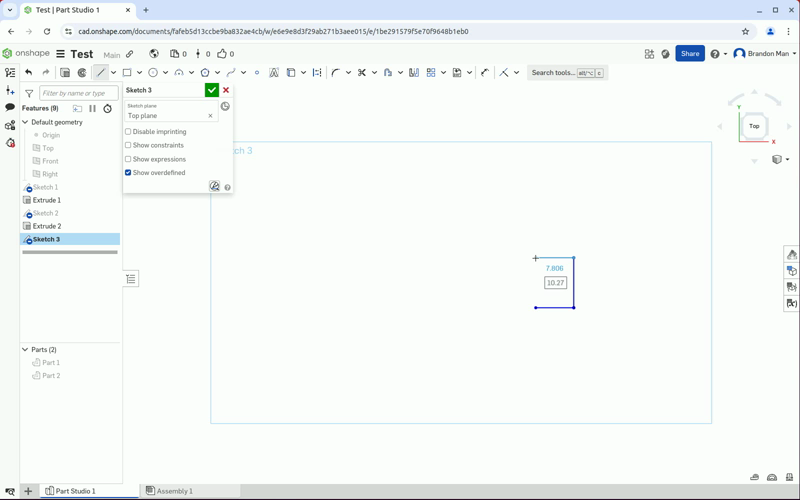
key_up(shift)
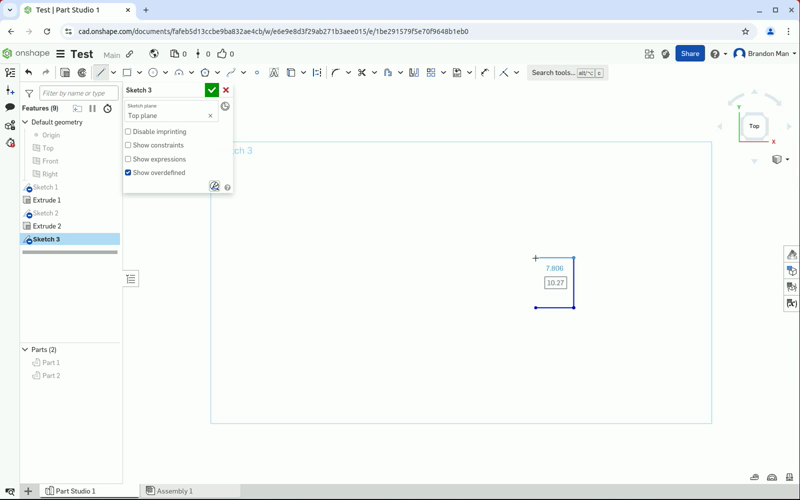
key(esc)
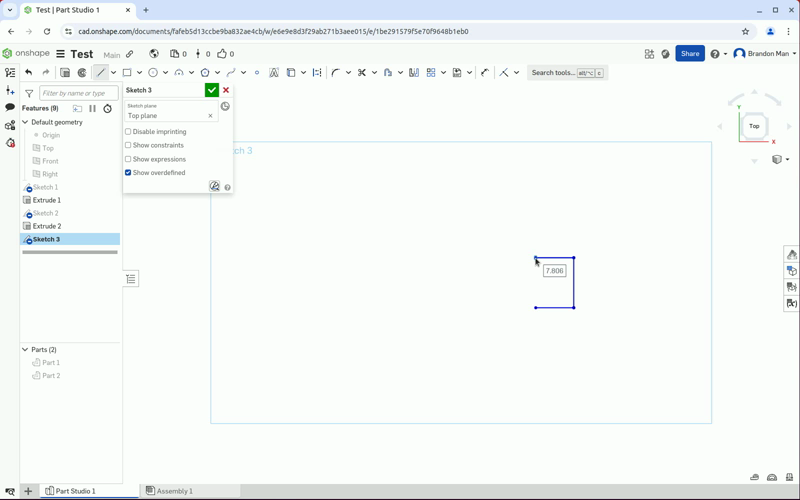
key(a)
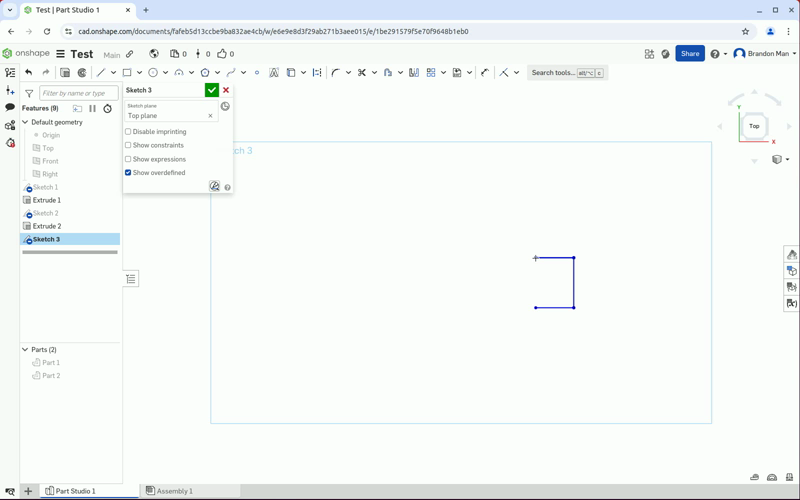
mouse_move(535, 257)
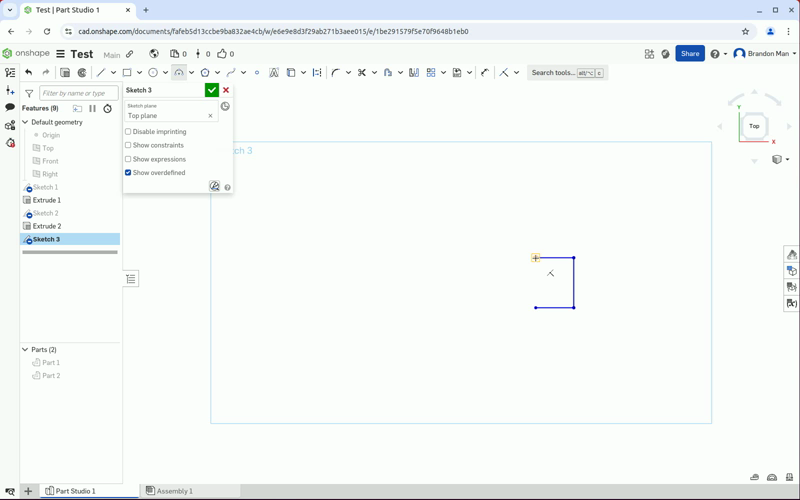
click(535, 257)
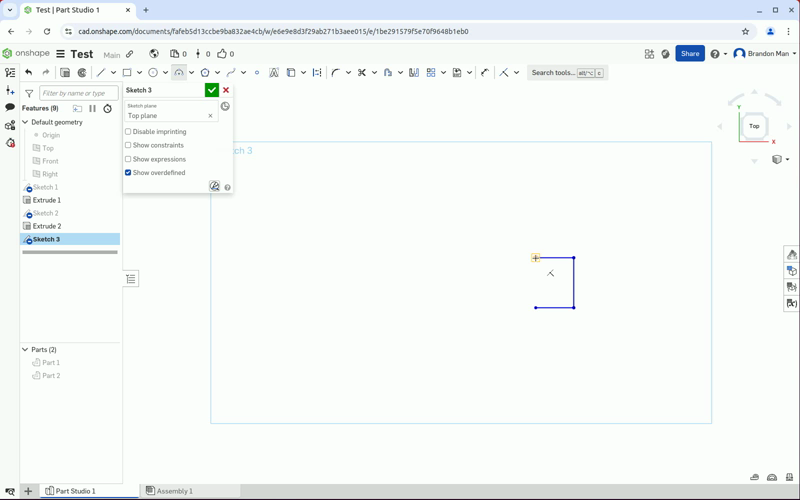
mouse_move(535, 307)
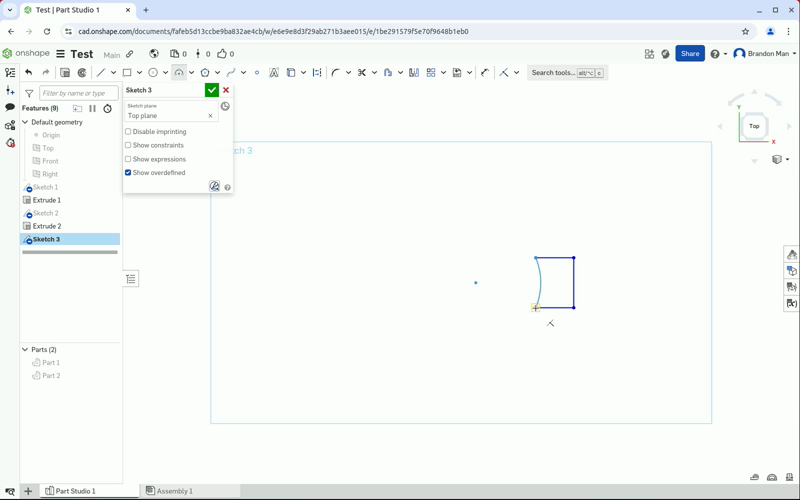
click(535, 307)
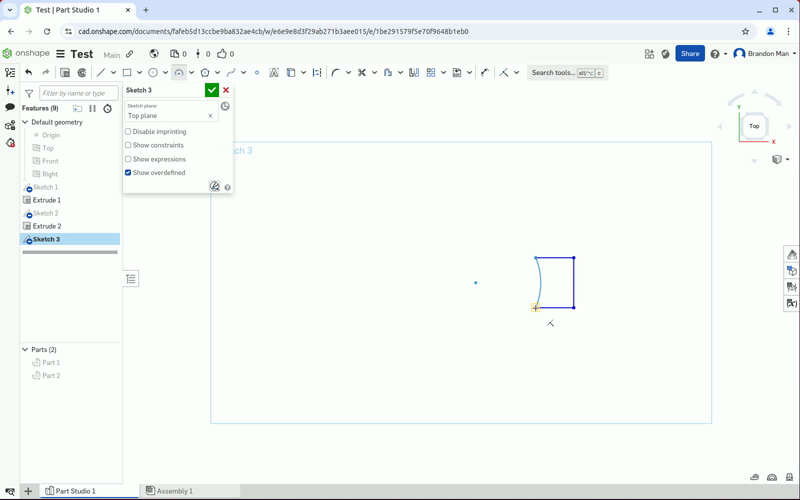
key_down(shift)
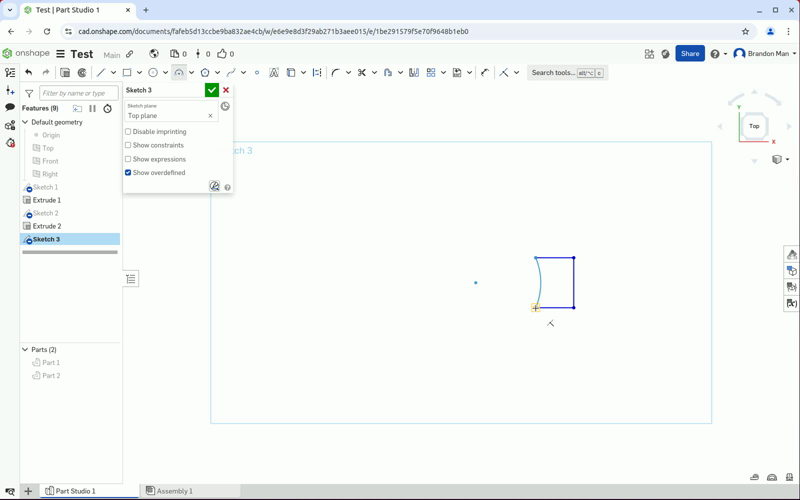
mouse_move(539, 282)
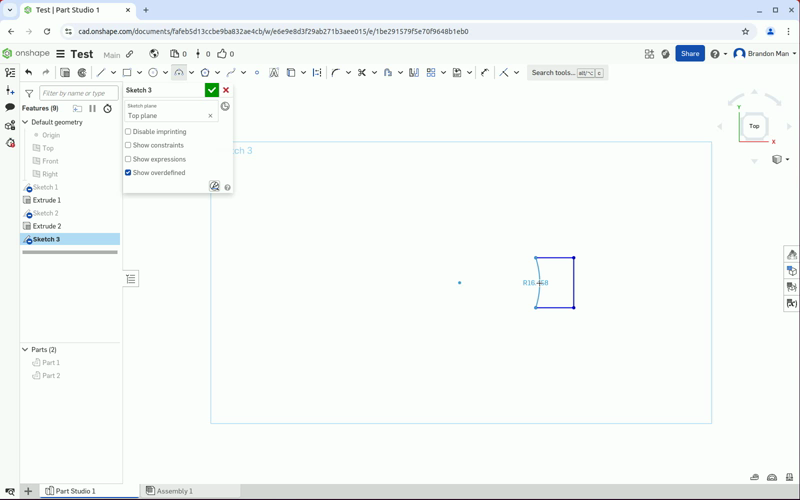
click(539, 282)
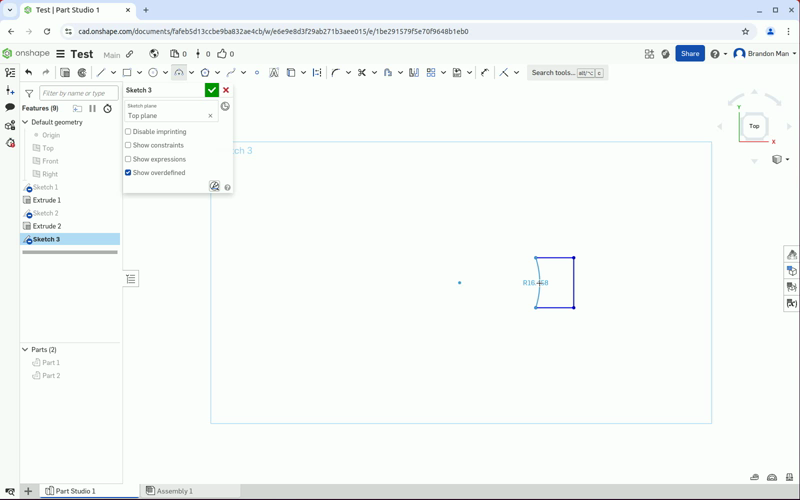
key_up(shift)
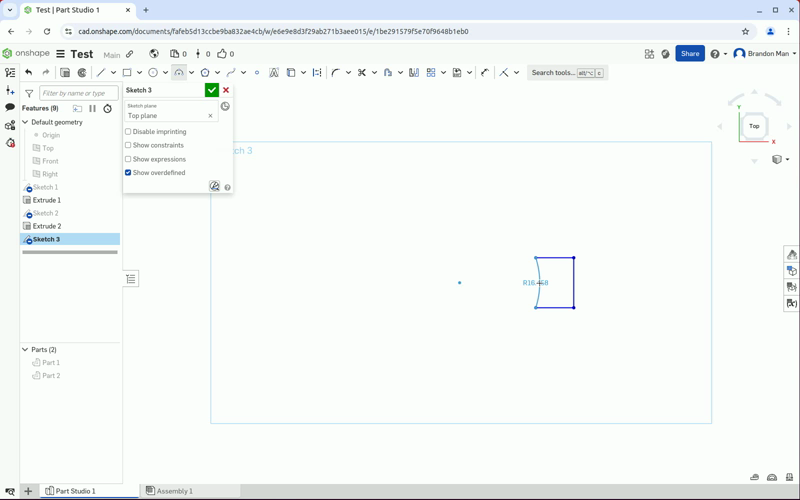
key(esc)
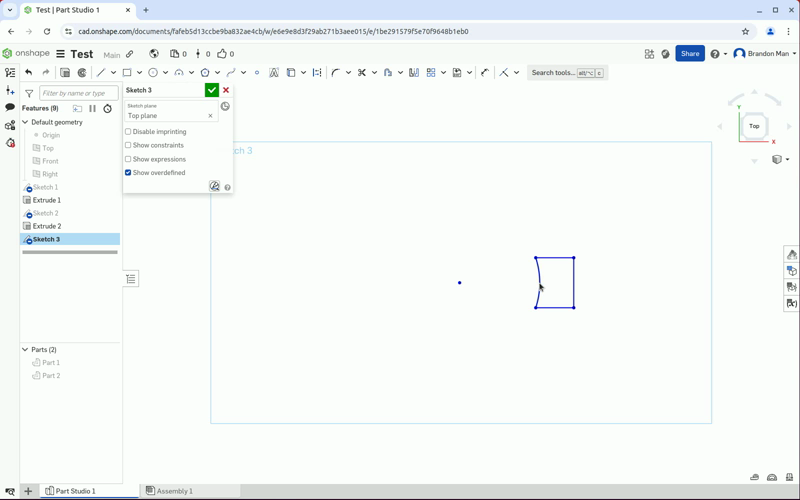
mouse_move(545, 263)
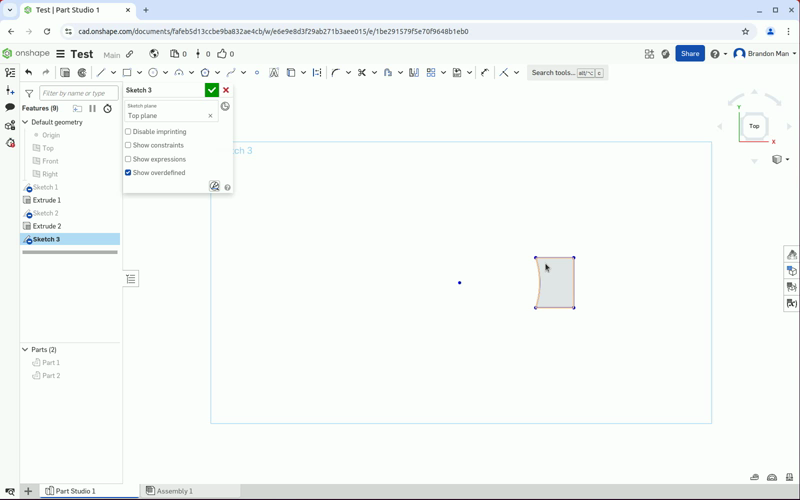
scroll(6)
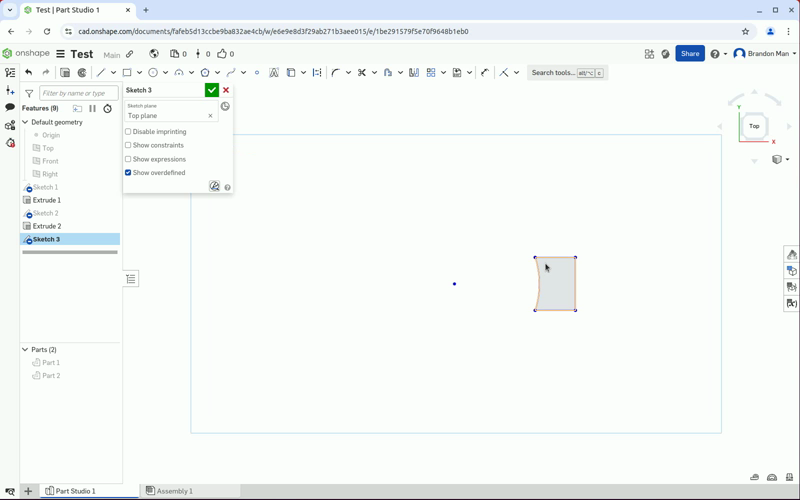
scroll(6)
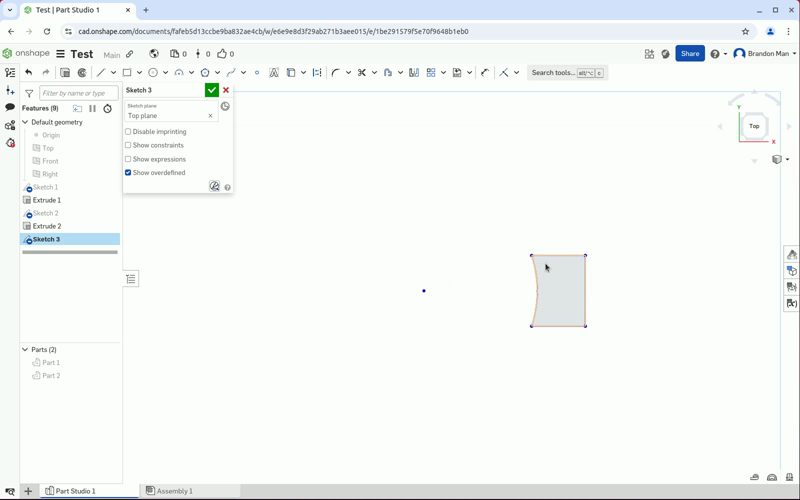
scroll(6)
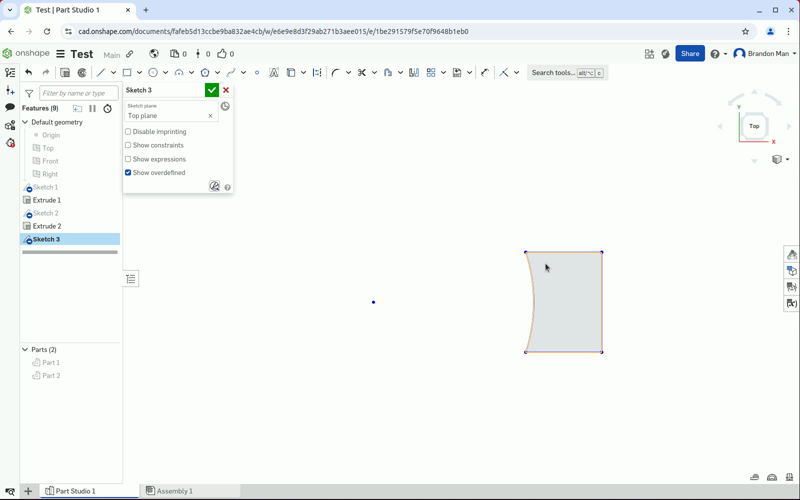
scroll(6)
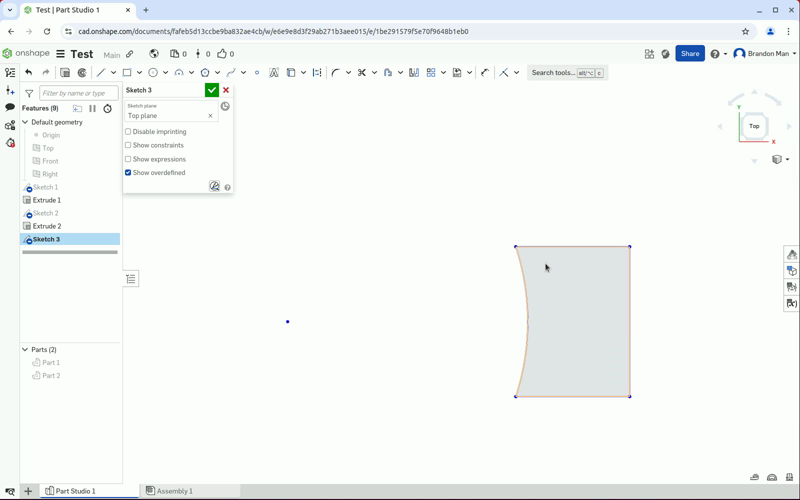
scroll(6)
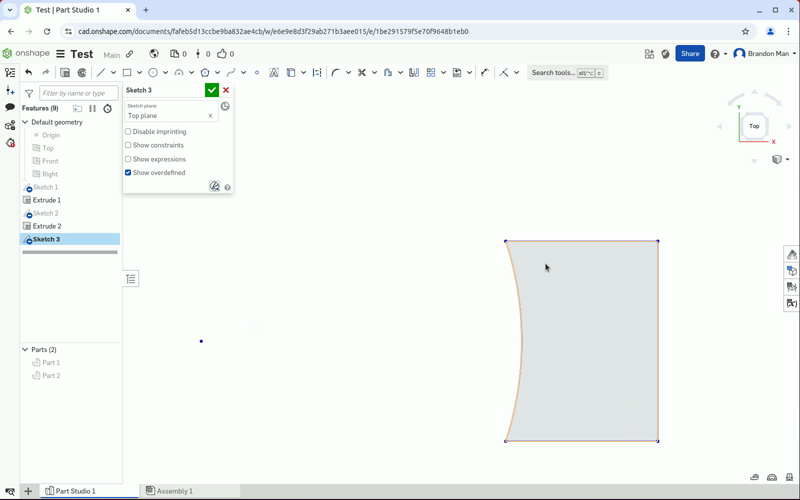
scroll(6)
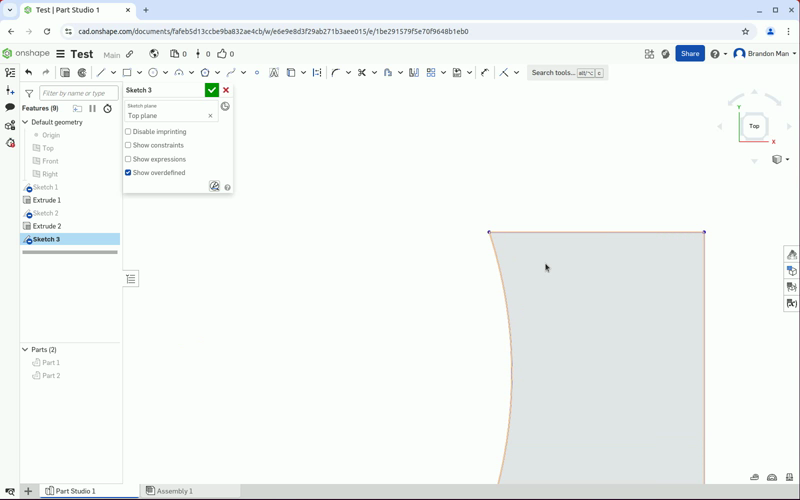
scroll(6)
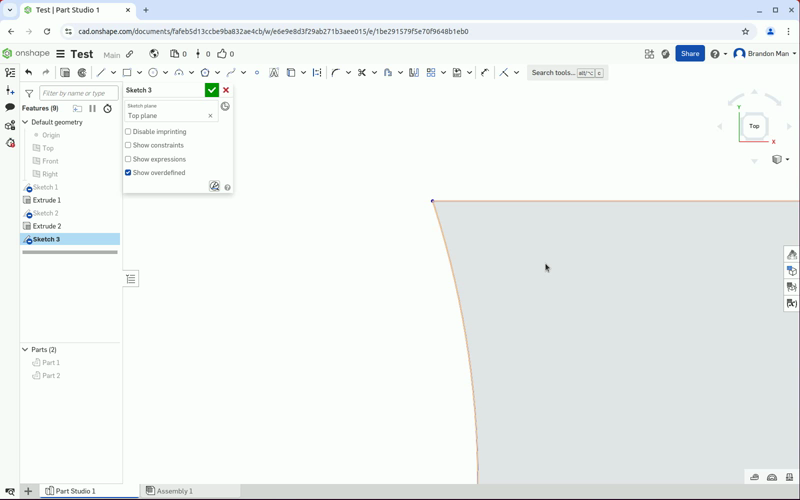
click(545, 263)
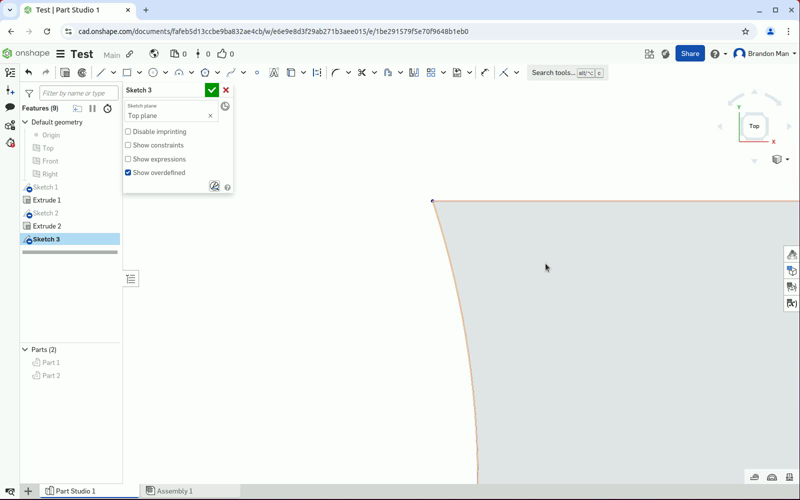
scroll(-6)
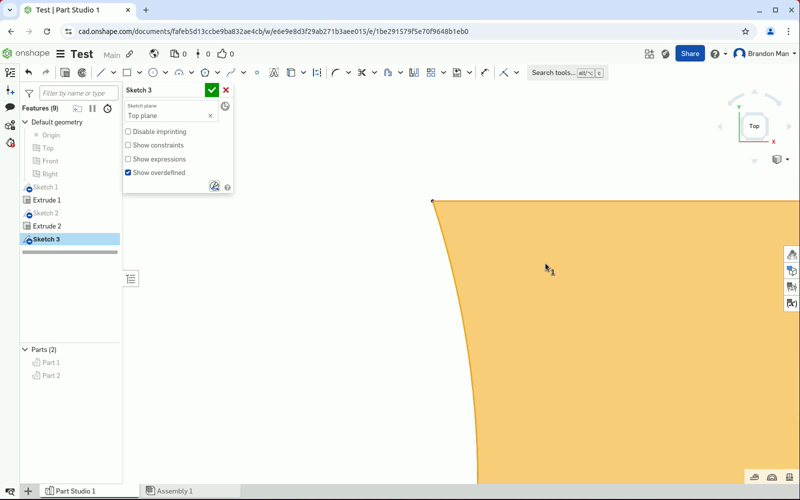
scroll(-6)
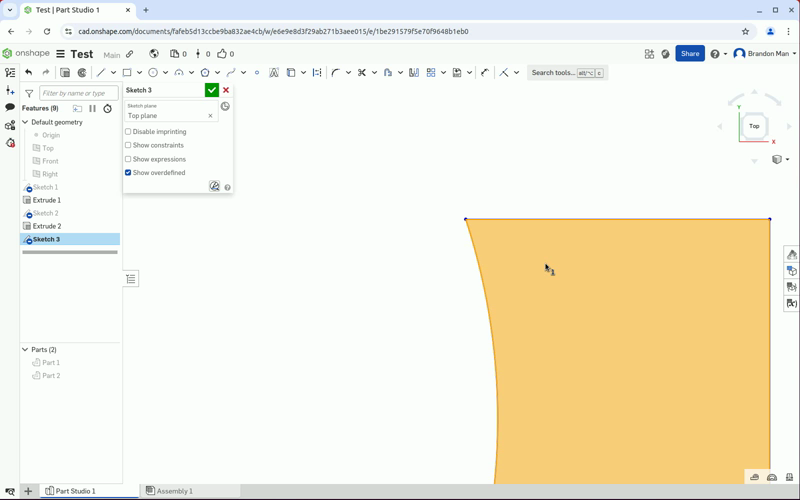
scroll(-6)
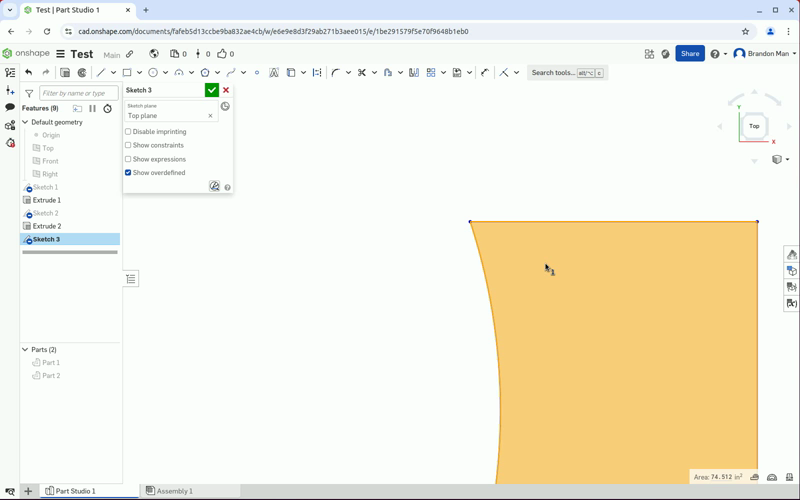
scroll(-6)
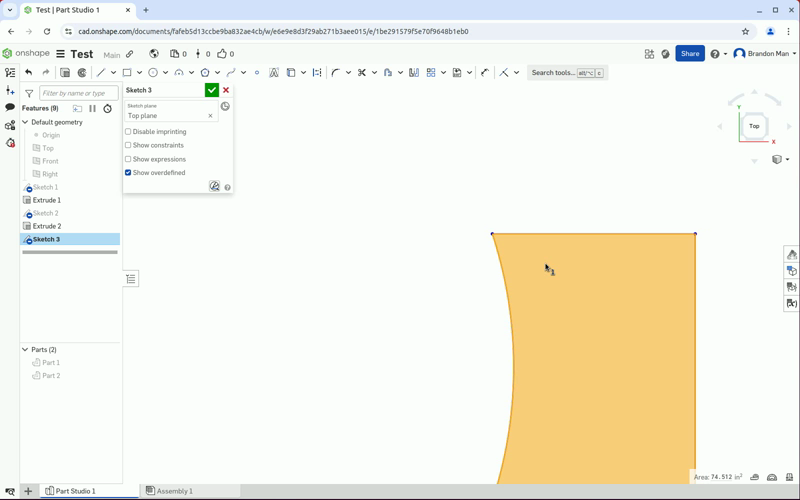
scroll(-6)
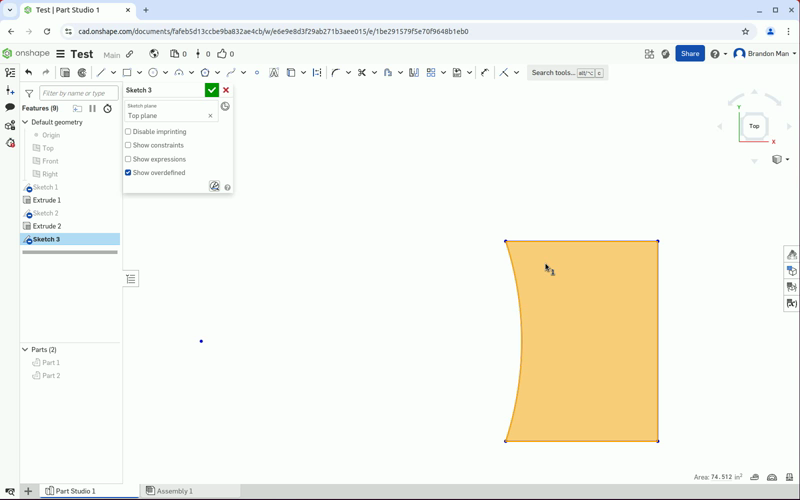
scroll(-6)
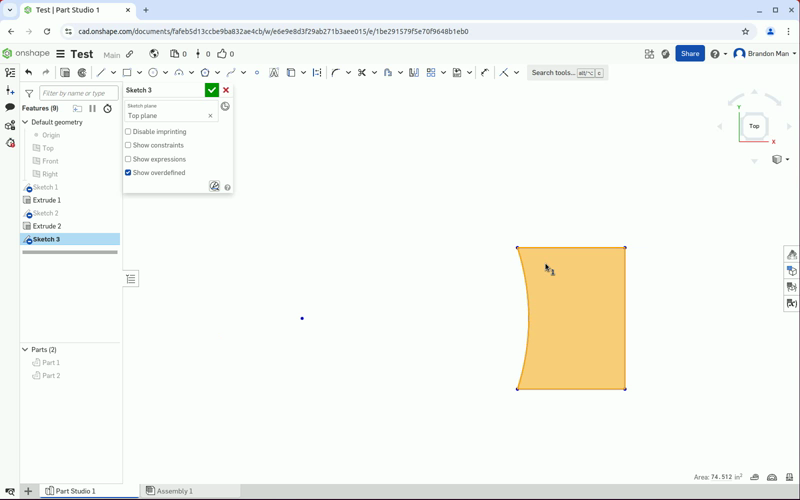
scroll(-6)
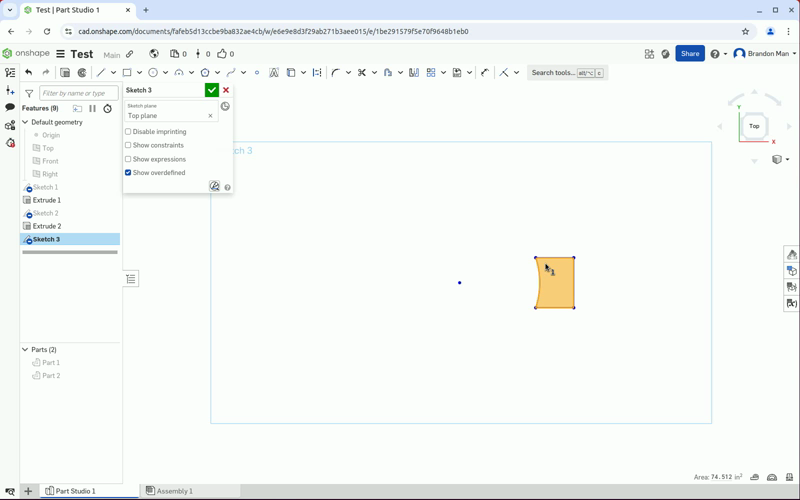
mouse_move(73, 352)
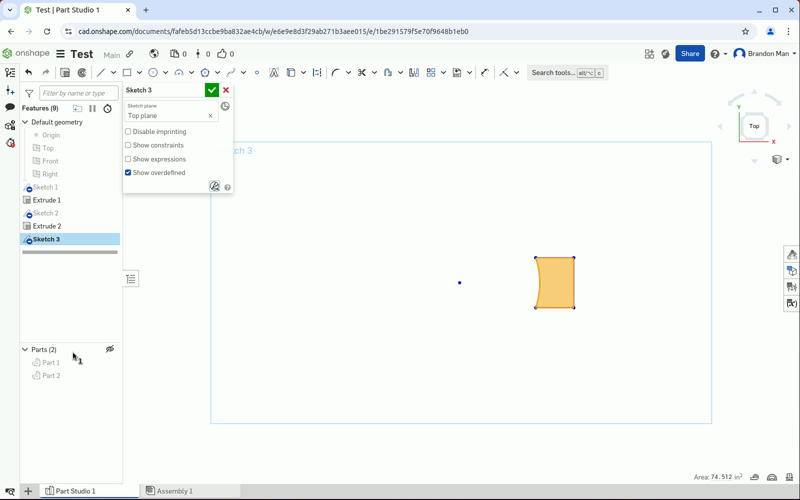
key(shift+y)
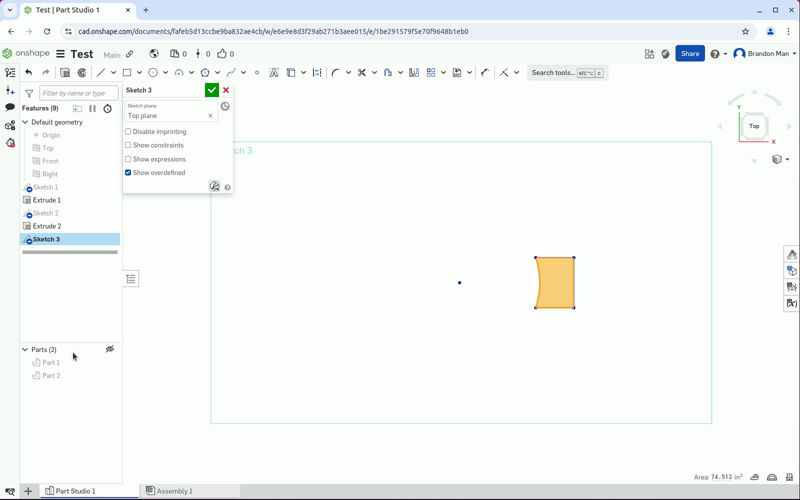
key(shift+e)
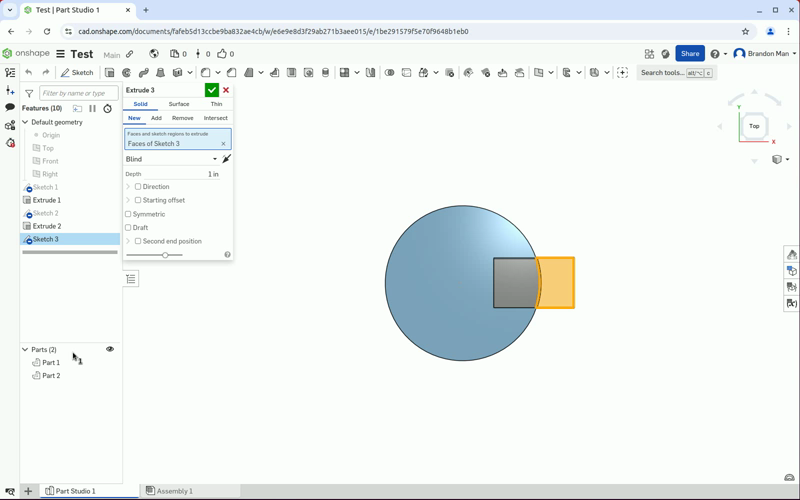
mouse_move(143, 106)
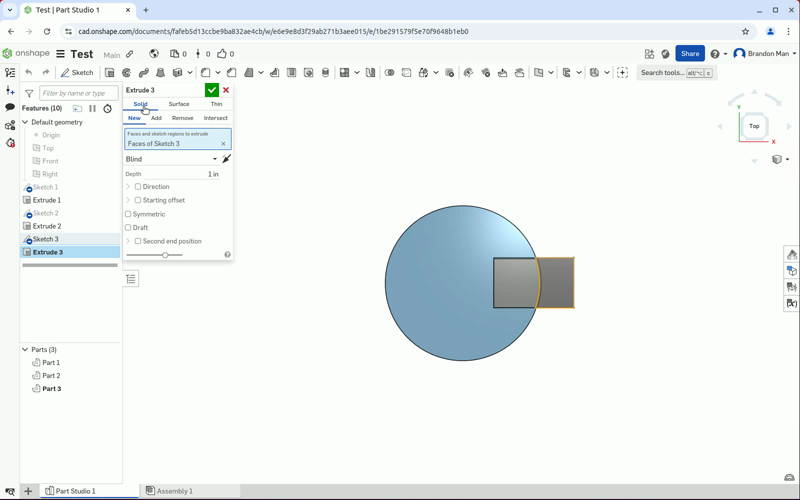
click(143, 106)
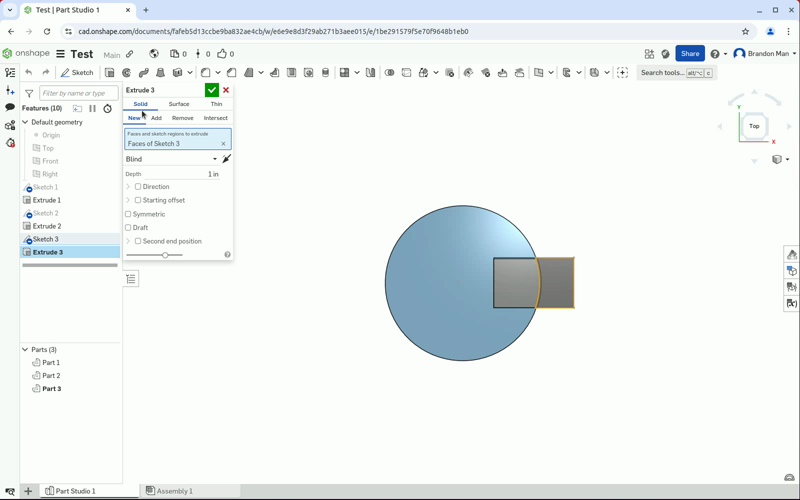
mouse_move(137, 120)
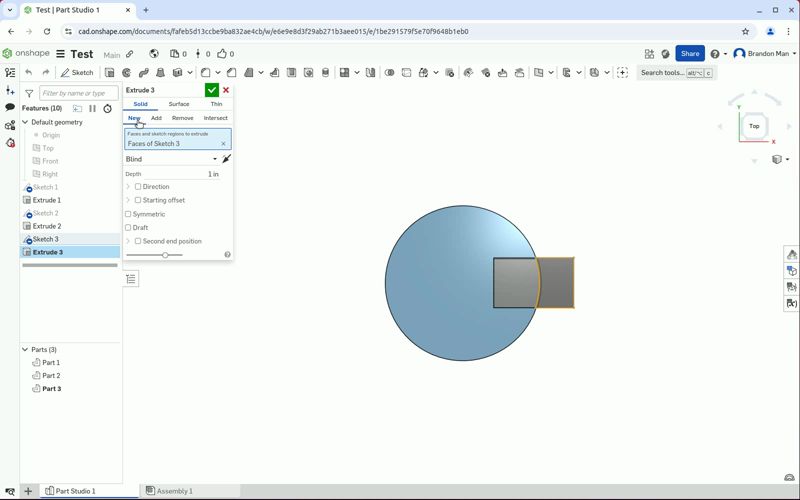
click(137, 120)
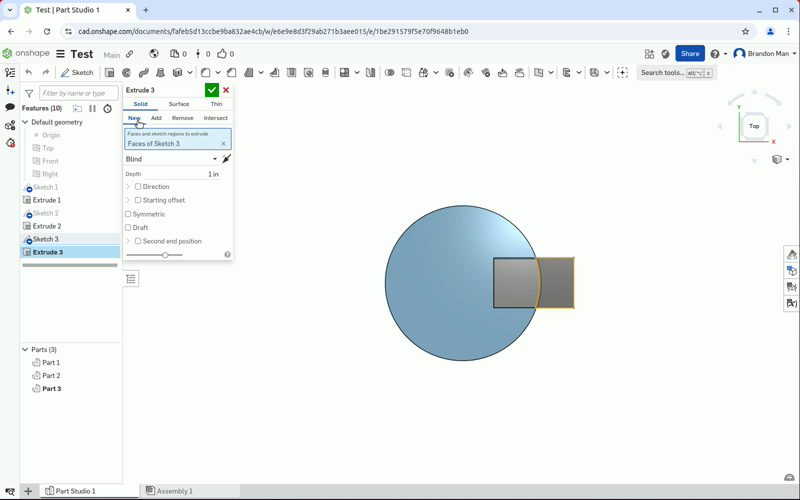
key(tab, 4)
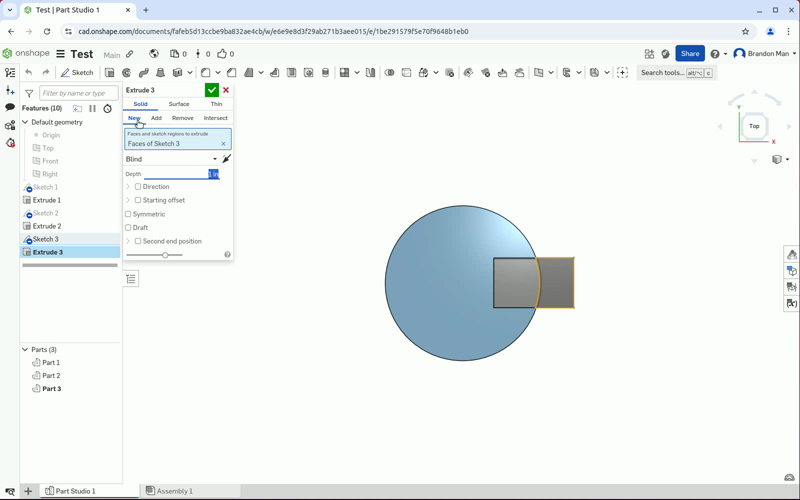
text(4.092)
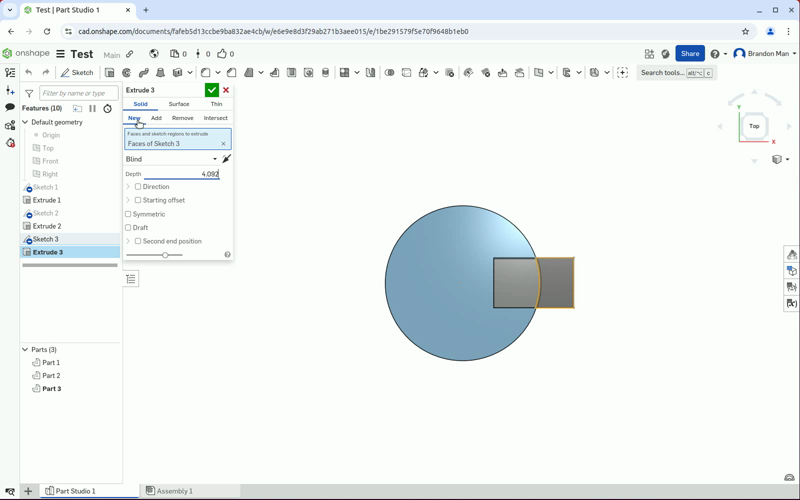
key(enter)
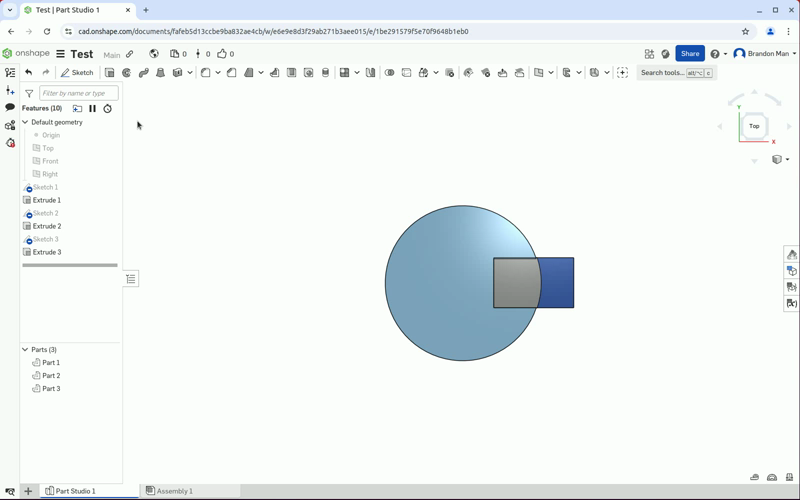
key(shift+h)
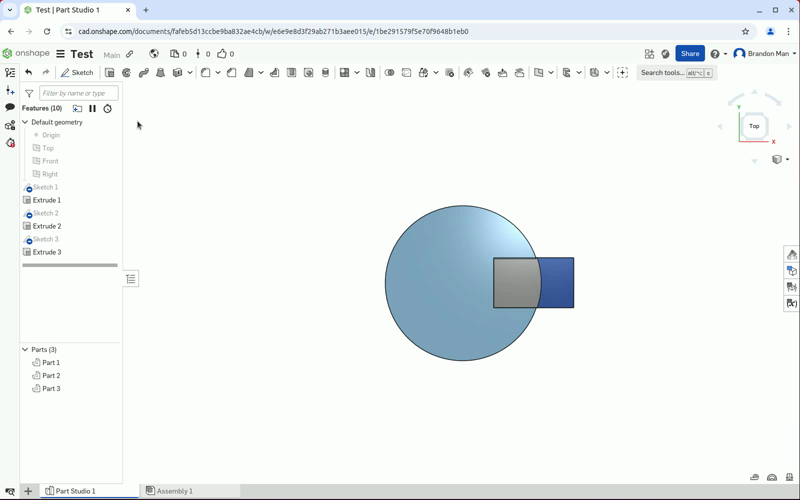
key(shift+h)
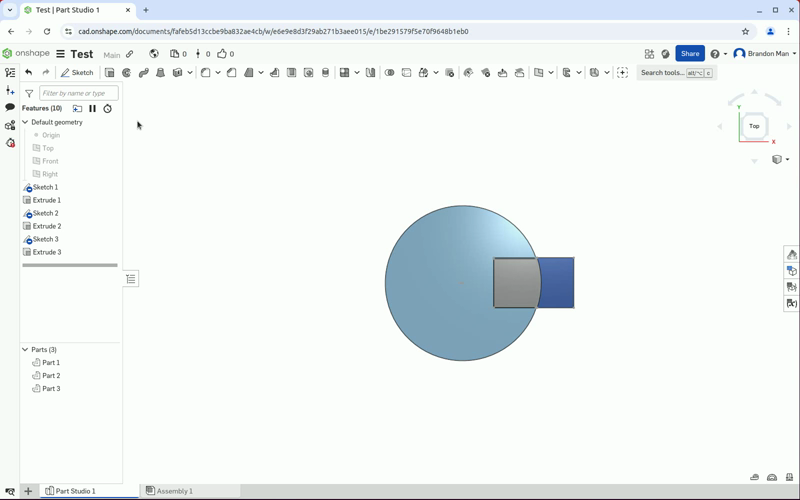
key(shift+7)
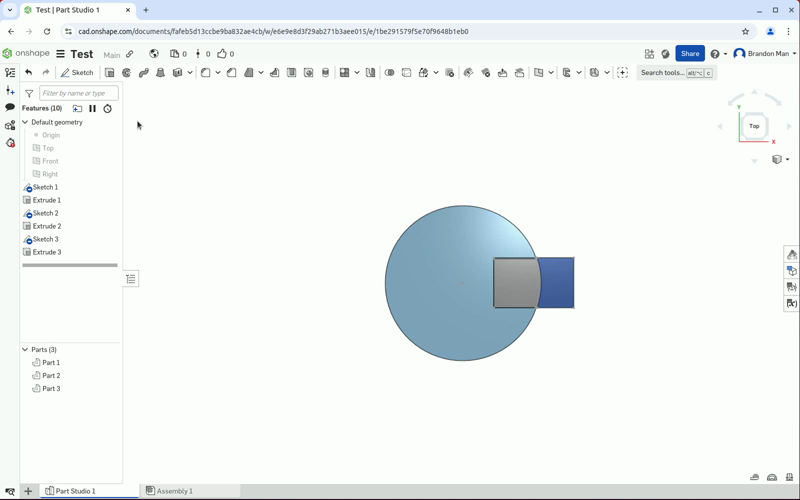
key(up, 3)
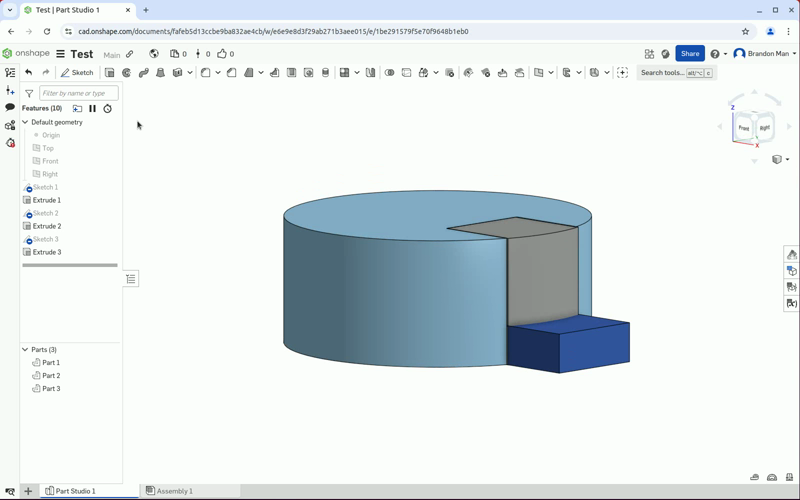
key(left, 3)
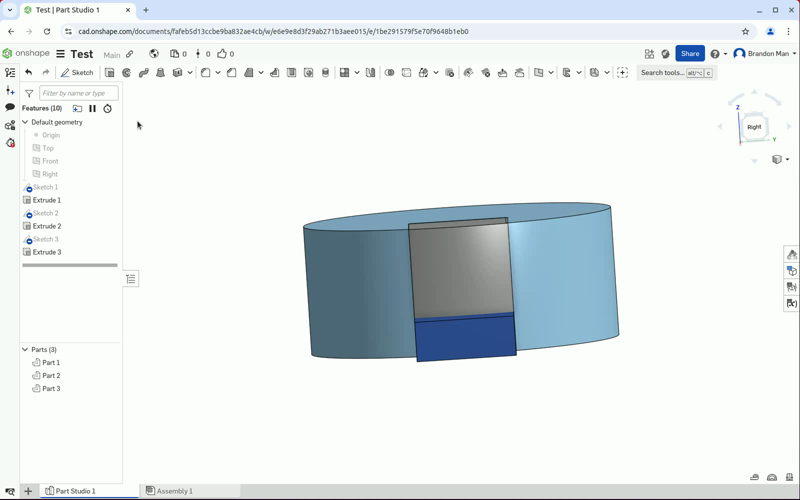
key(right, 3)
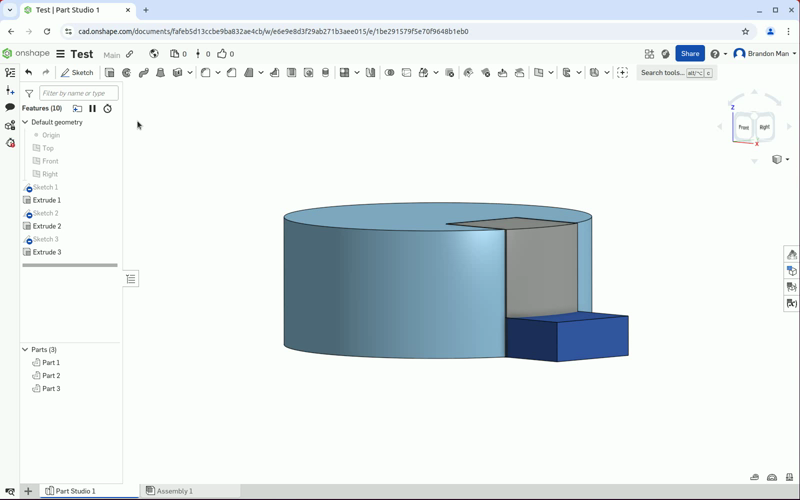
key(down, 3)
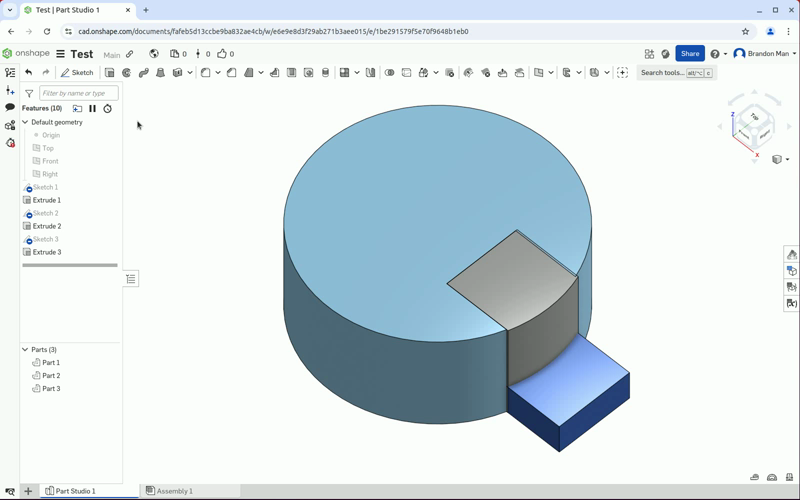
mouse_move(73, 189)
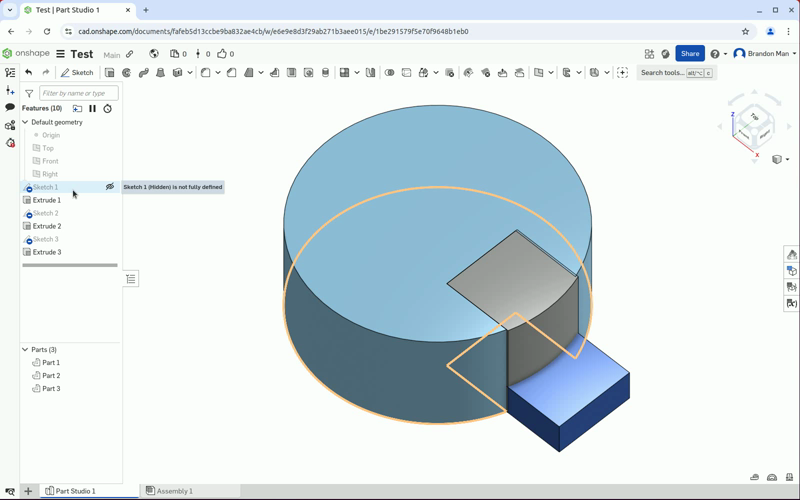
click(73, 189)